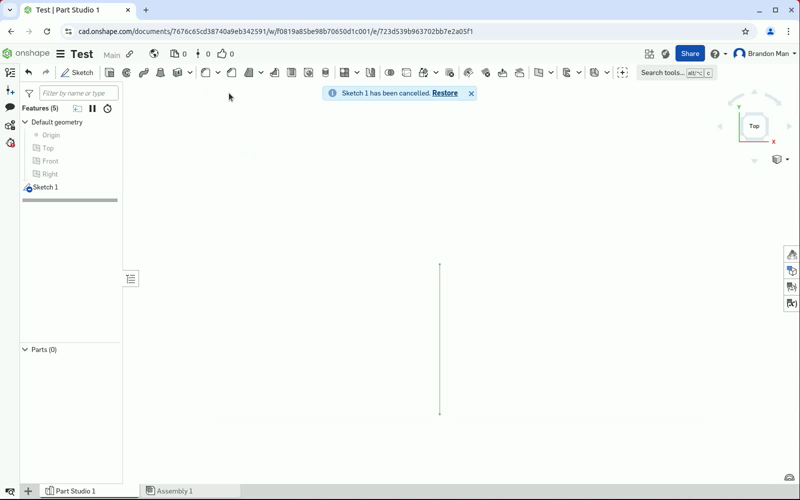
key(shift+h)
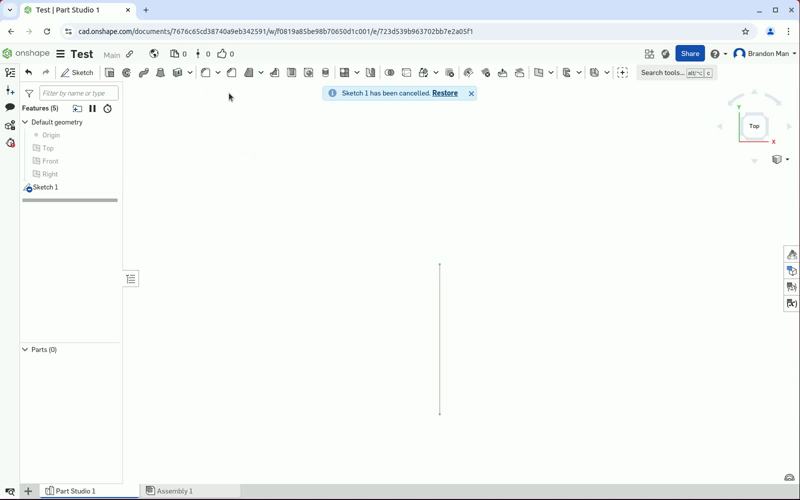
key(shift+s)
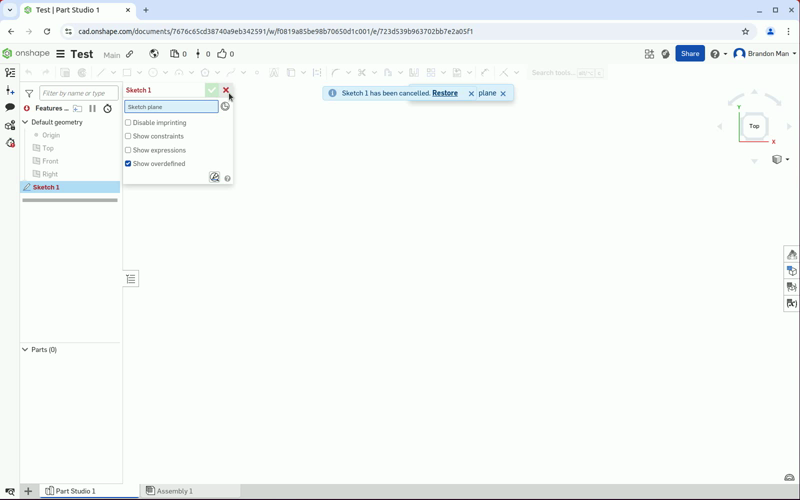
mouse_move(73, 150)
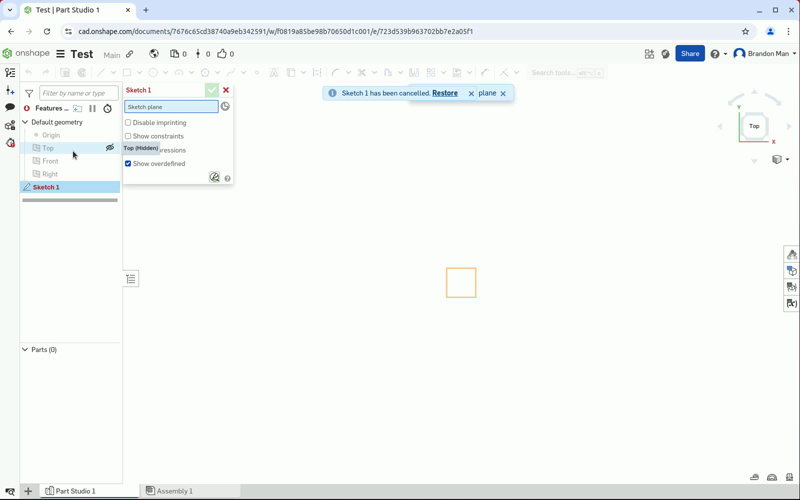
click(73, 150)
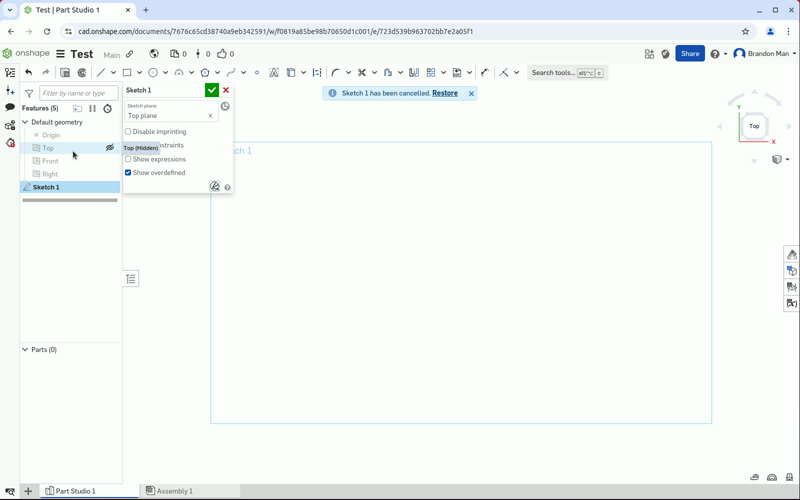
mouse_move(73, 352)
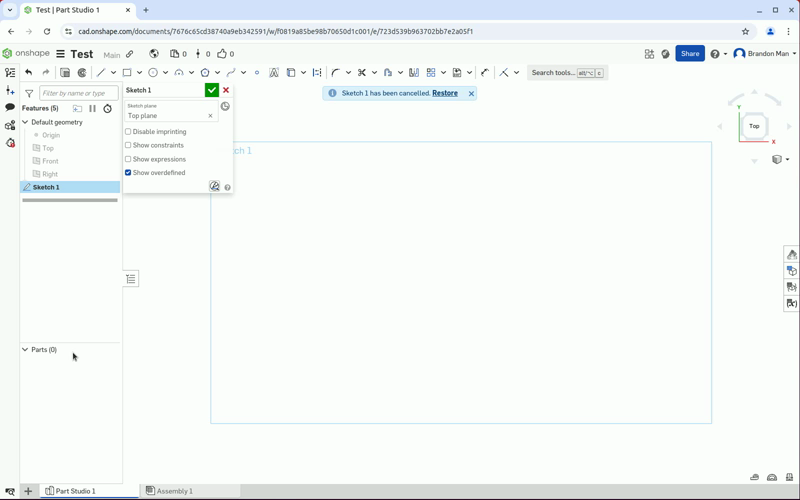
key(y)
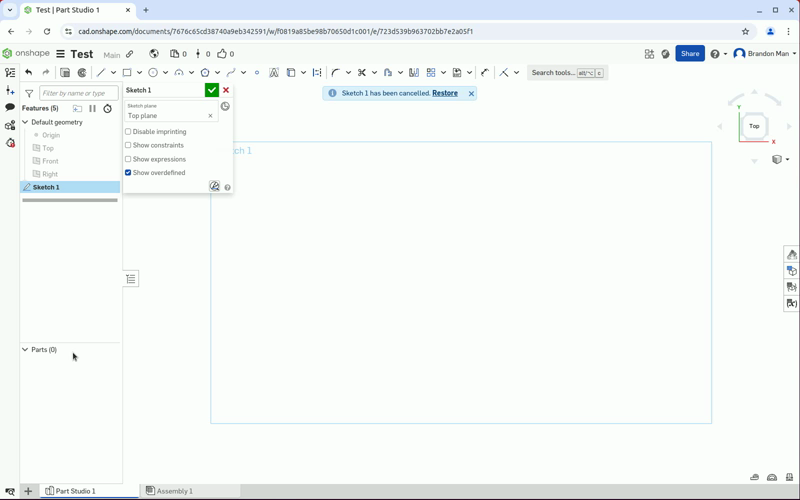
key(l)
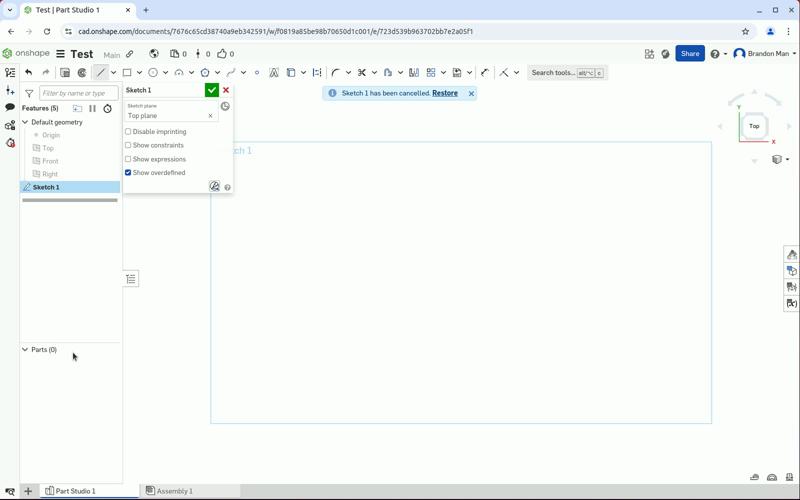
key_down(shift)
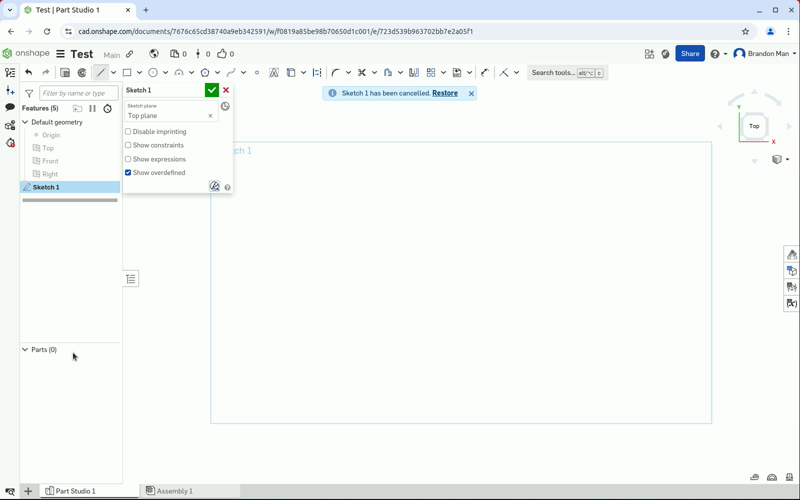
mouse_move(460, 282)
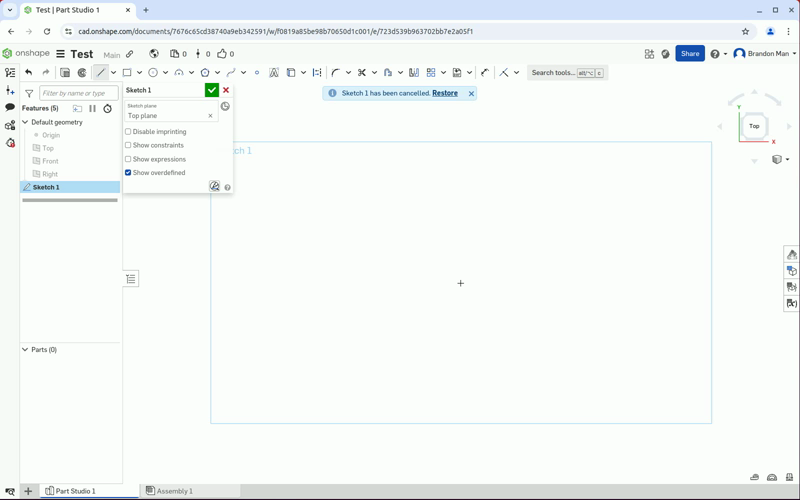
click(460, 282)
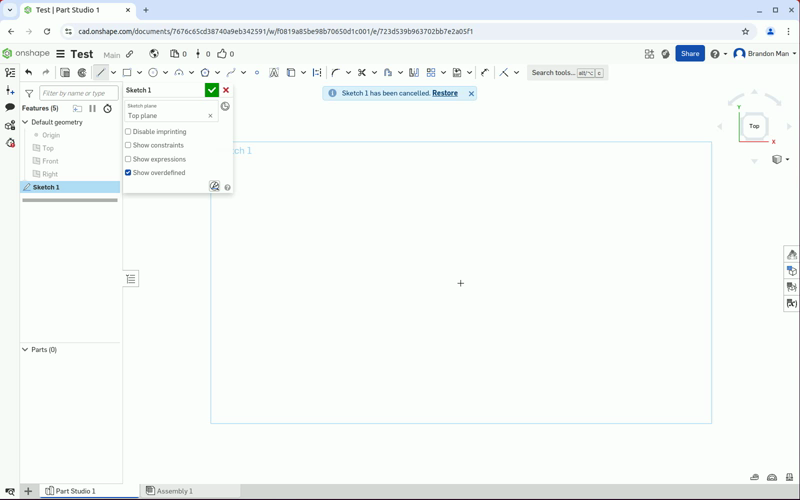
key_up(shift)
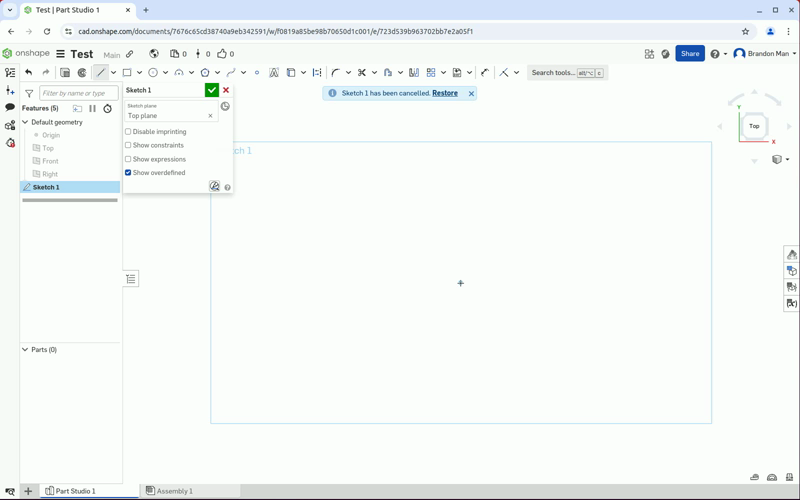
key_down(shift)
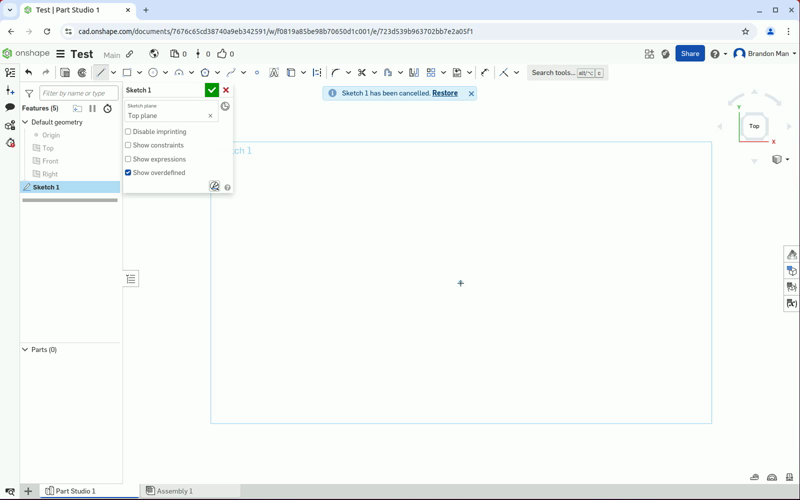
mouse_move(573, 282)
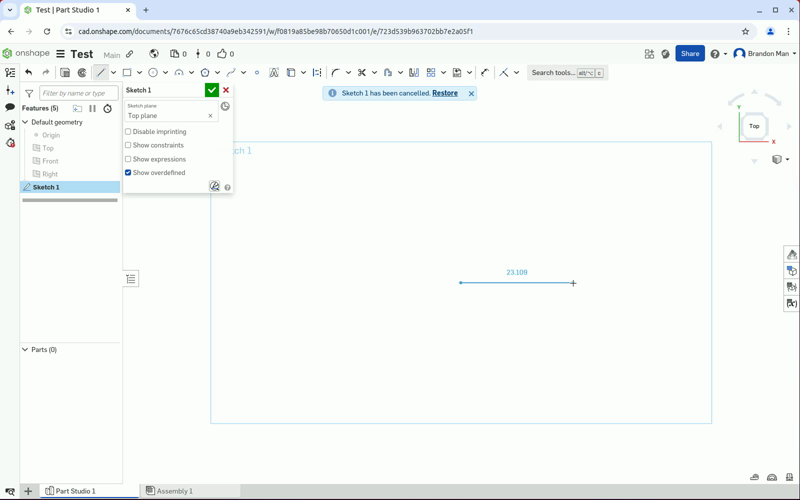
click(573, 282)
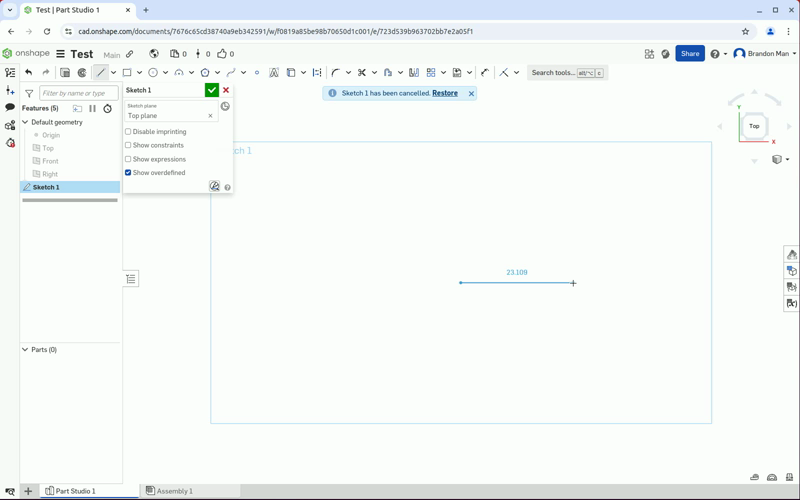
key_up(shift)
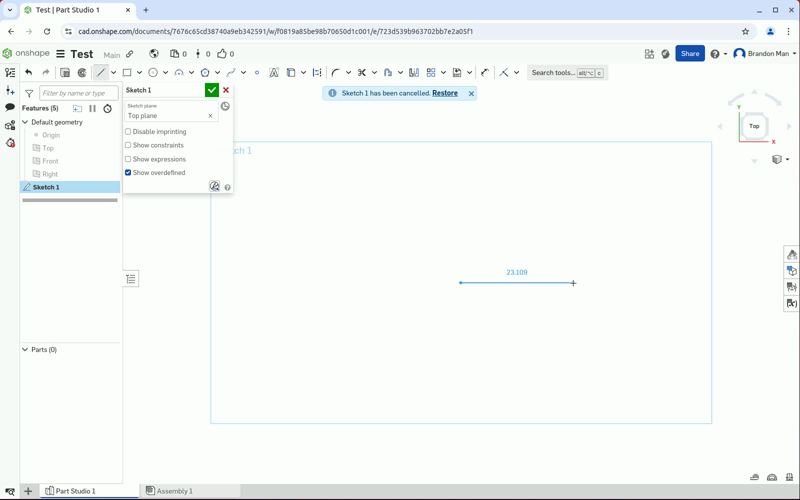
key_down(shift)
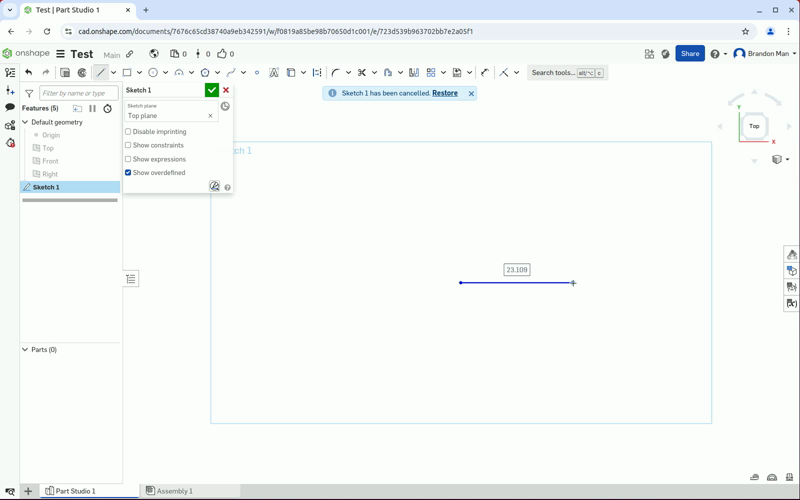
mouse_move(589, 282)
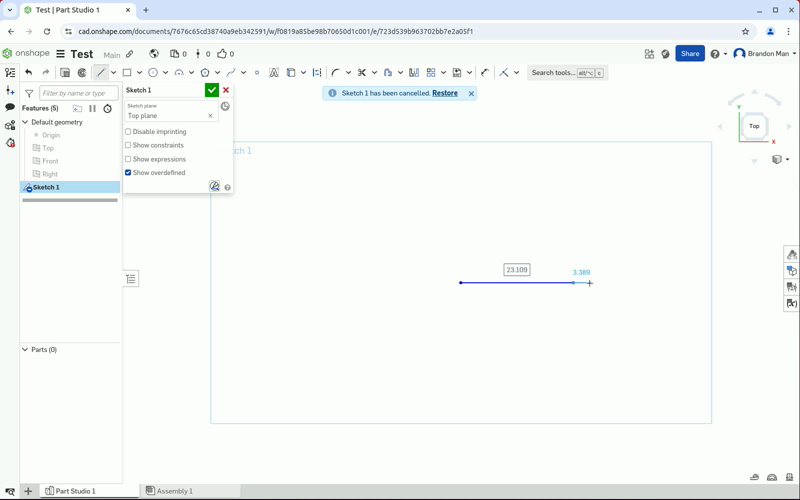
mouse_move(573, 264)
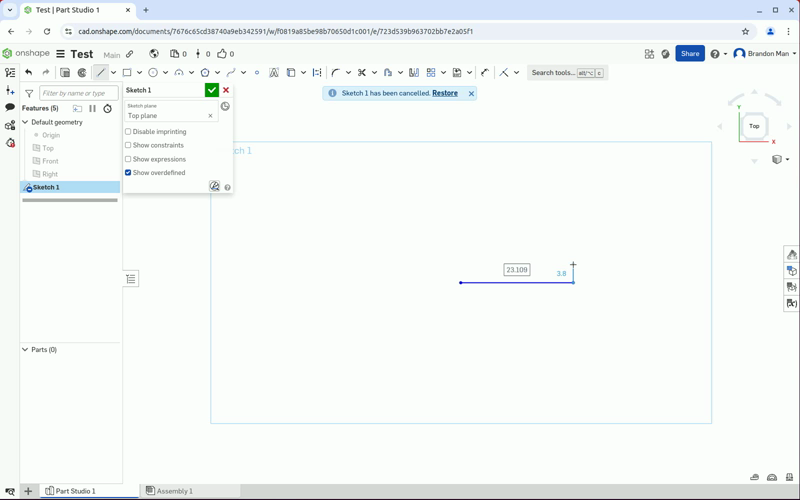
click(573, 264)
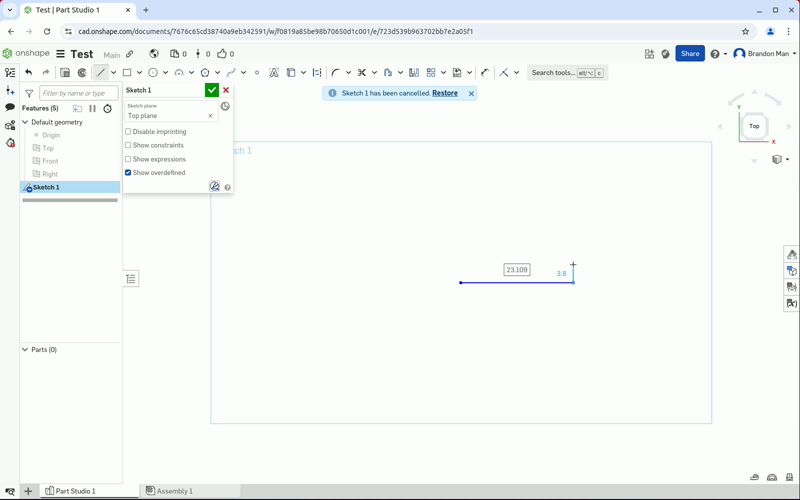
key_up(shift)
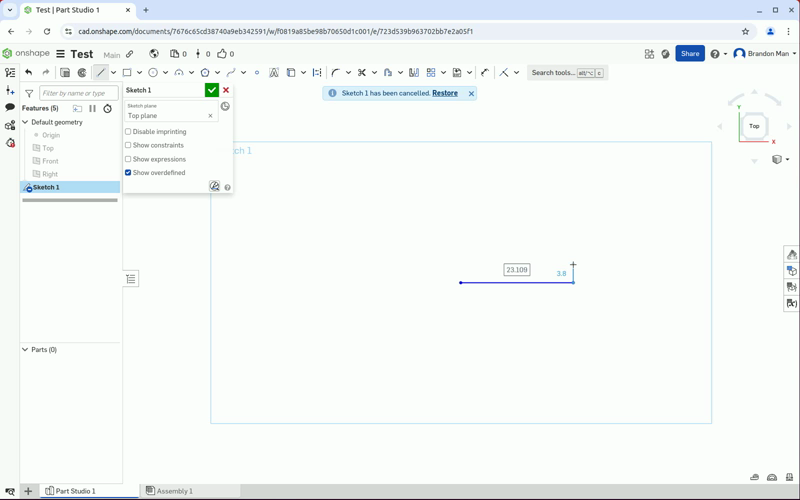
key_down(shift)
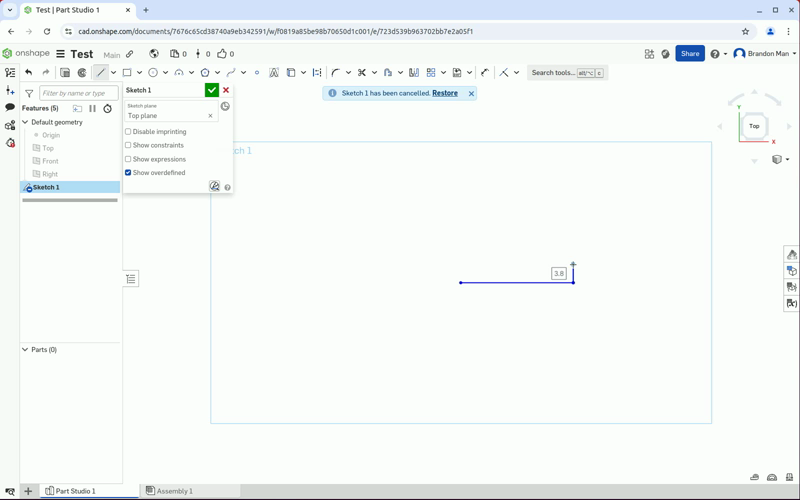
mouse_move(460, 264)
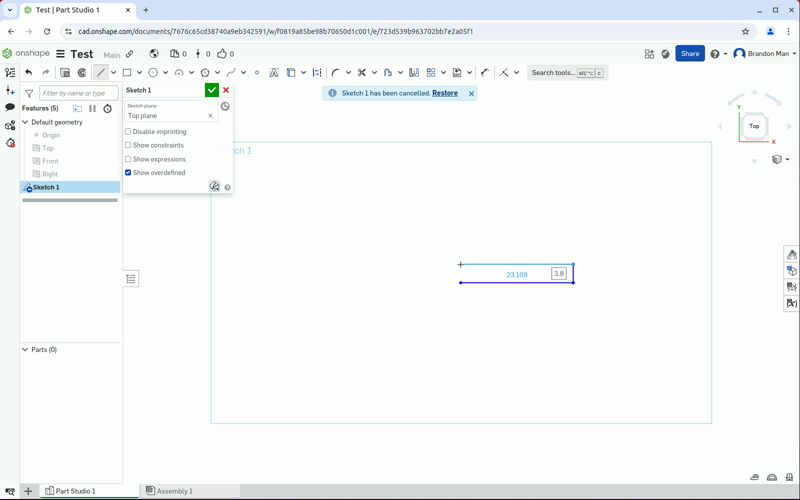
click(460, 264)
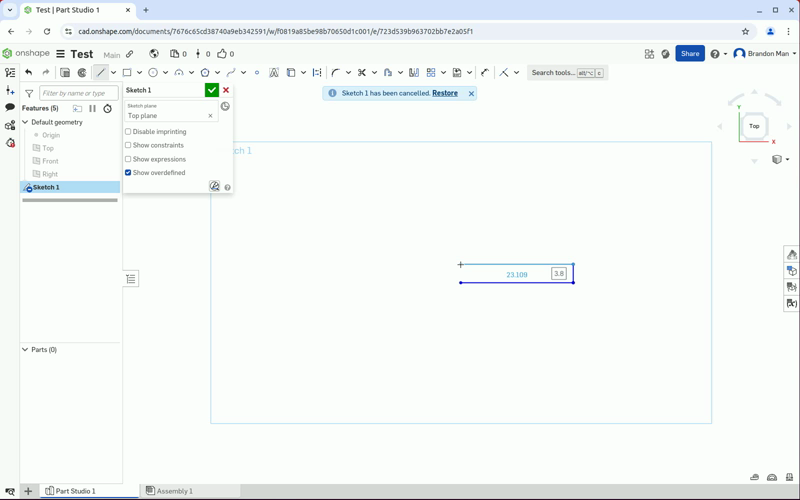
key_up(shift)
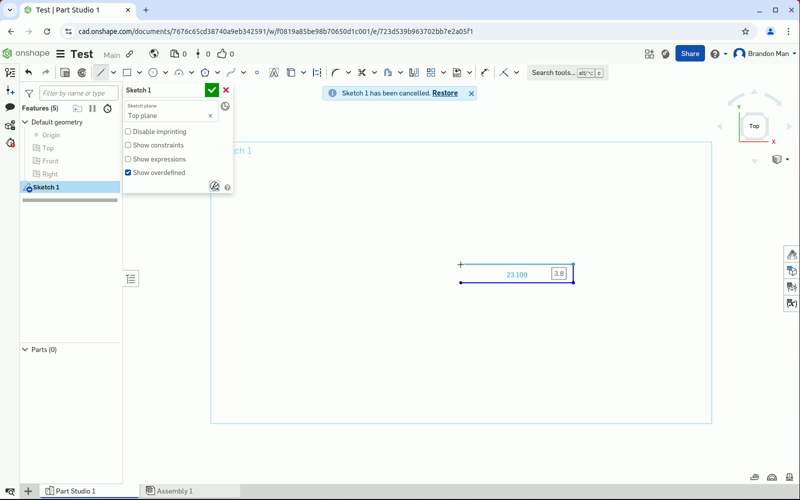
mouse_move(490, 264)
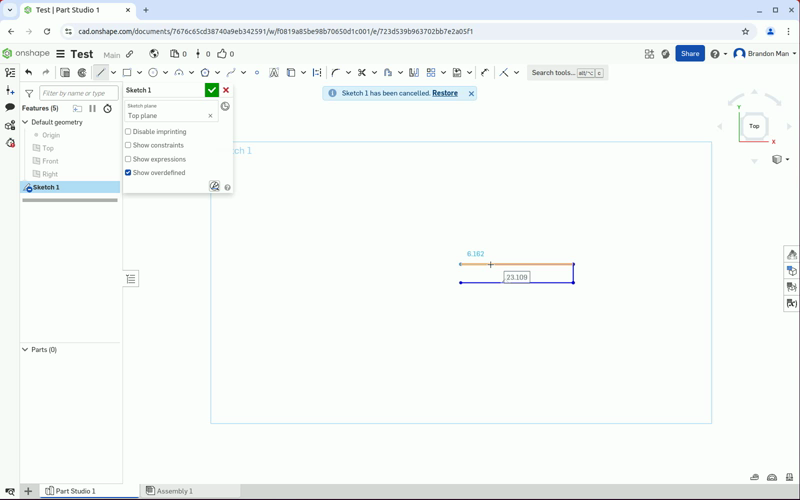
key_down(shift)
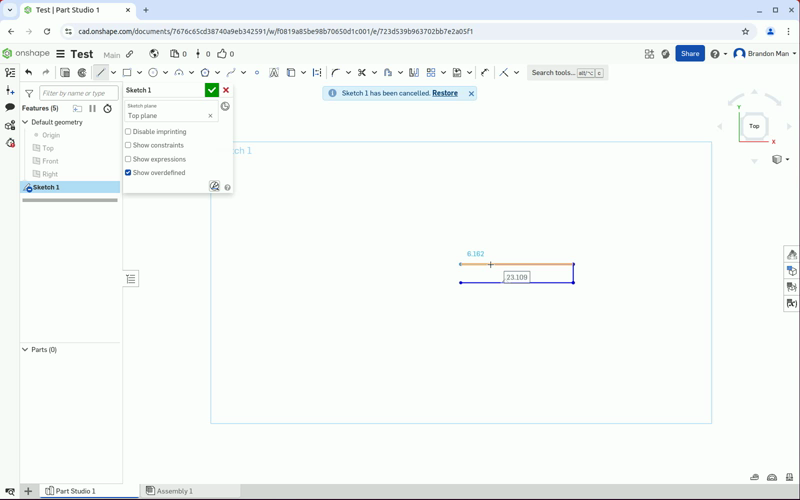
mouse_move(460, 282)
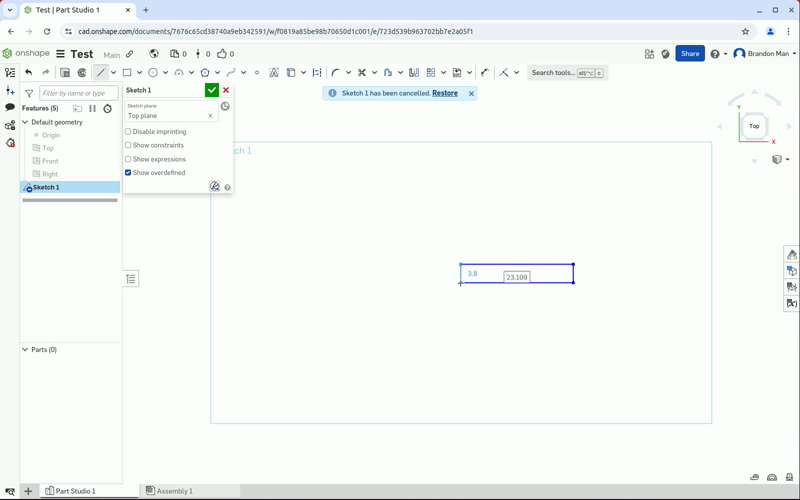
key_up(shift)
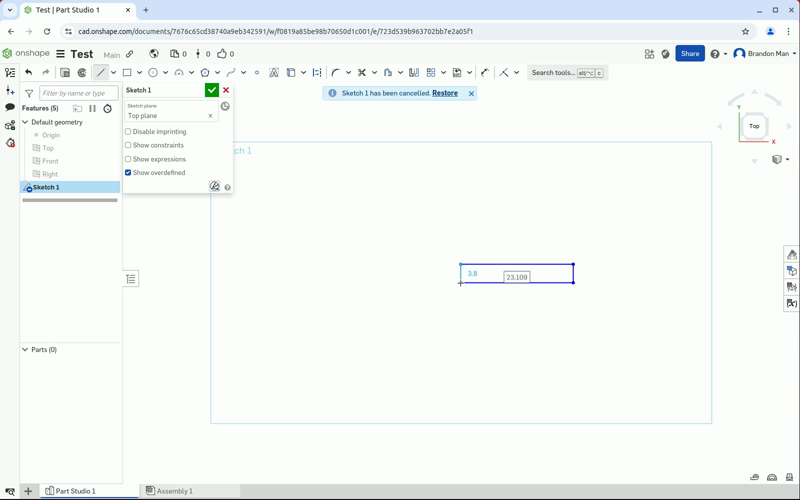
click(460, 282)
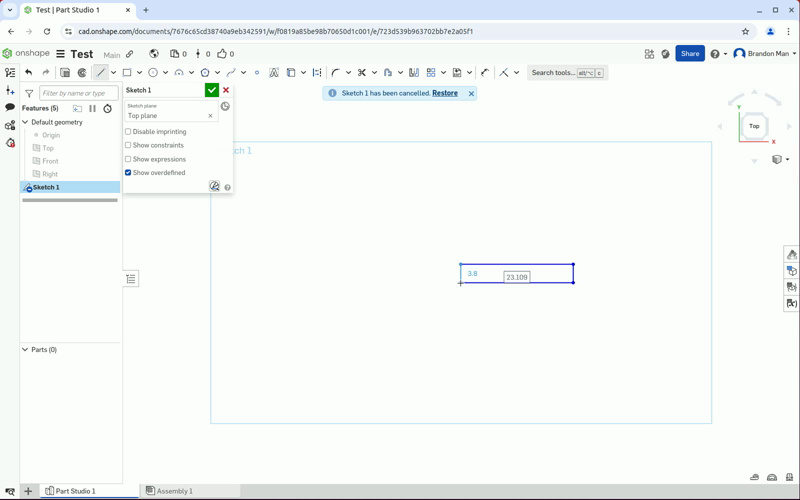
key(esc)
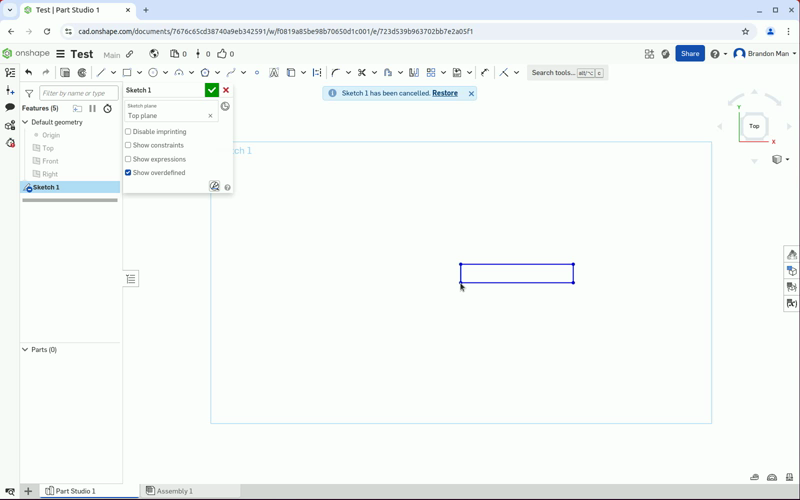
mouse_move(566, 275)
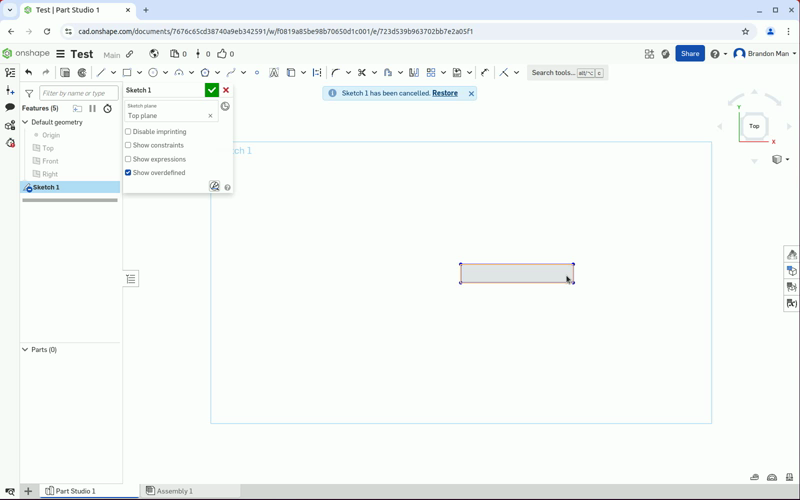
click(566, 275)
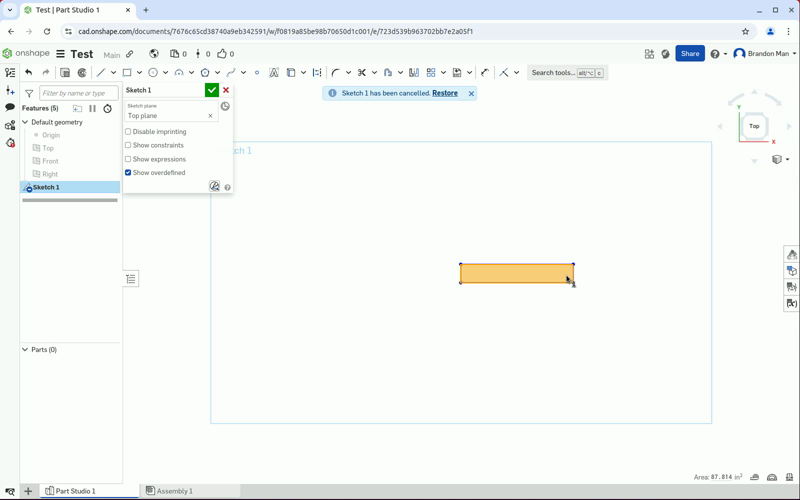
mouse_move(73, 352)
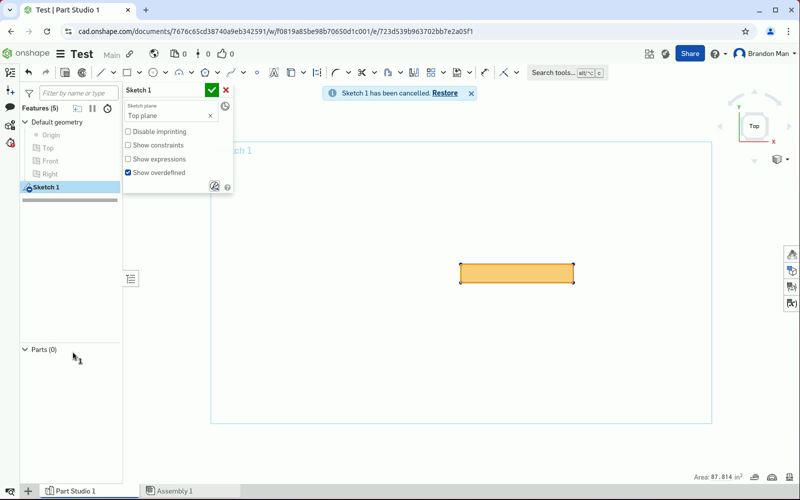
key(shift+y)
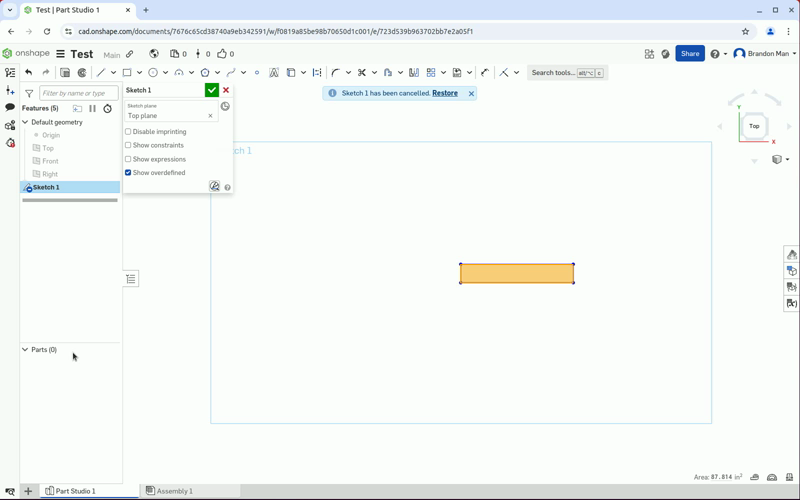
key(shift+e)
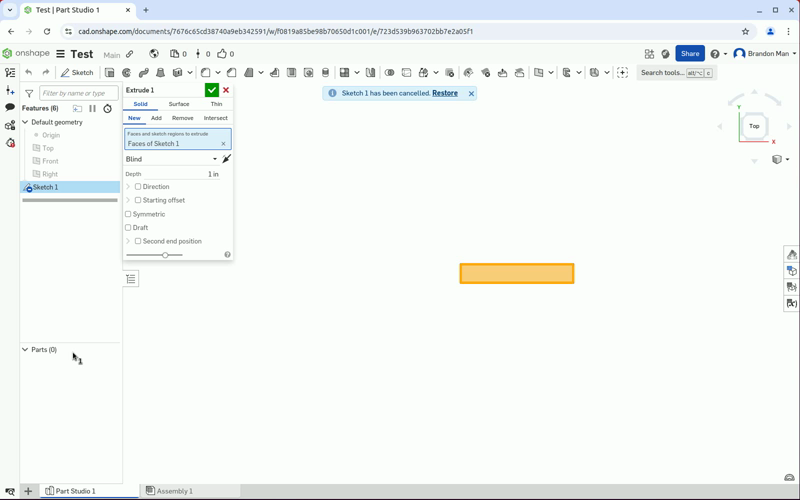
mouse_move(143, 106)
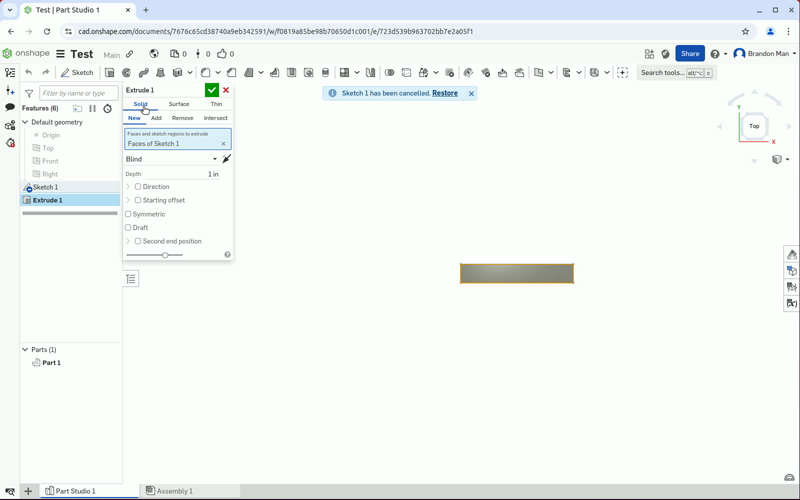
click(143, 106)
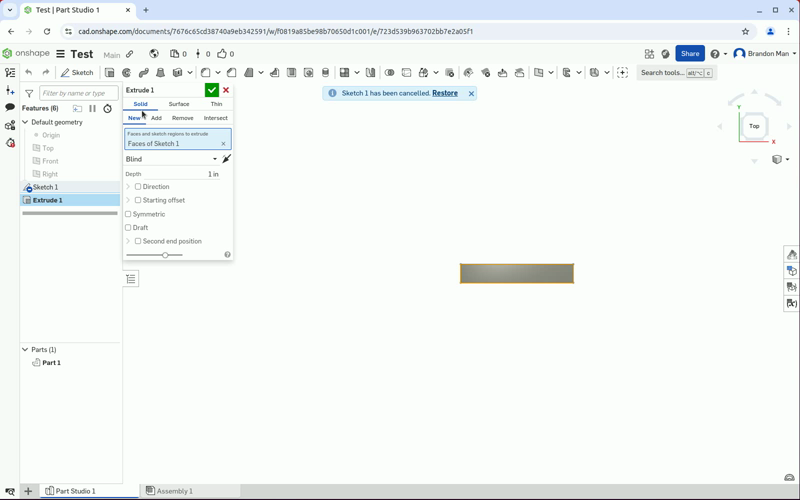
mouse_move(137, 120)
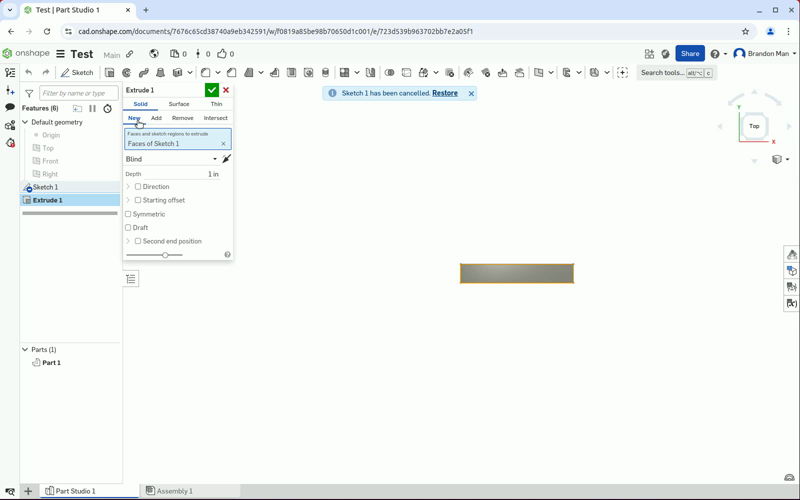
click(137, 120)
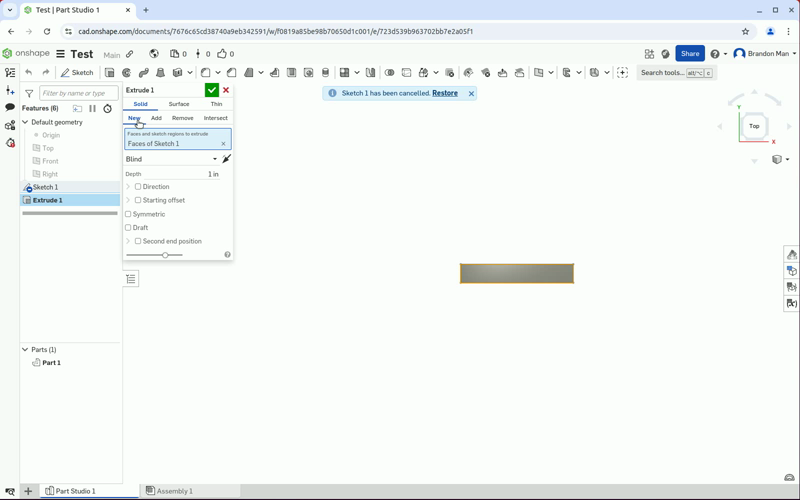
key(tab, 4)
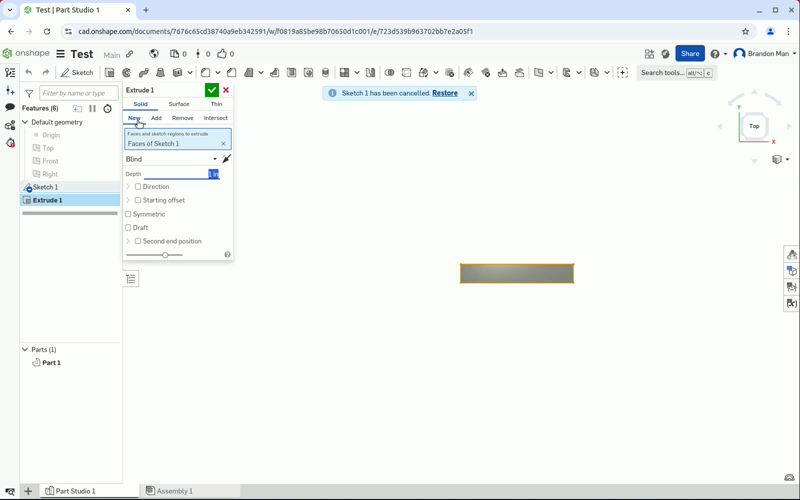
text(2.889)
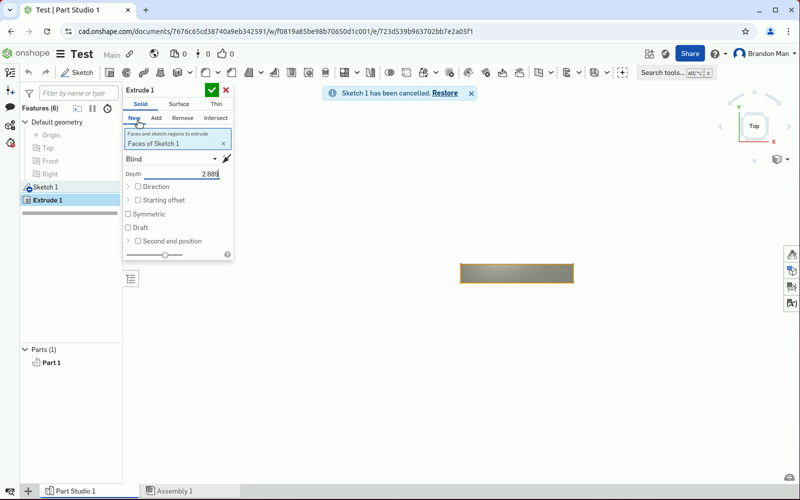
key(enter)
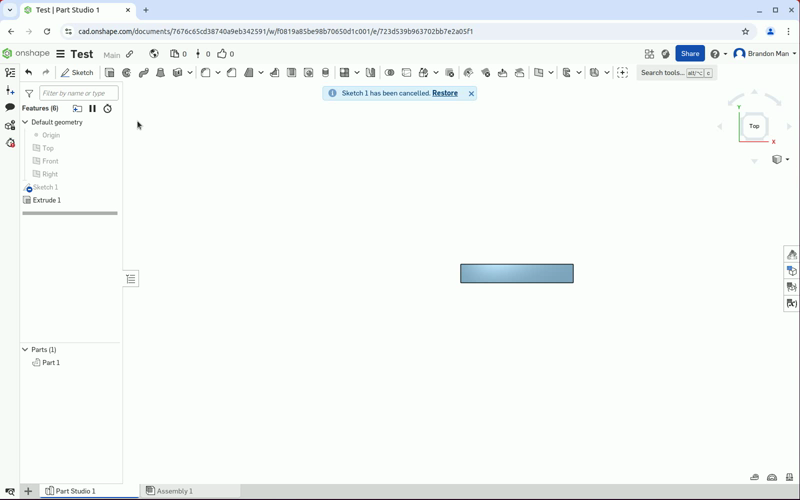
key(shift+h)
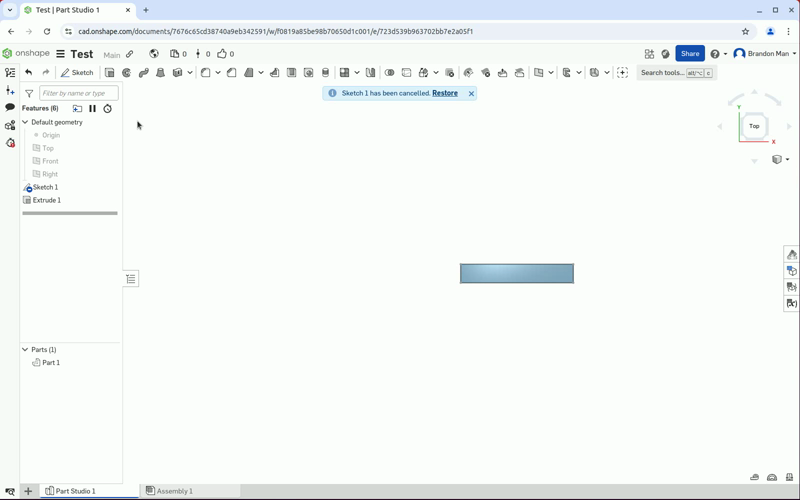
key(shift+h)
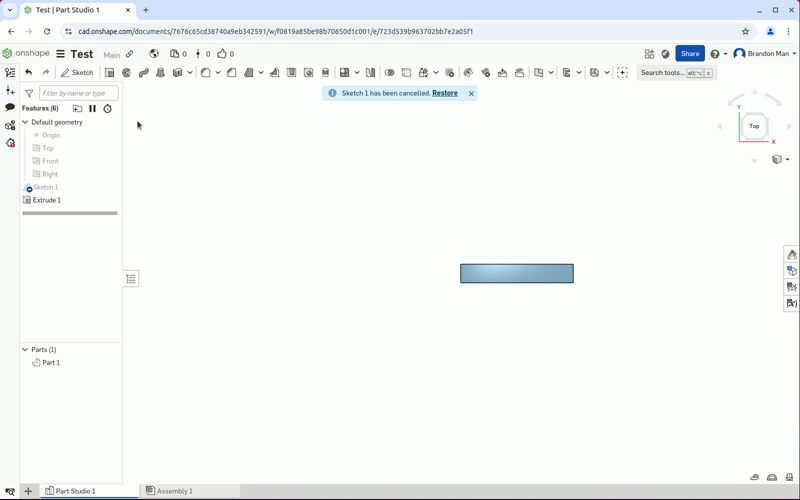
mouse_move(73, 189)
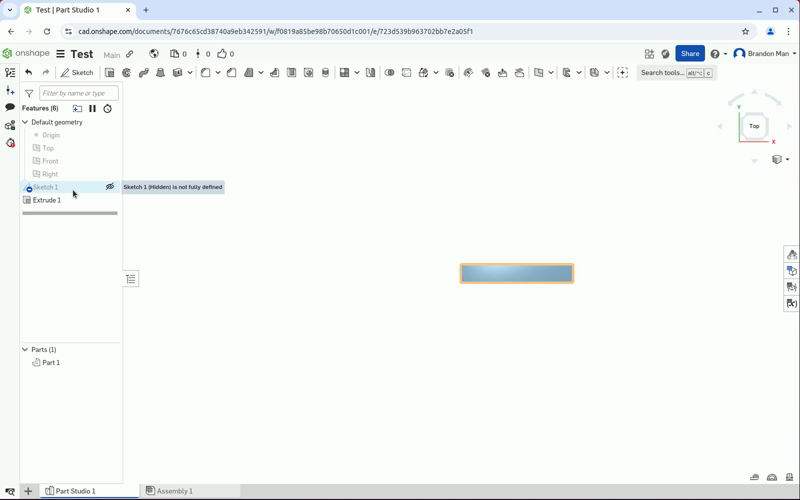
click(73, 189)
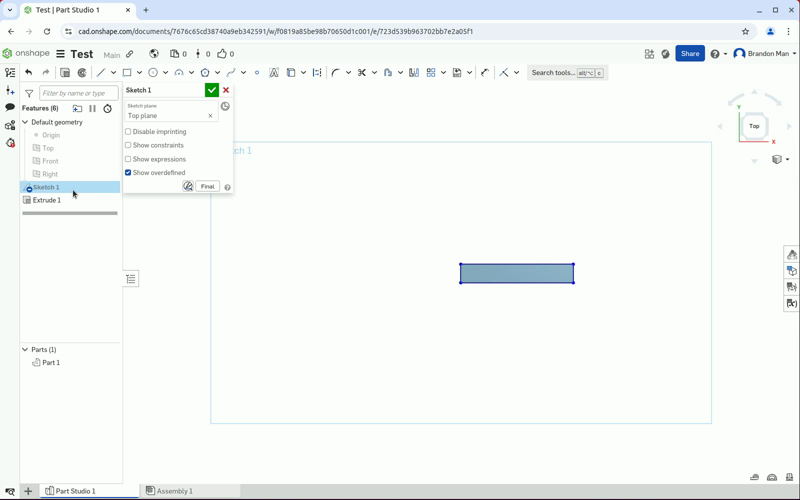
mouse_move(229, 92)
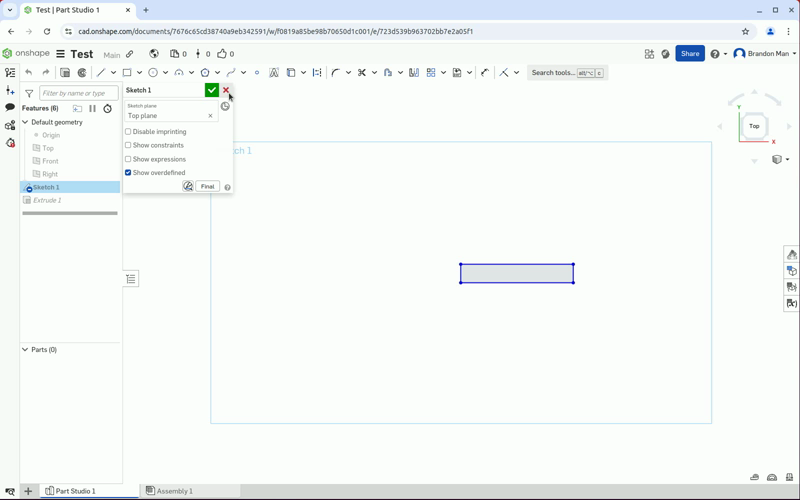
click(229, 92)
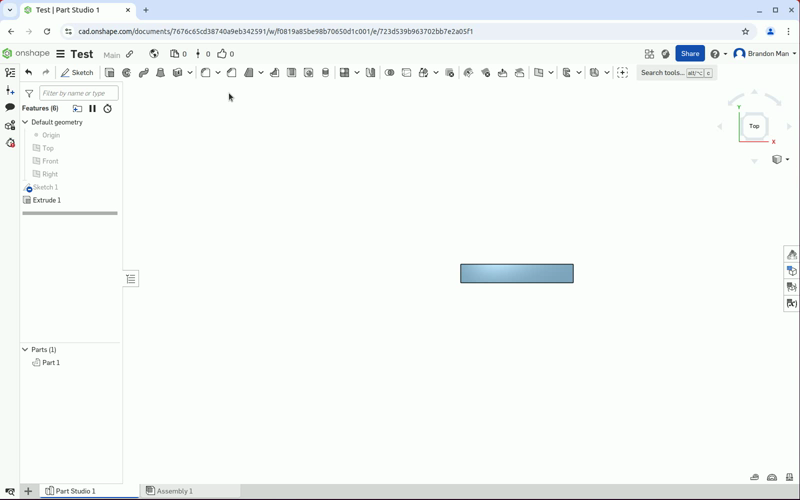
mouse_move(541, 75)
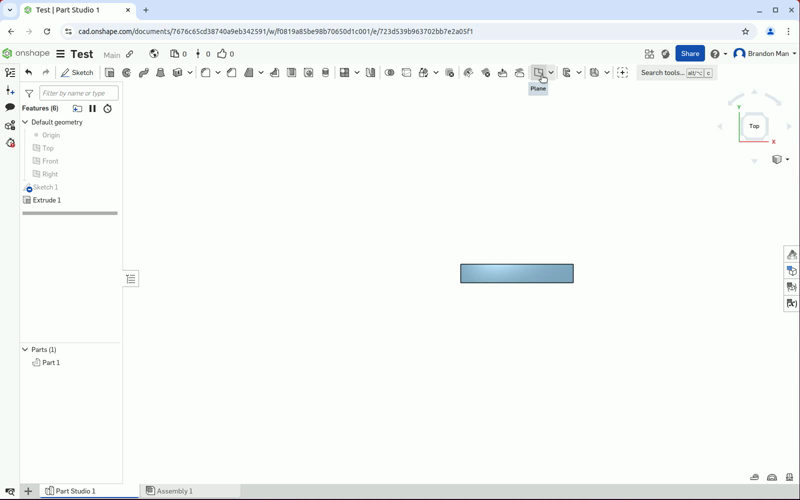
click(541, 75)
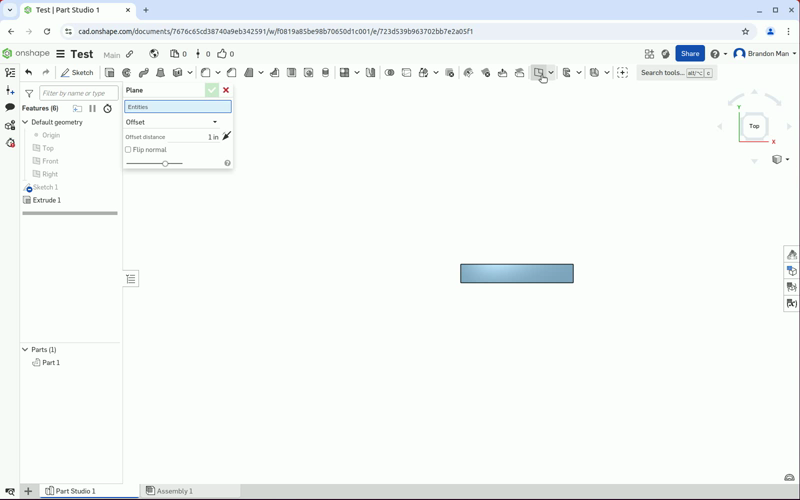
mouse_move(73, 150)
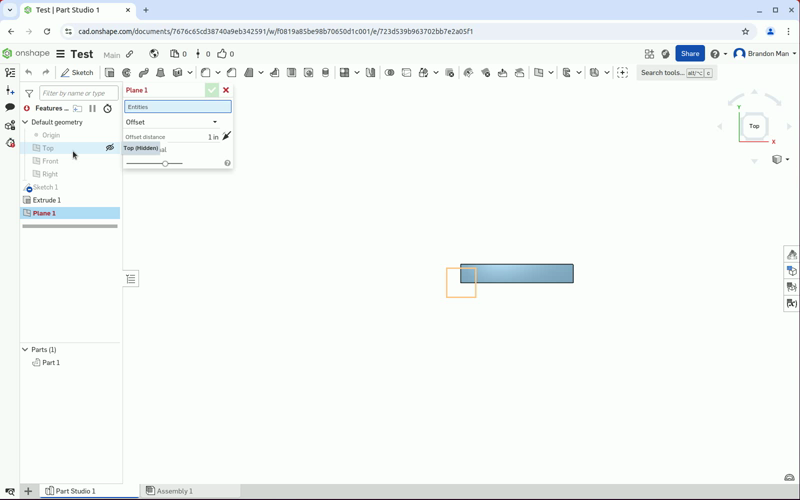
click(73, 150)
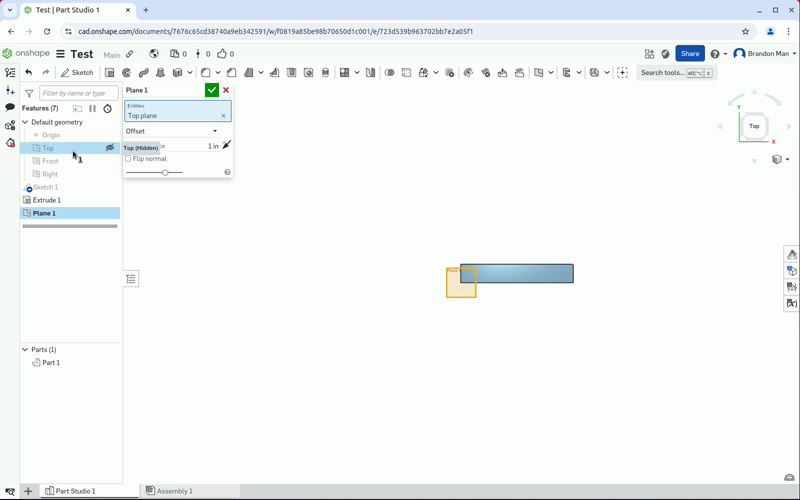
key(tab, 2)
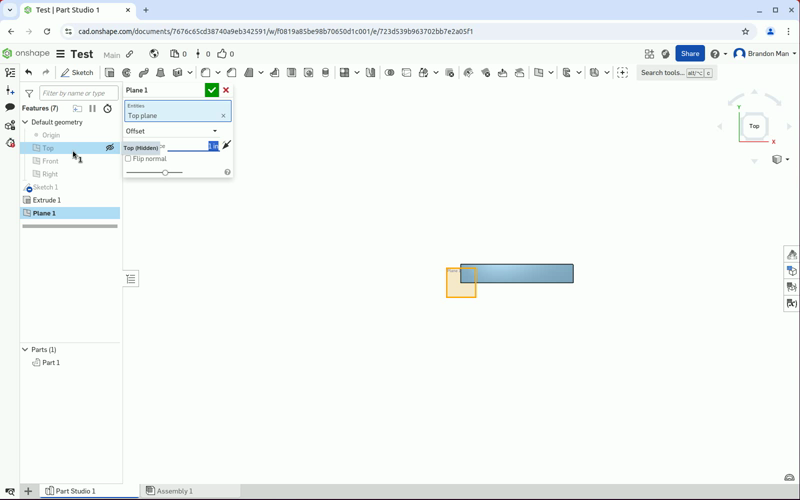
text(2.896)
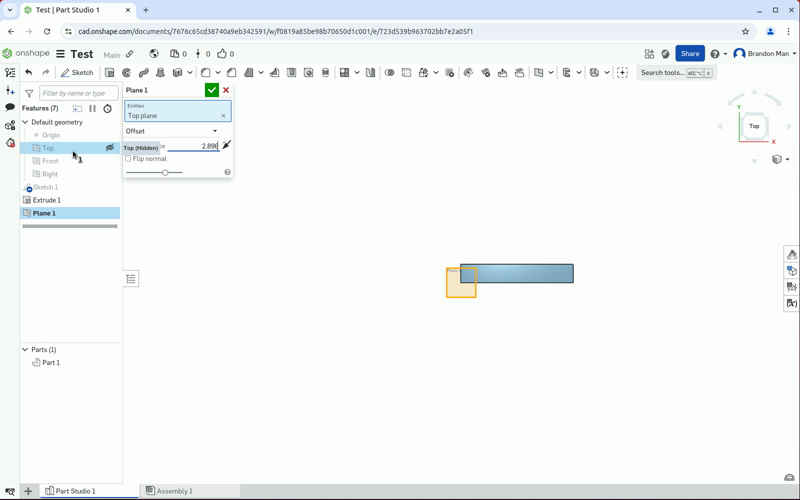
key(enter, 2)
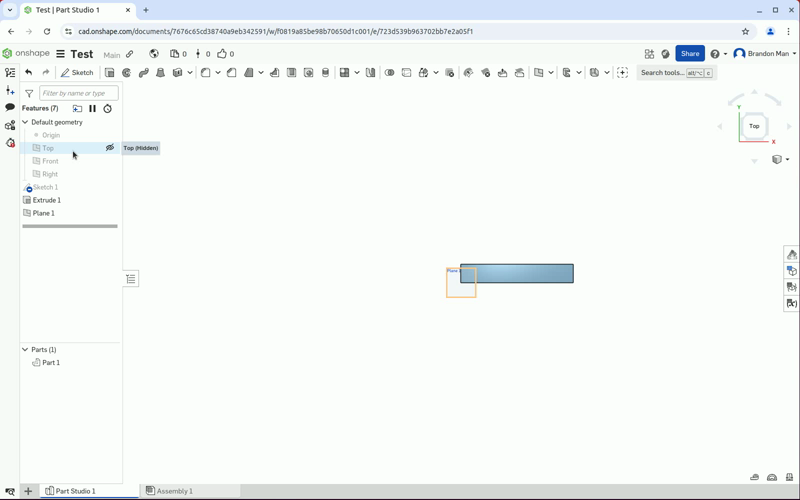
key(shift+s)
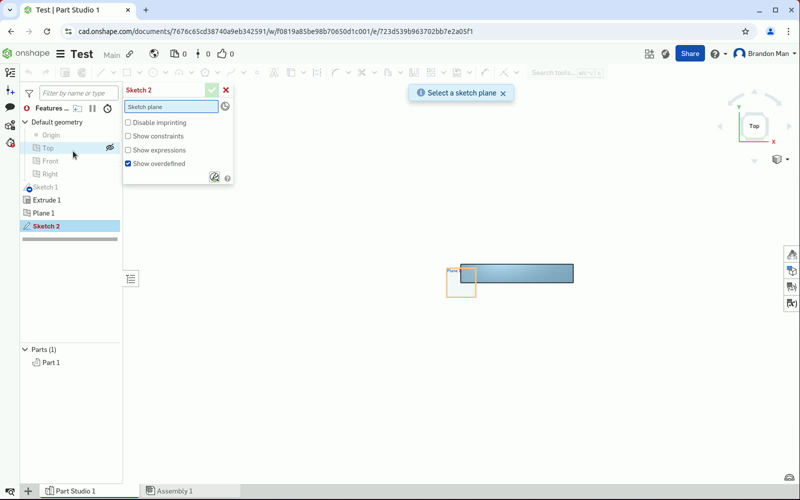
mouse_move(73, 215)
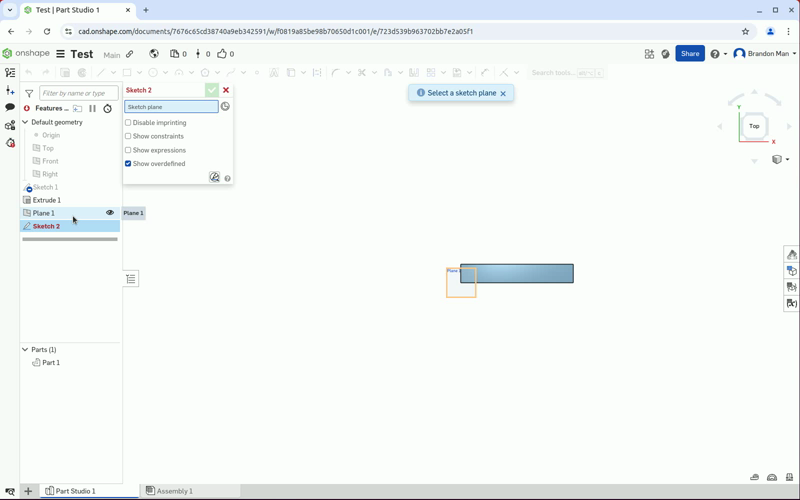
click(73, 215)
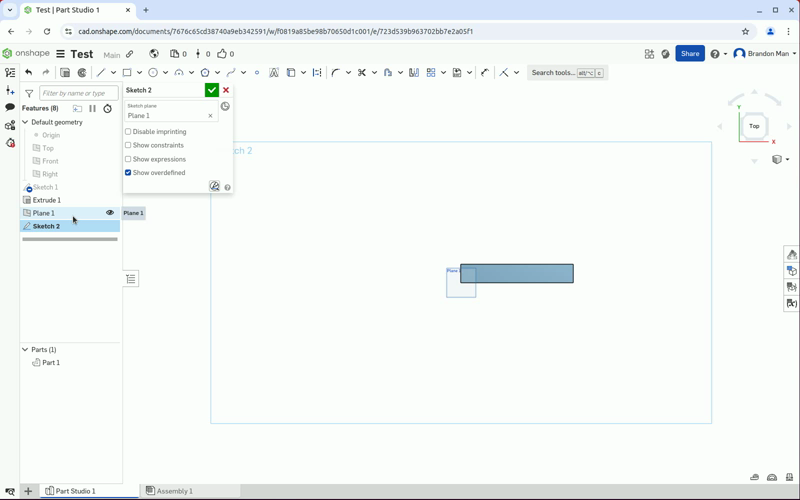
mouse_move(73, 352)
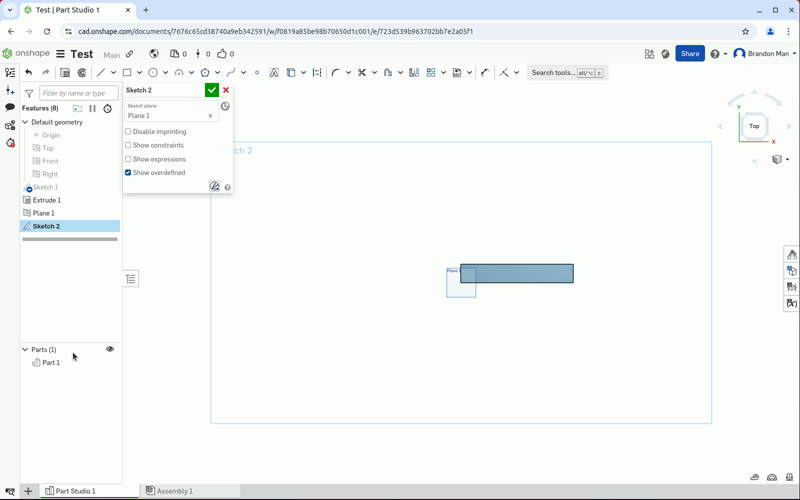
key(y)
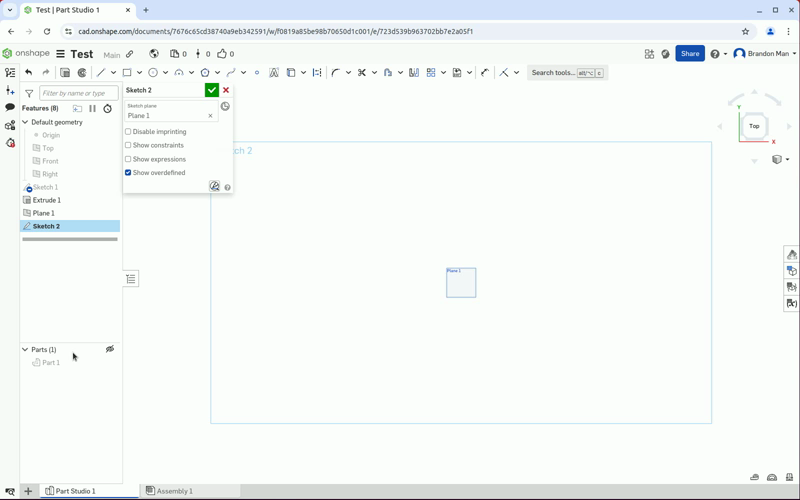
key(l)
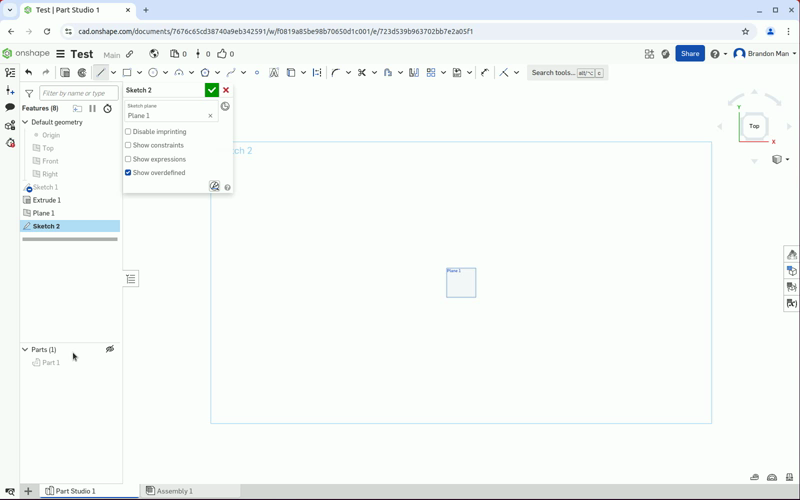
key_down(shift)
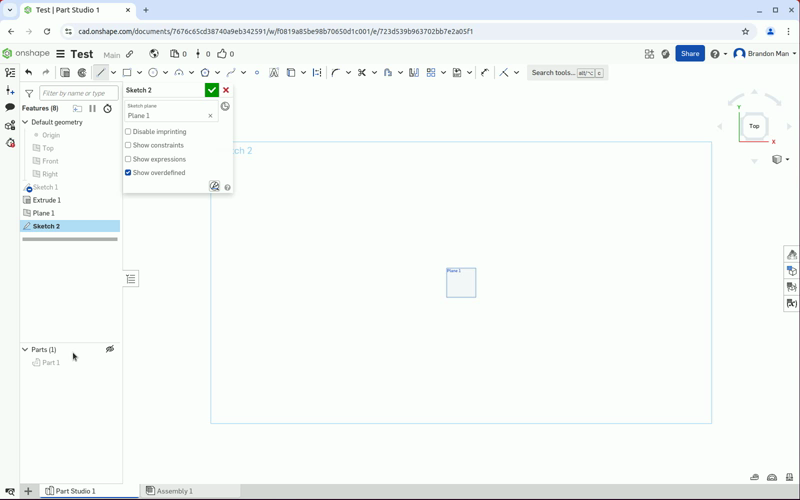
mouse_move(470, 275)
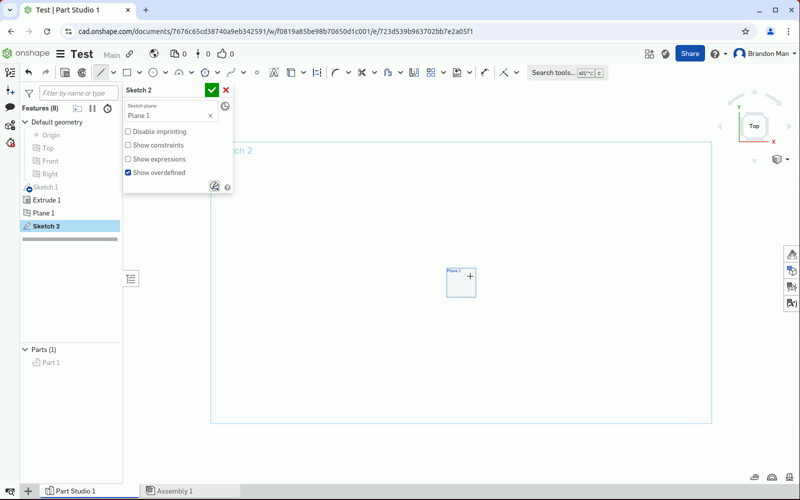
click(470, 275)
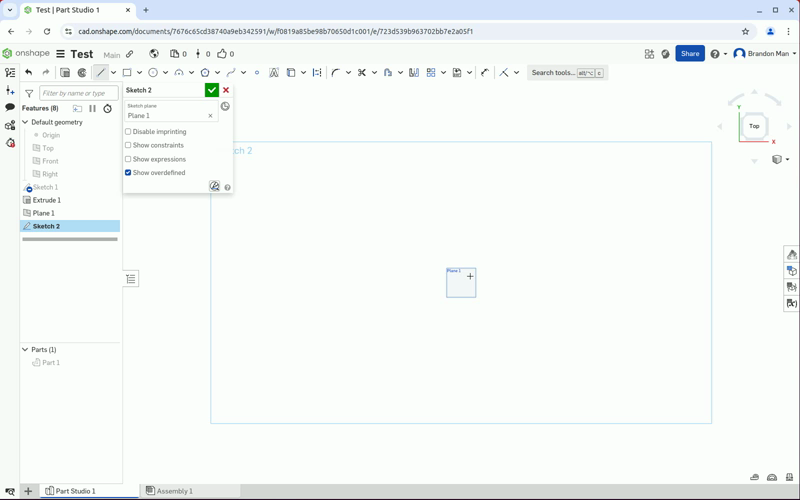
key_up(shift)
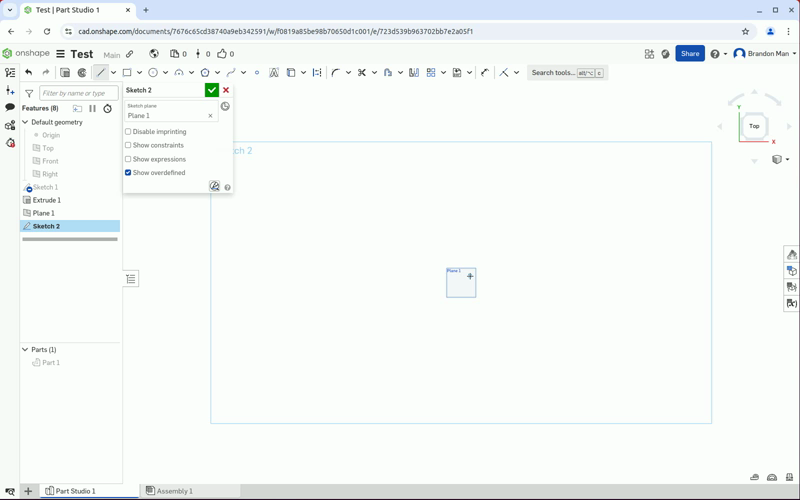
key_down(shift)
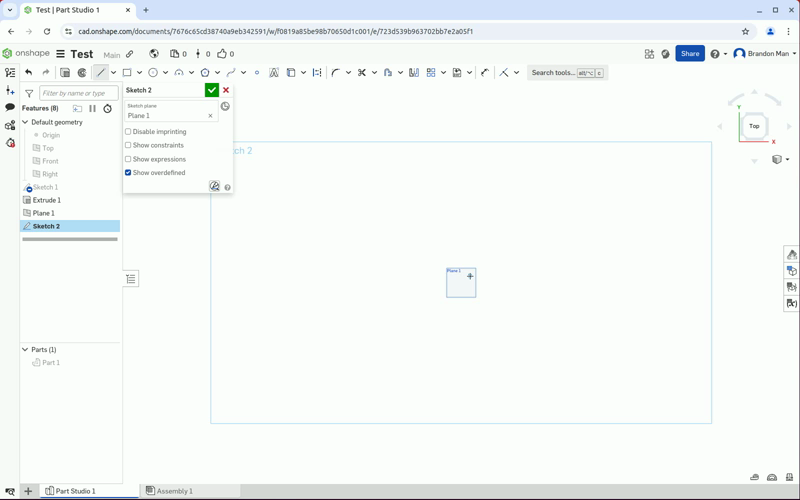
mouse_move(564, 275)
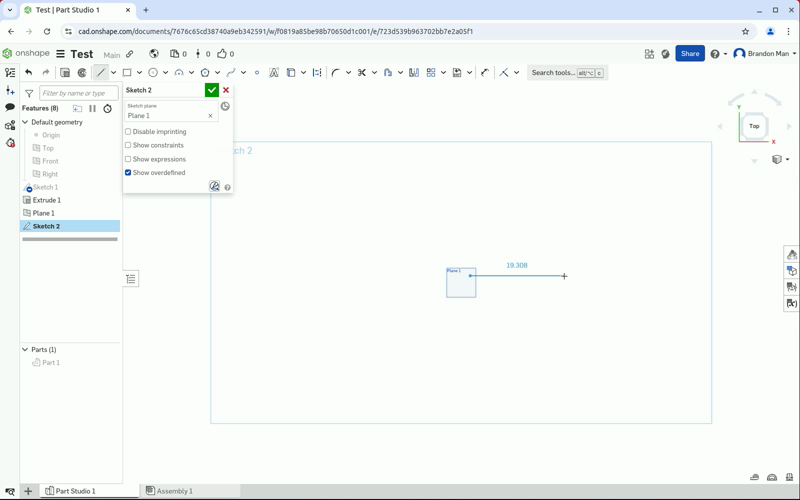
click(564, 275)
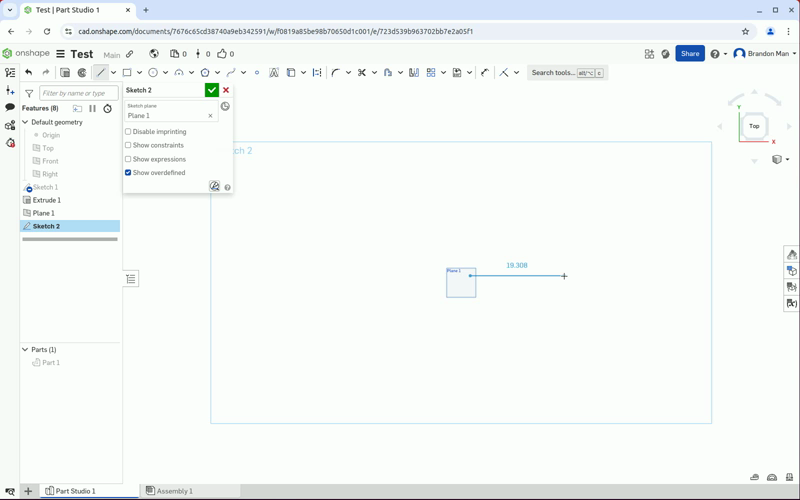
key_up(shift)
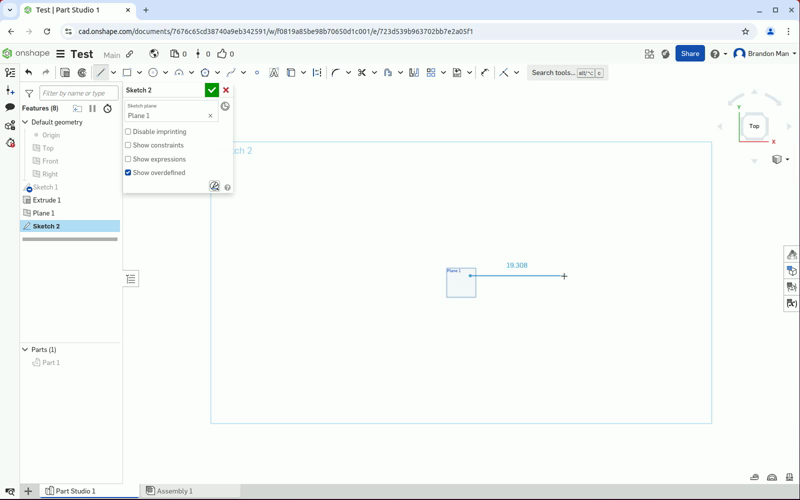
key_down(shift)
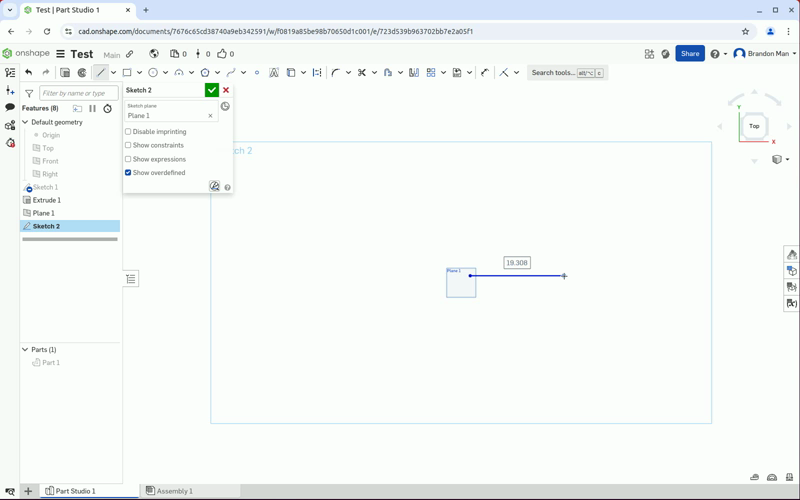
mouse_move(589, 275)
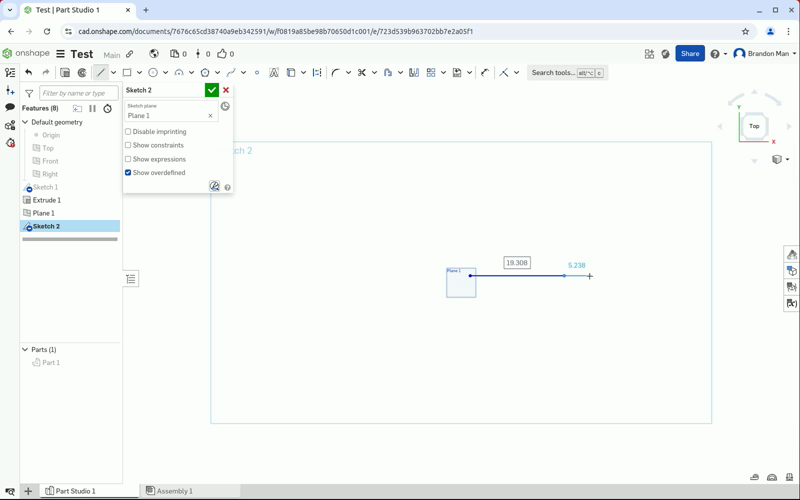
mouse_move(564, 270)
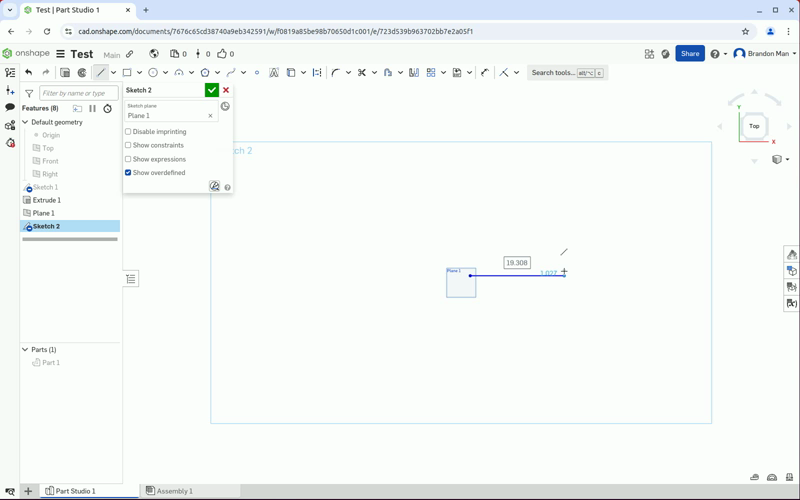
scroll(6)
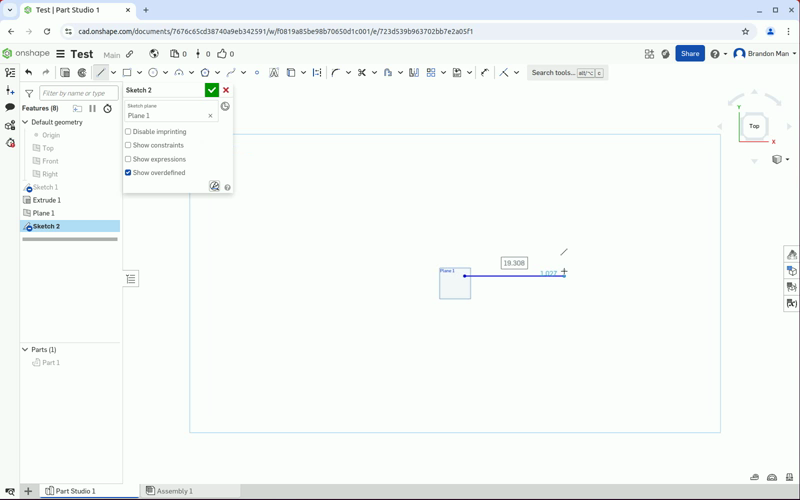
scroll(6)
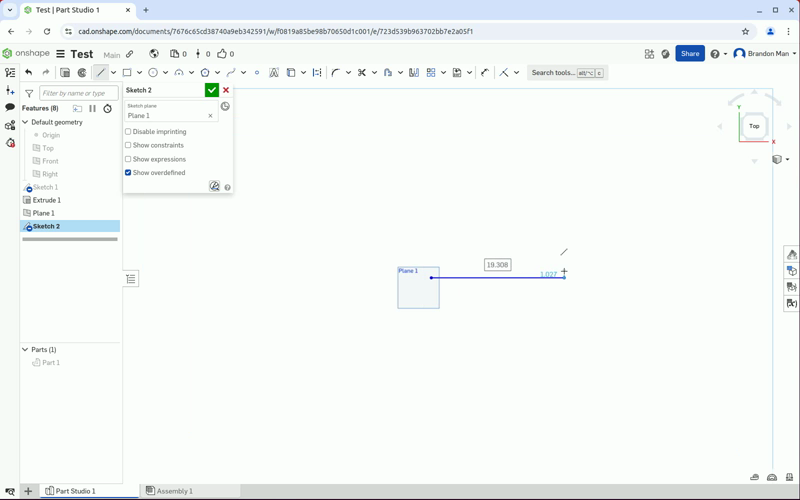
scroll(6)
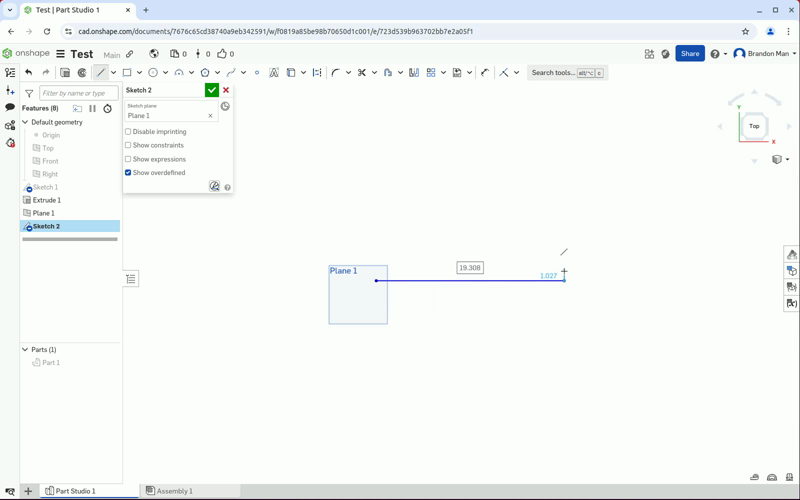
scroll(6)
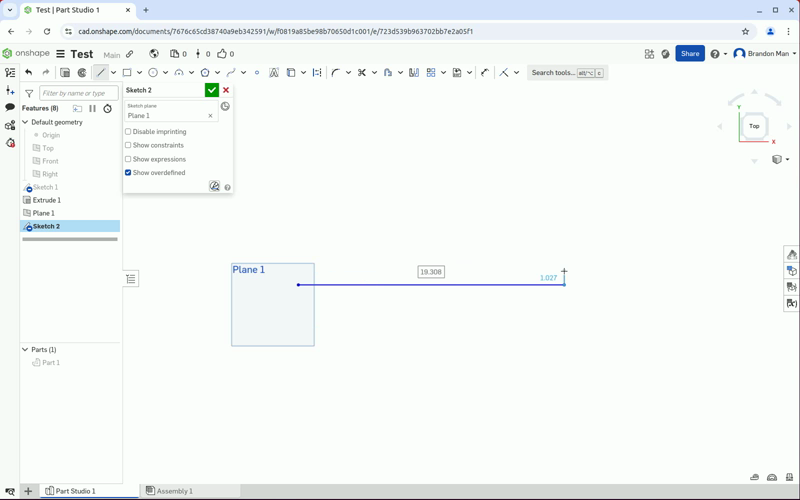
scroll(6)
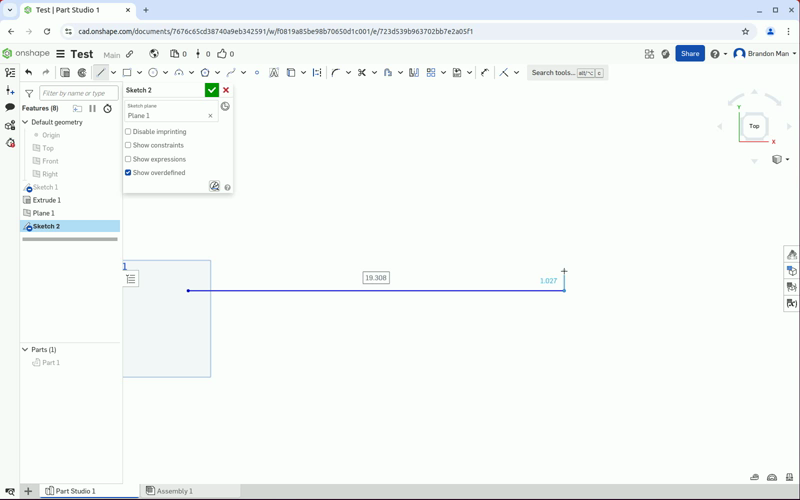
scroll(6)
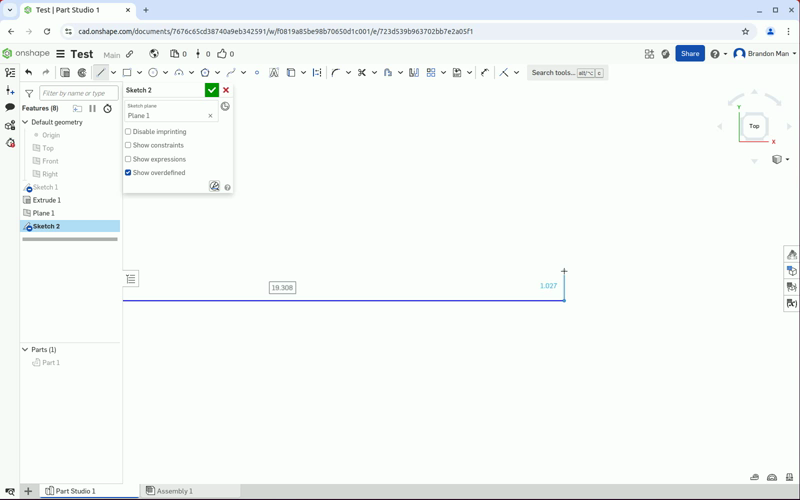
scroll(6)
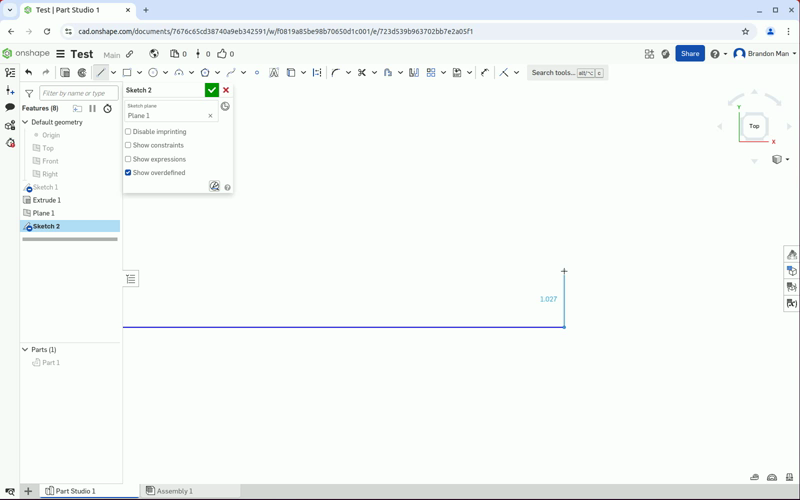
click(564, 270)
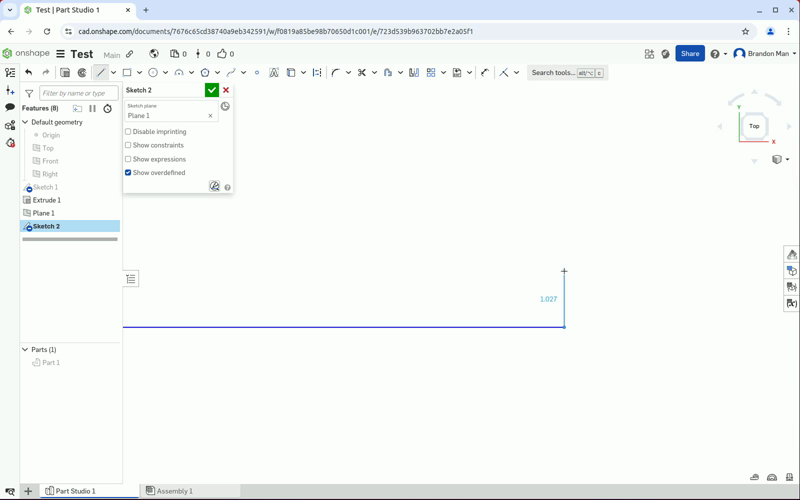
scroll(-6)
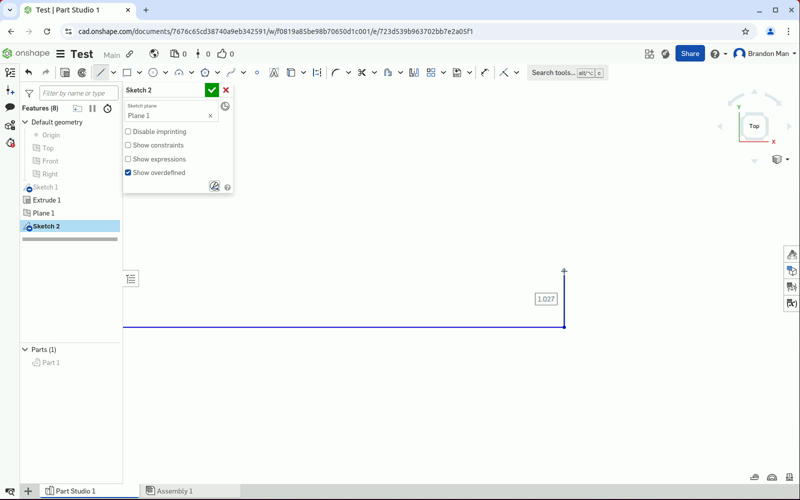
scroll(-6)
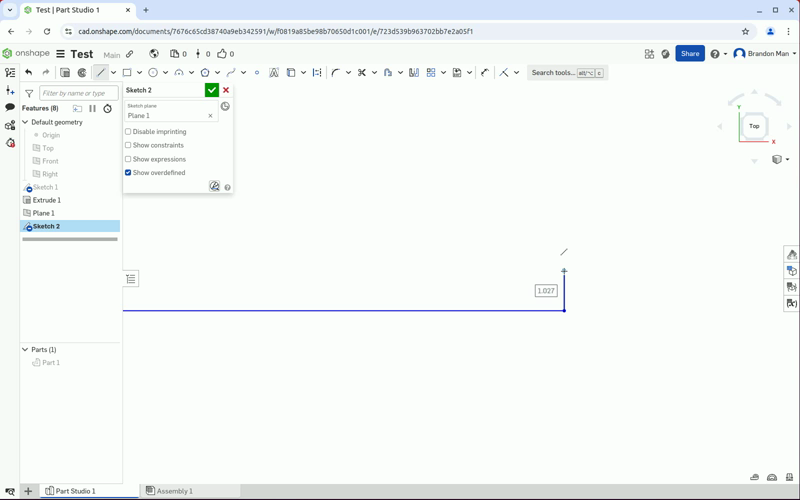
scroll(-6)
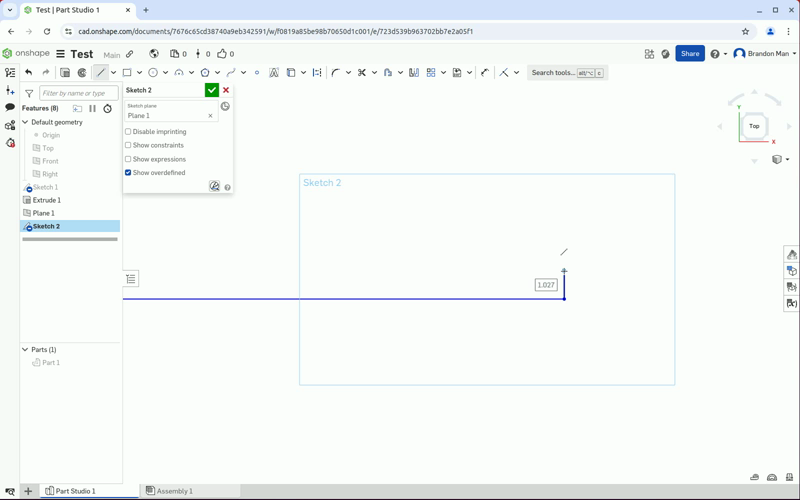
scroll(-6)
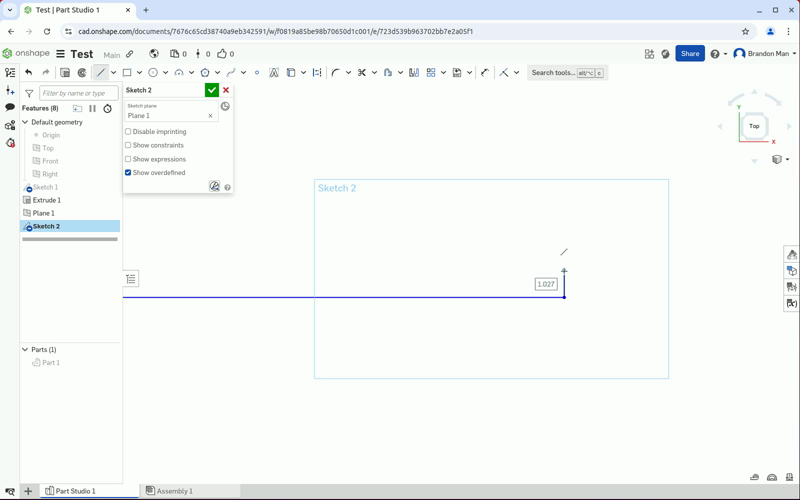
scroll(-6)
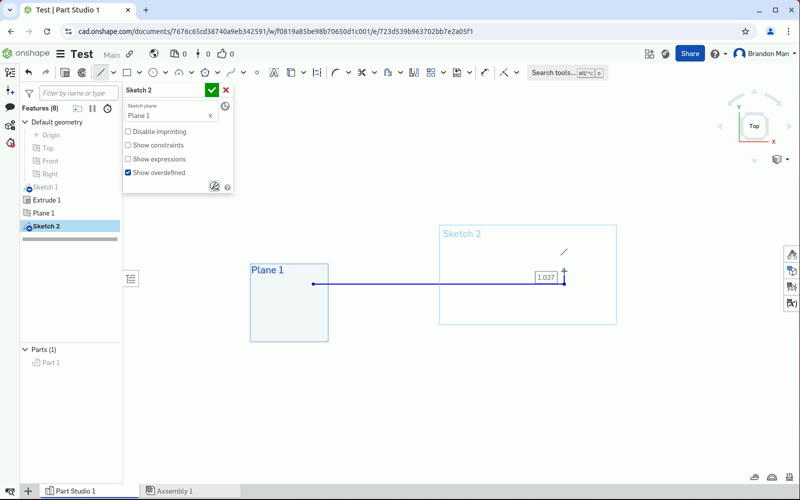
scroll(-6)
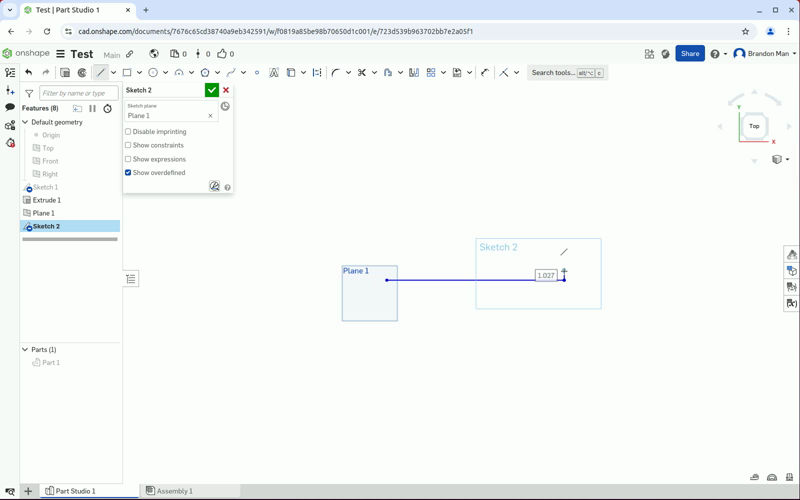
scroll(-6)
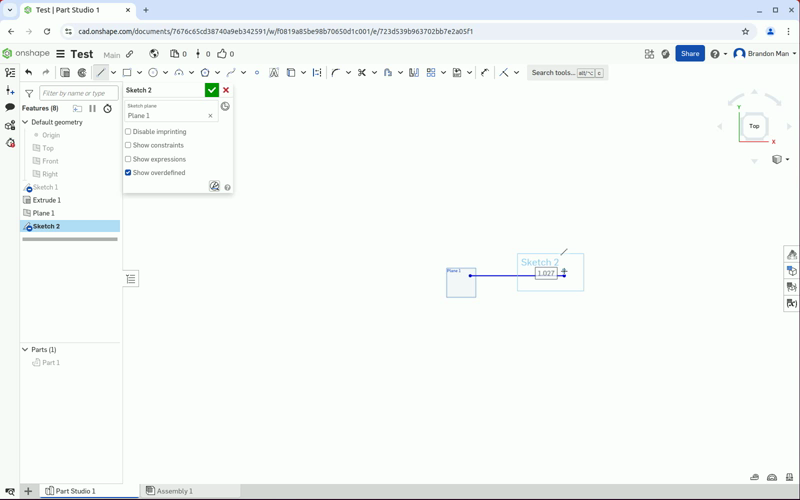
key_up(shift)
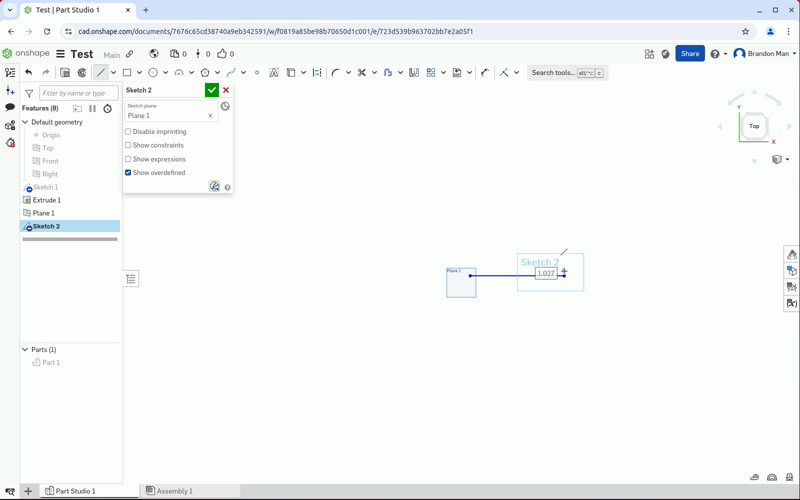
key_down(shift)
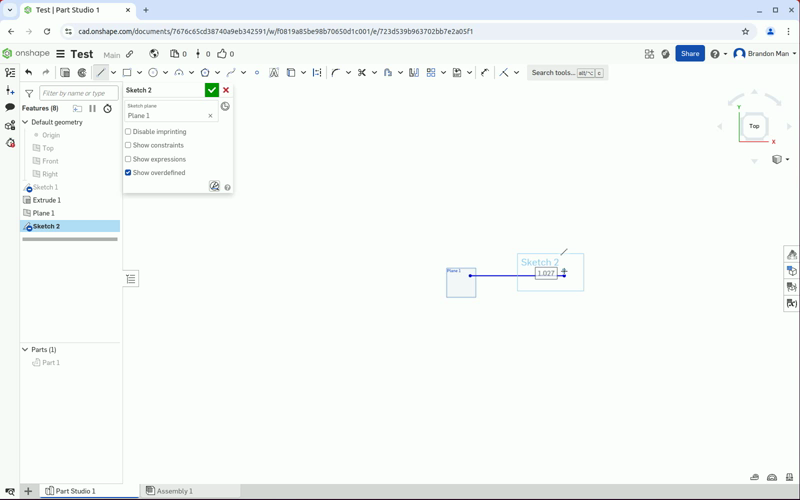
mouse_move(470, 270)
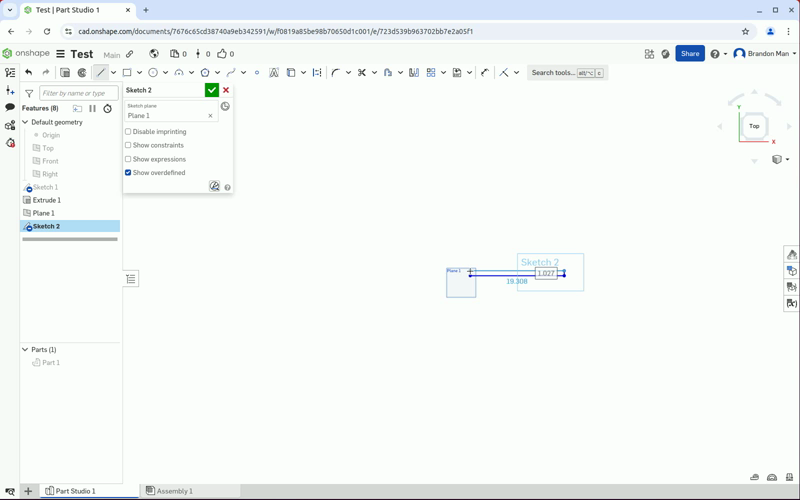
click(470, 270)
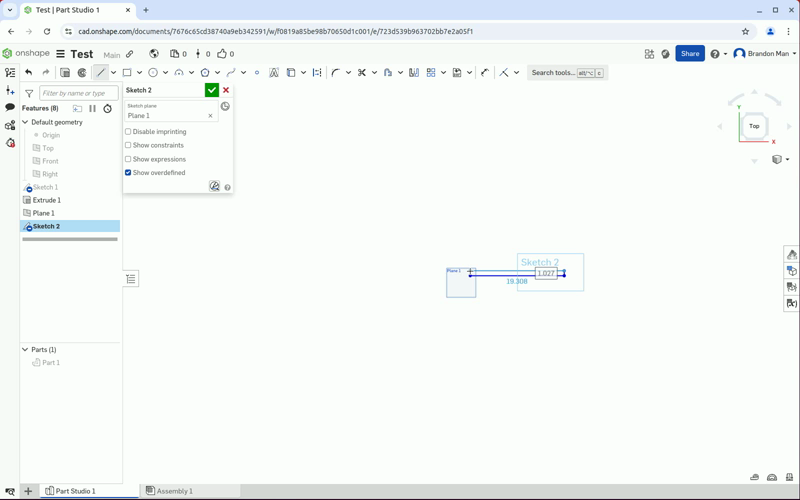
key_up(shift)
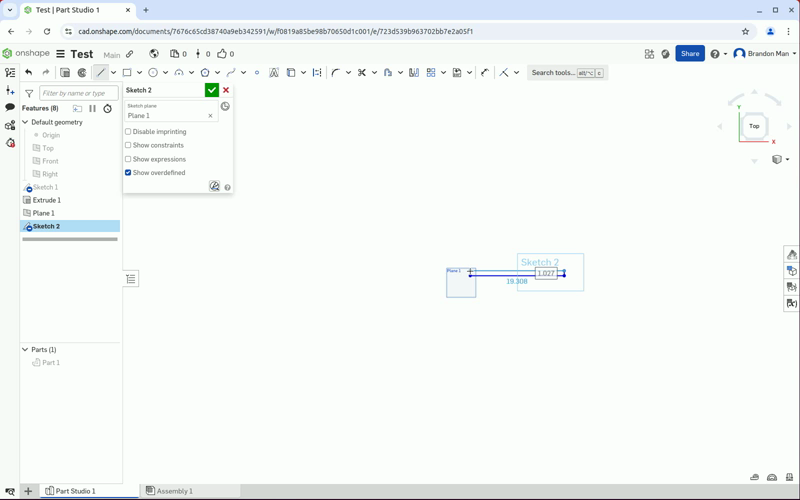
mouse_move(500, 270)
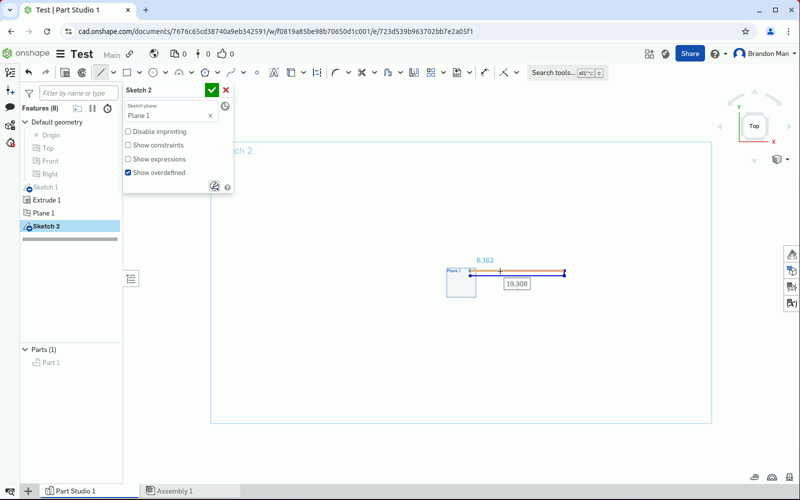
key_down(shift)
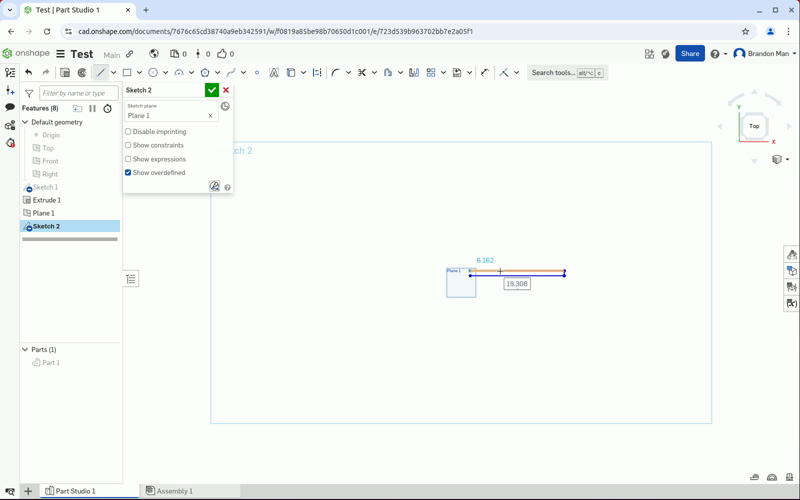
mouse_move(470, 275)
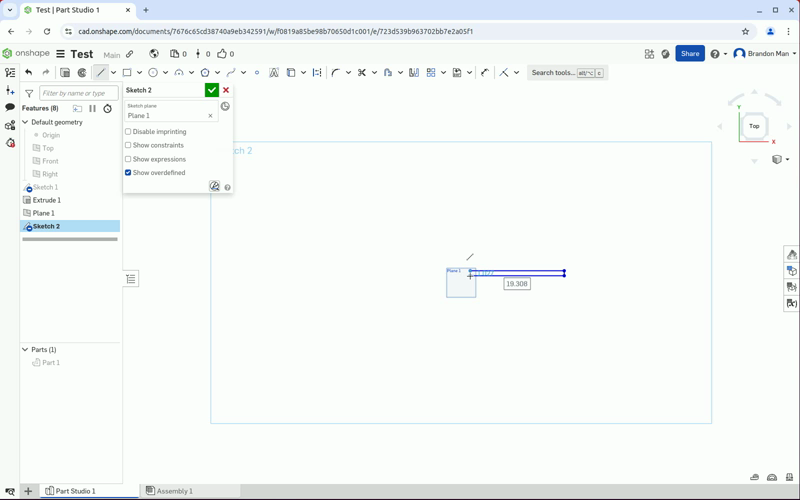
scroll(6)
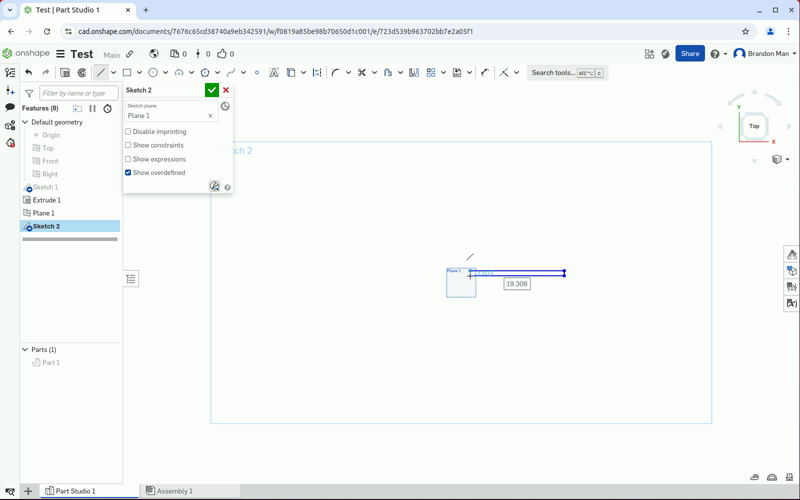
scroll(6)
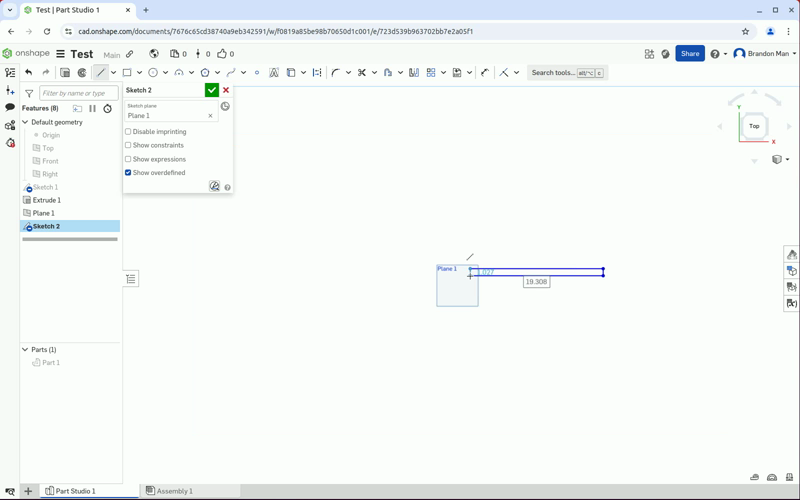
scroll(6)
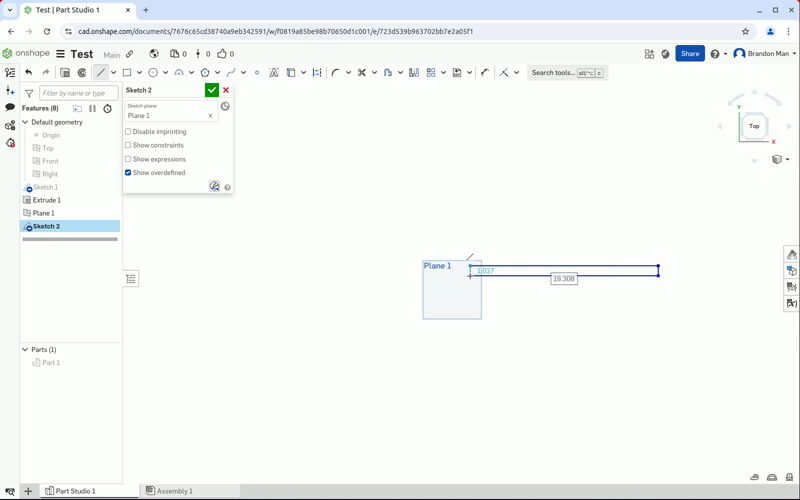
scroll(6)
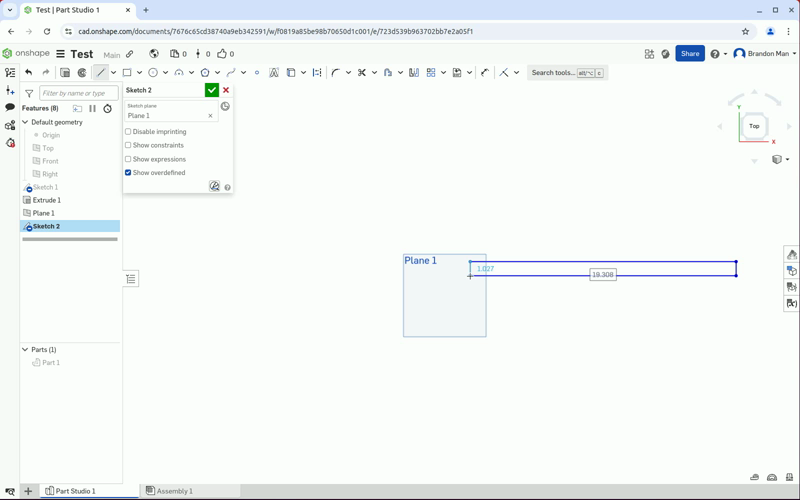
scroll(6)
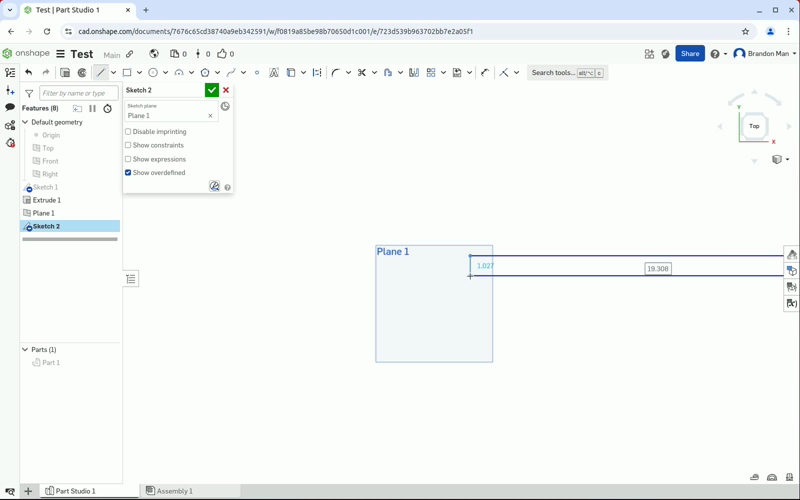
scroll(6)
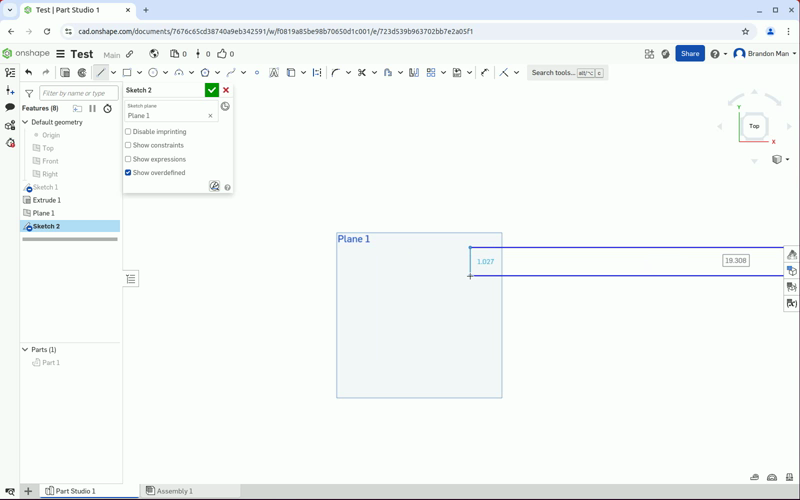
scroll(6)
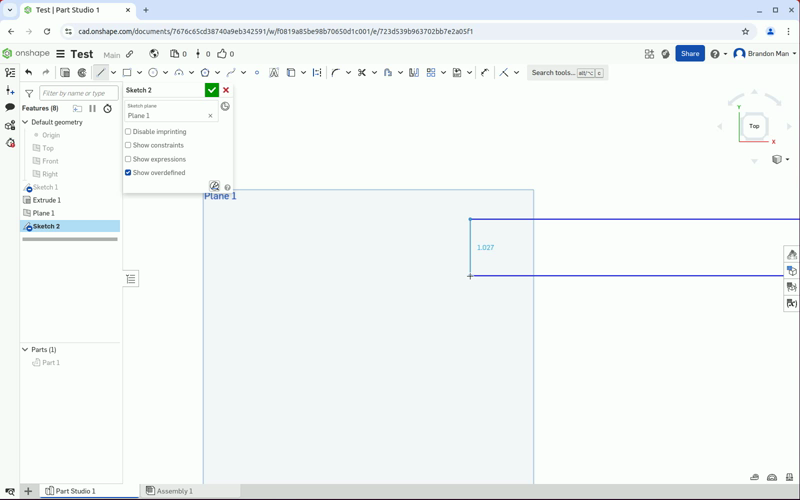
key_up(shift)
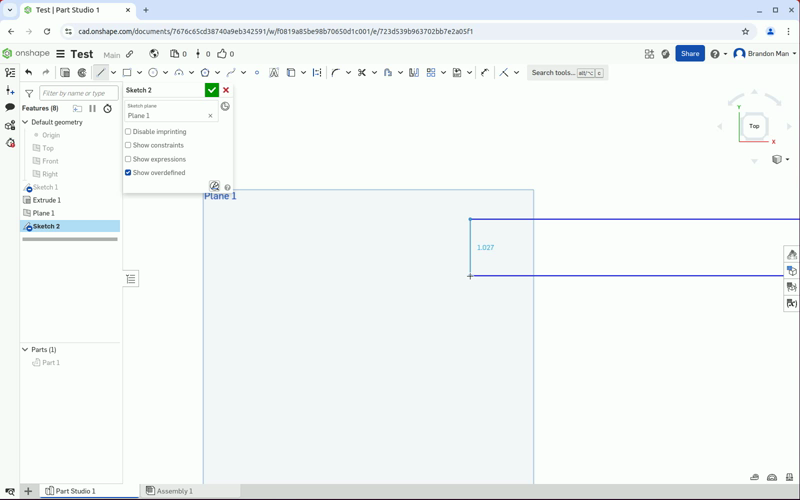
click(470, 275)
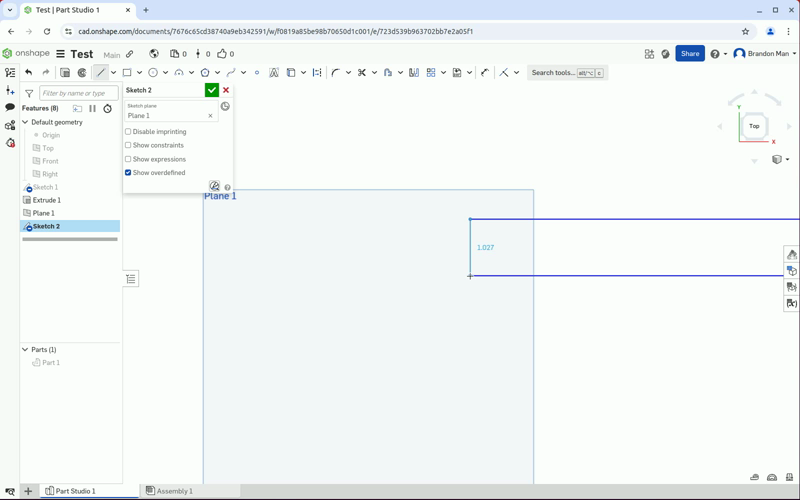
scroll(-6)
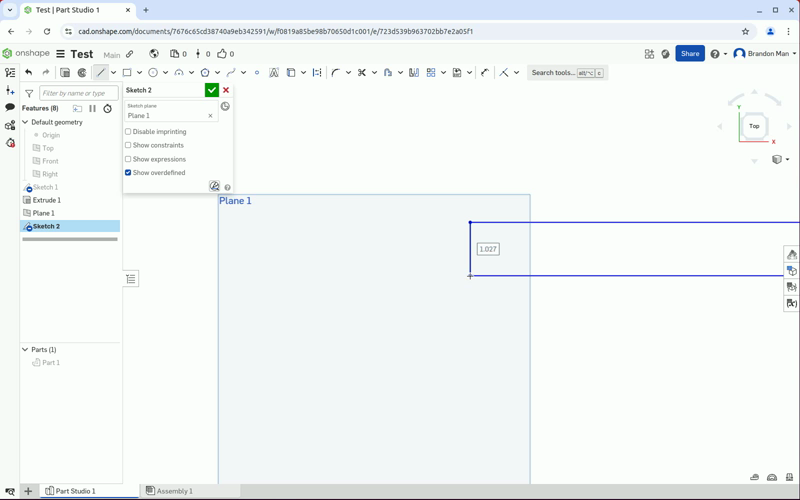
scroll(-6)
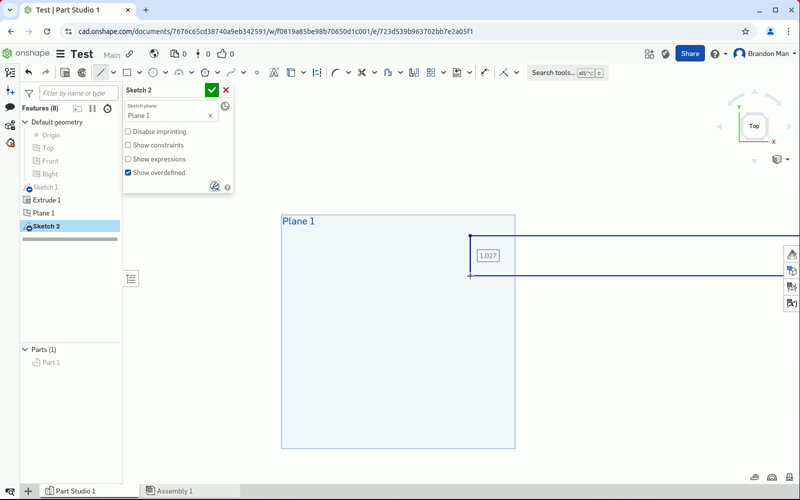
scroll(-6)
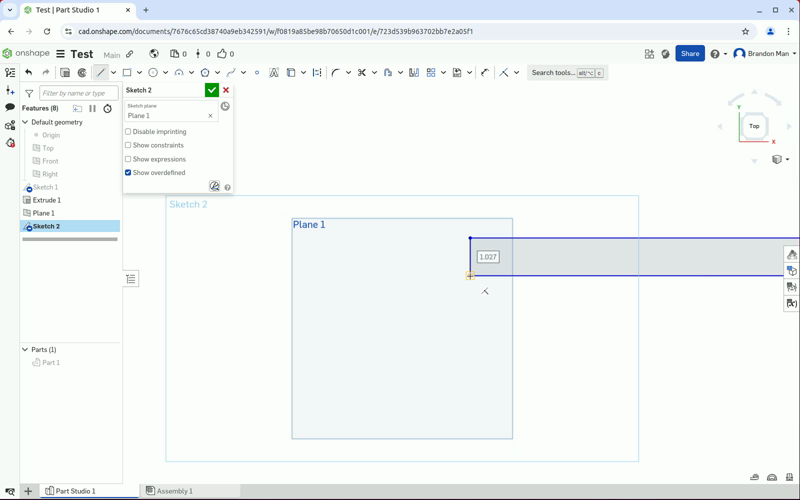
scroll(-6)
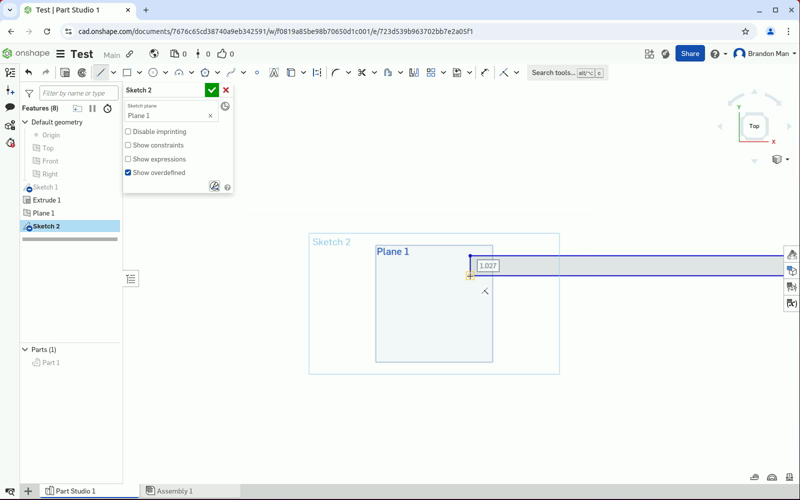
scroll(-6)
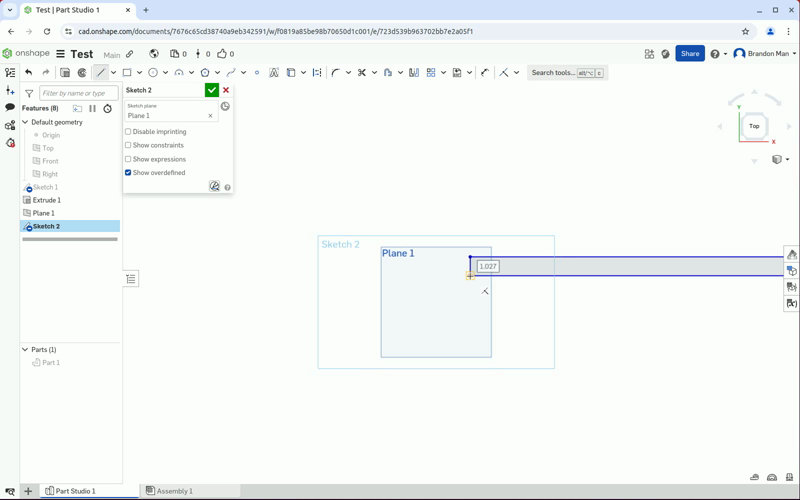
scroll(-6)
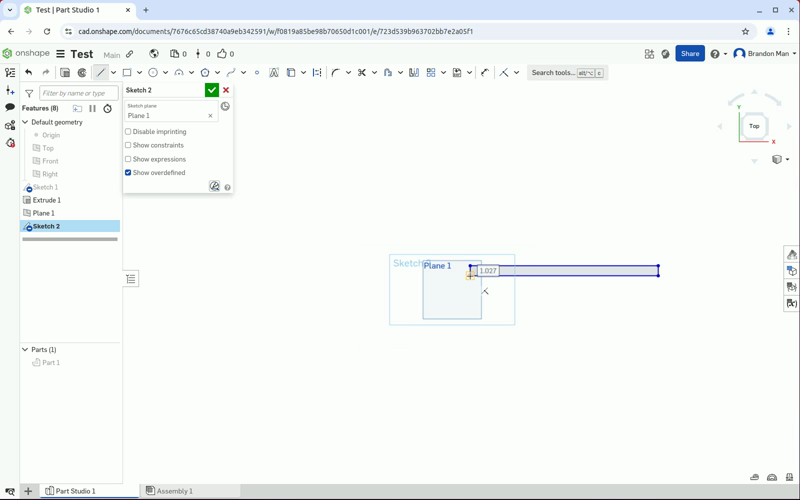
scroll(-6)
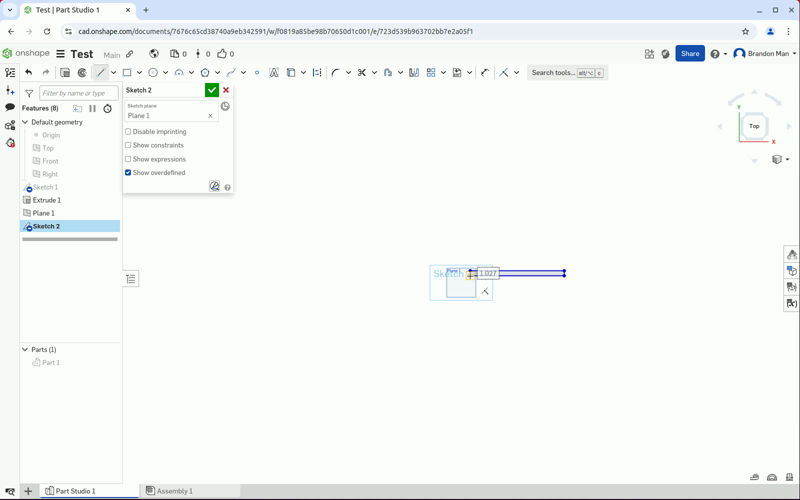
key(esc)
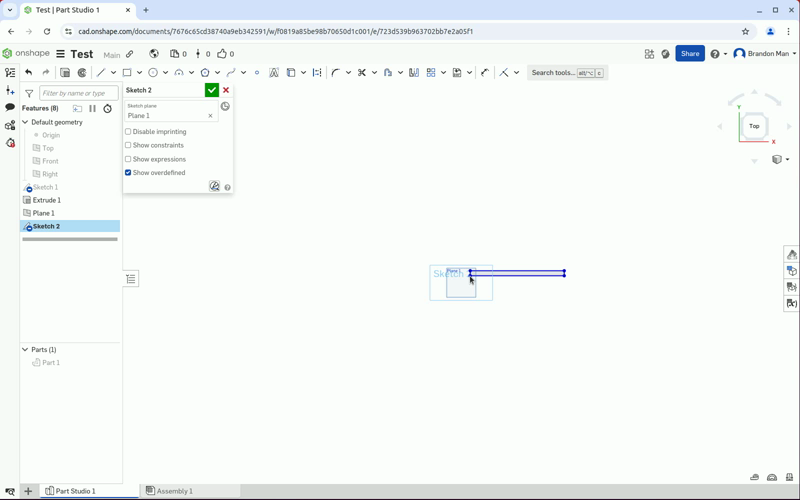
mouse_move(534, 274)
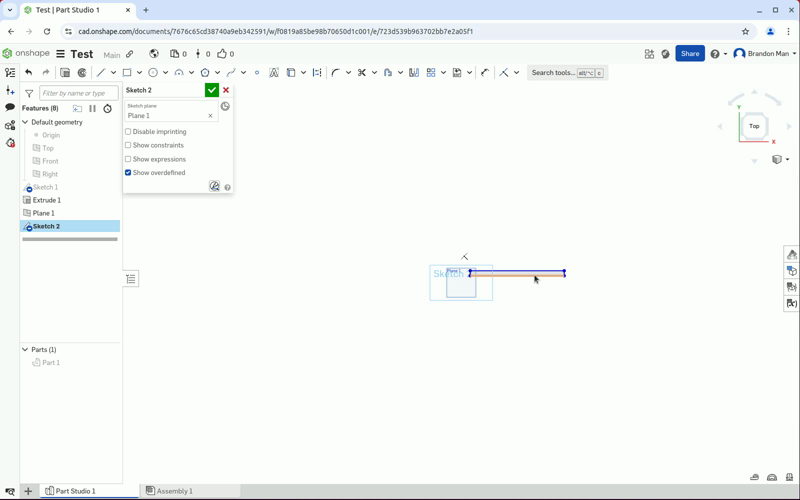
scroll(6)
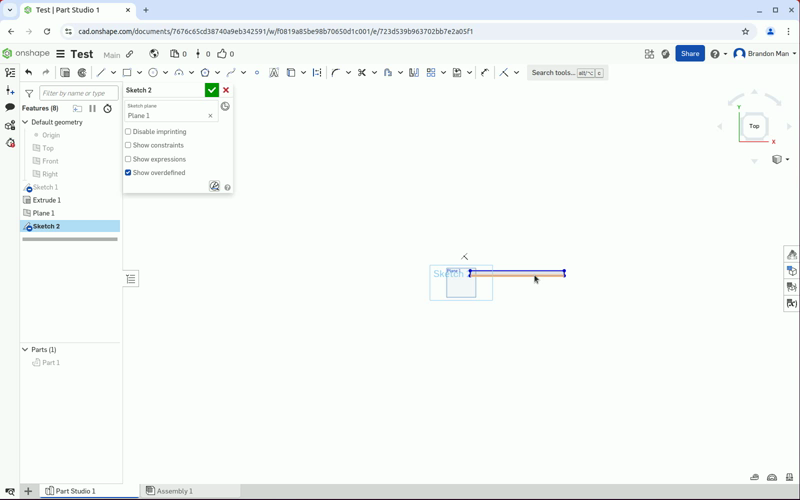
scroll(6)
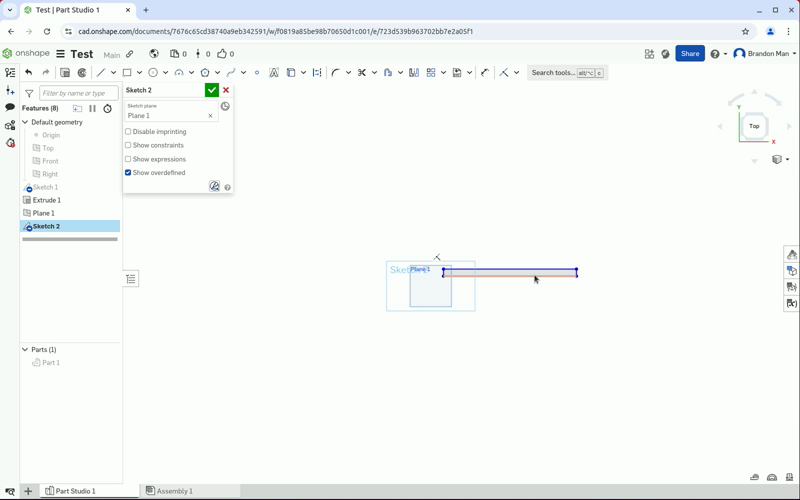
scroll(6)
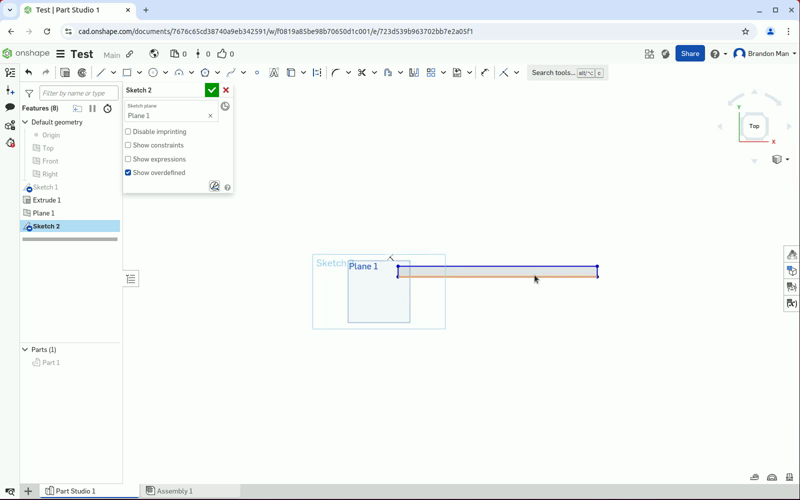
scroll(6)
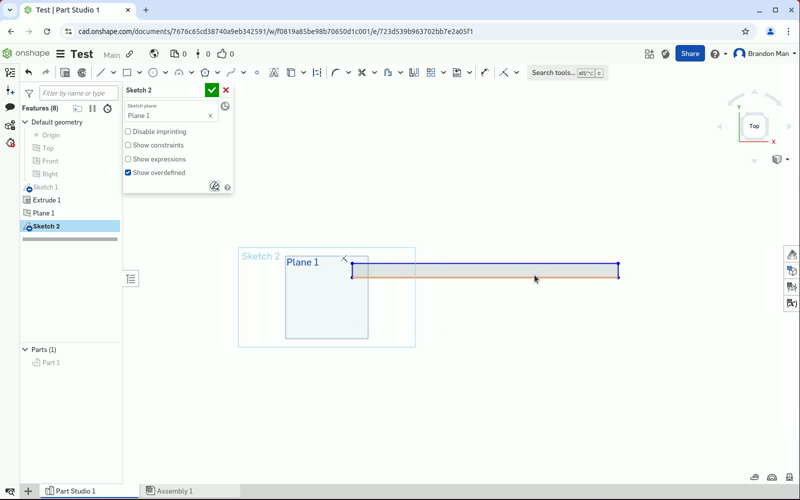
scroll(6)
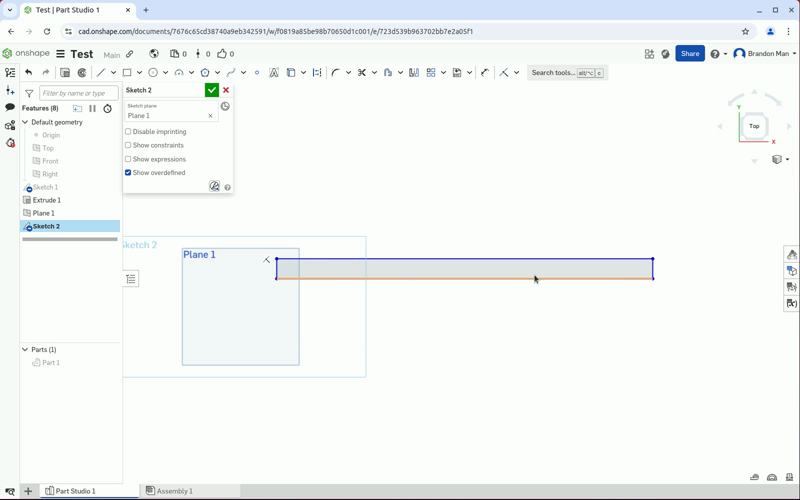
scroll(6)
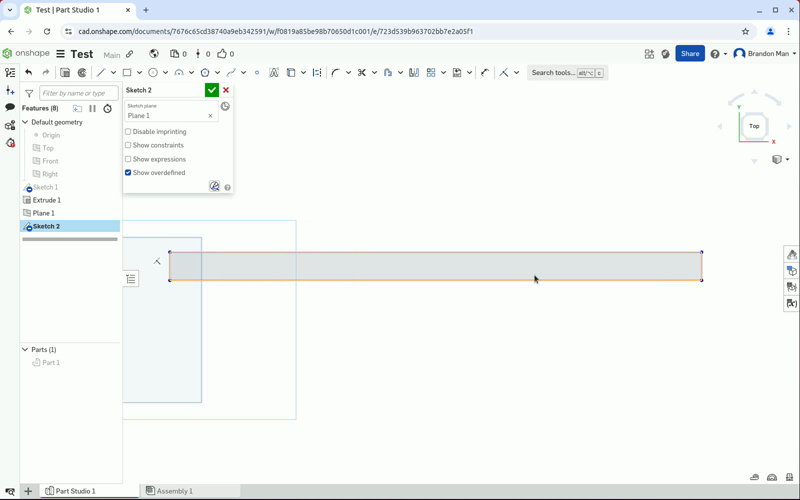
scroll(6)
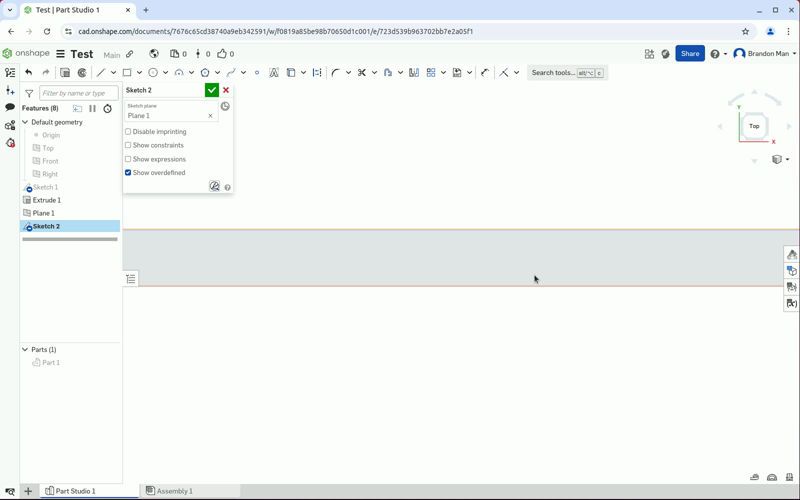
click(534, 274)
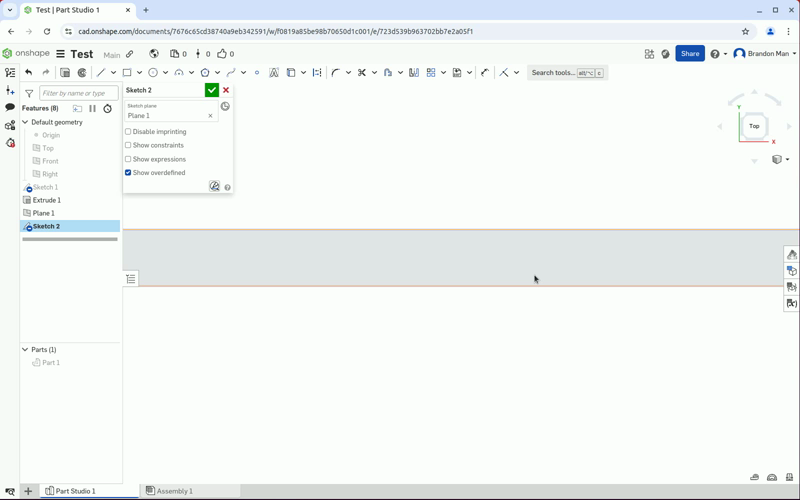
scroll(-6)
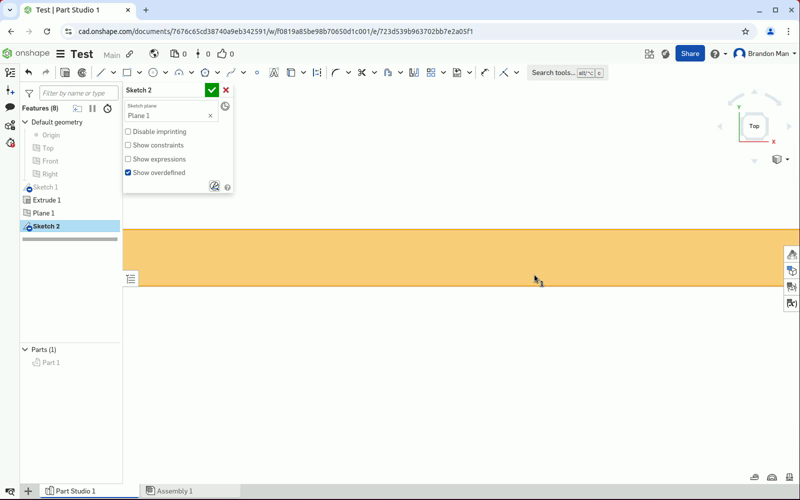
scroll(-6)
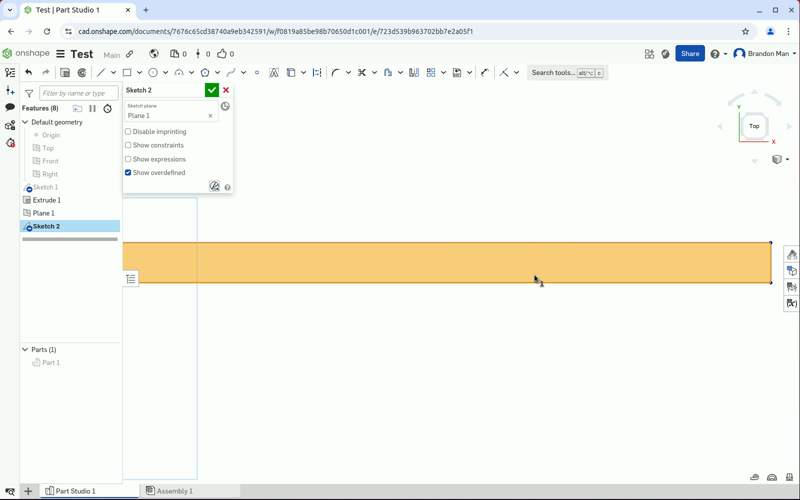
scroll(-6)
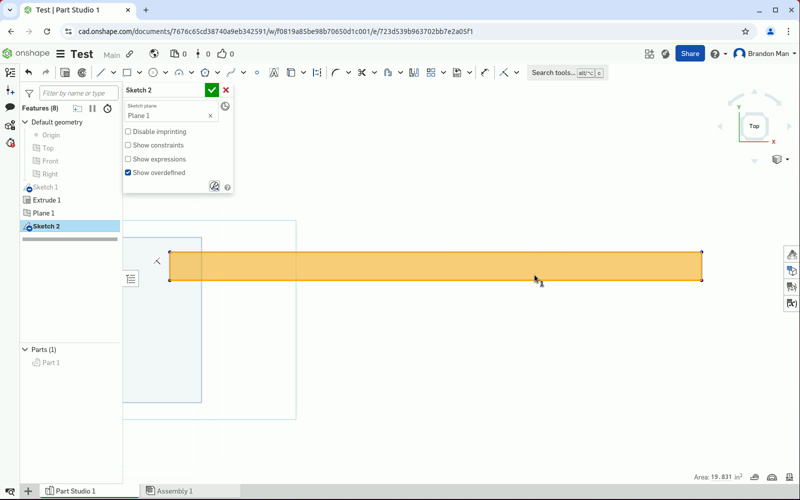
scroll(-6)
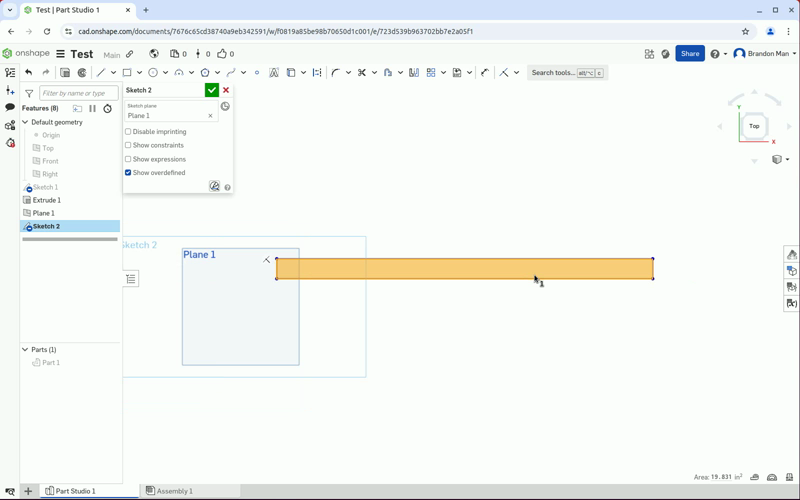
scroll(-6)
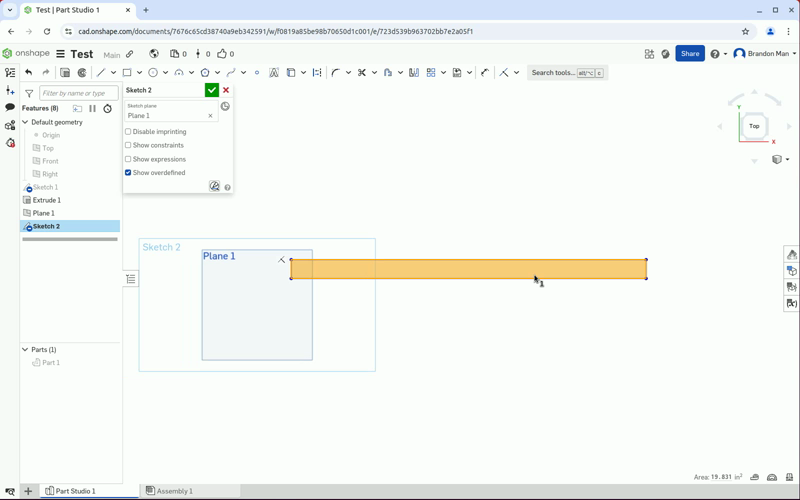
scroll(-6)
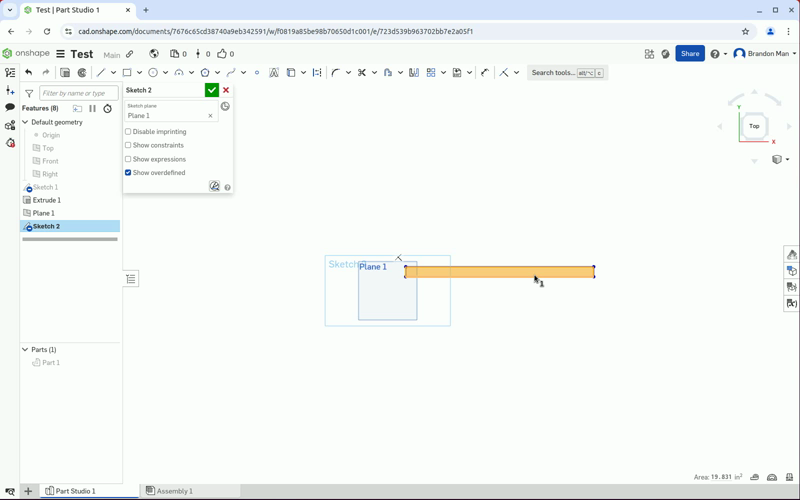
scroll(-6)
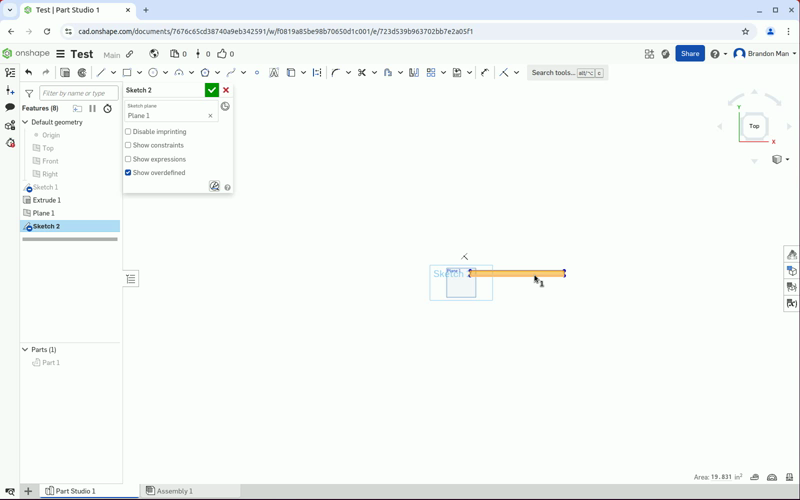
mouse_move(73, 352)
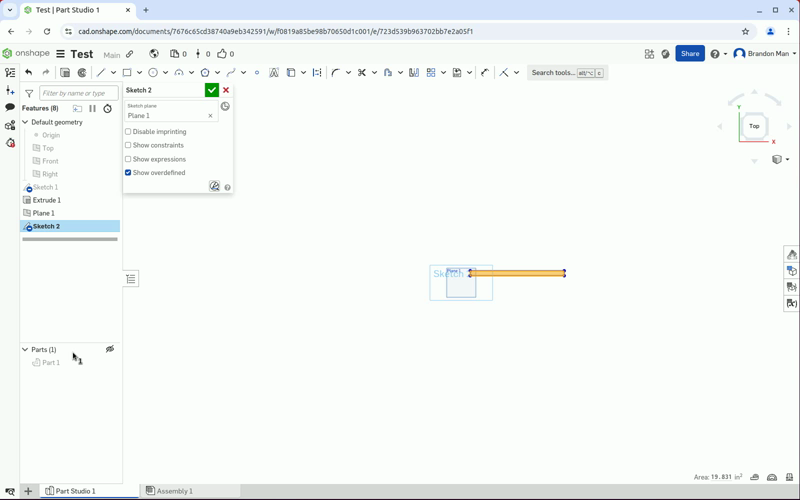
key(shift+y)
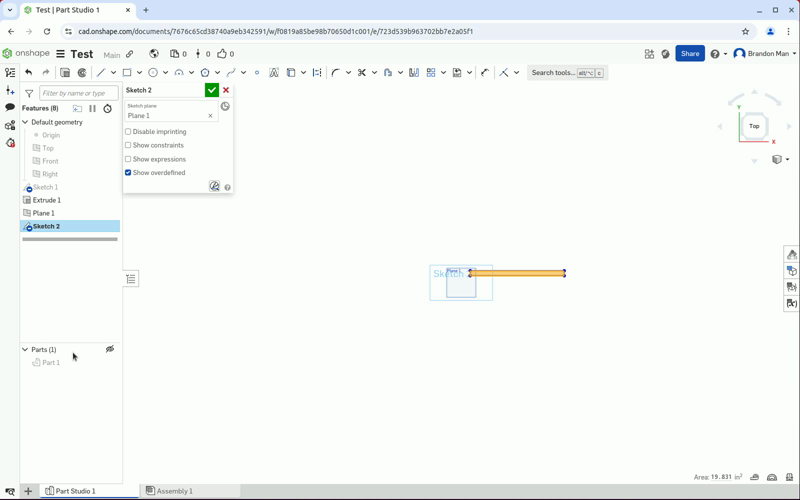
key(shift+e)
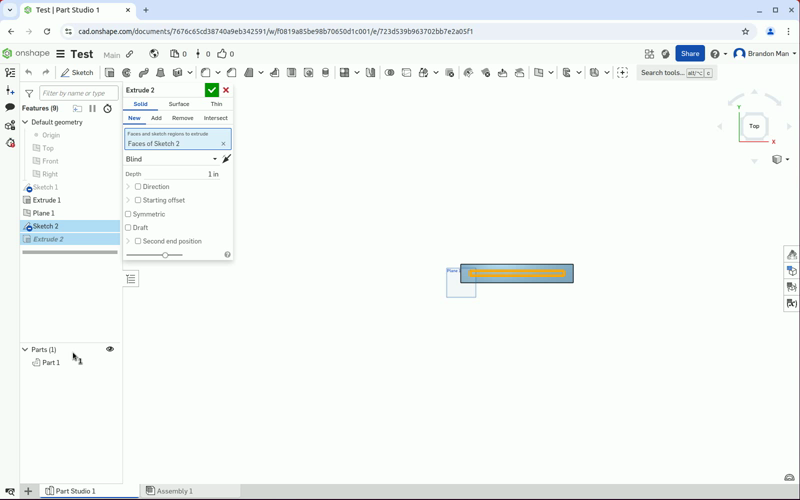
mouse_move(143, 106)
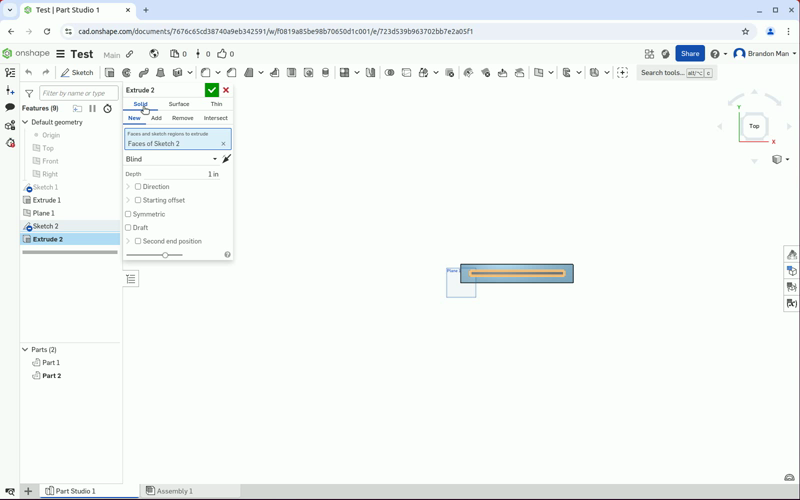
click(143, 106)
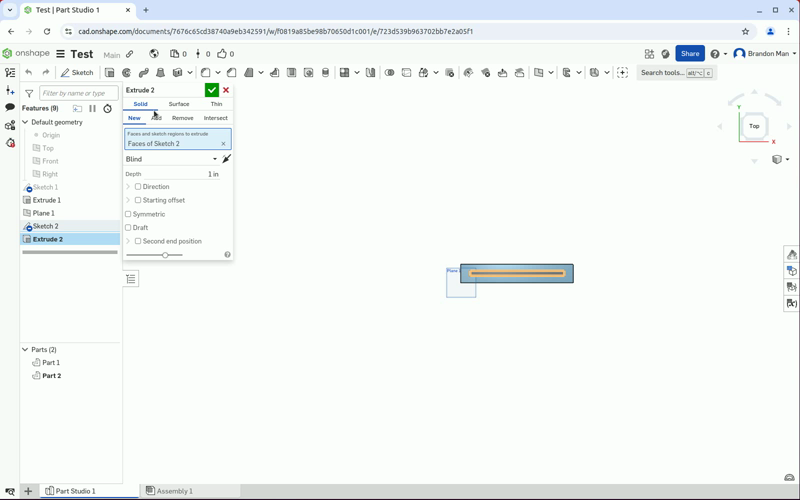
mouse_move(186, 120)
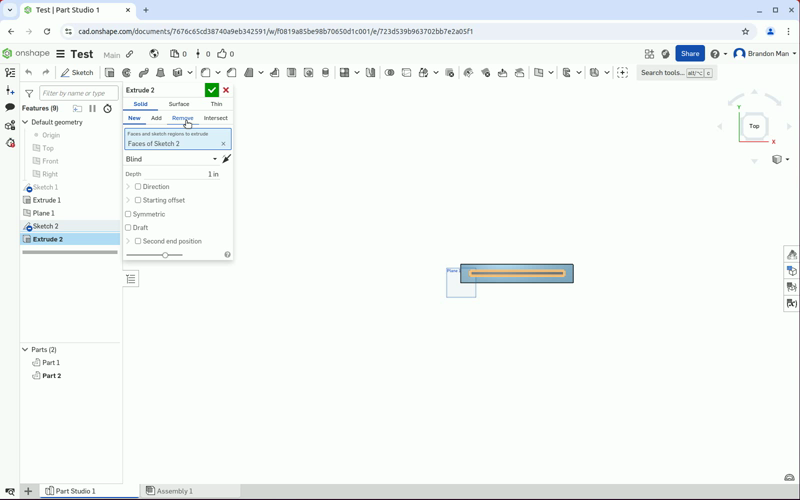
click(186, 120)
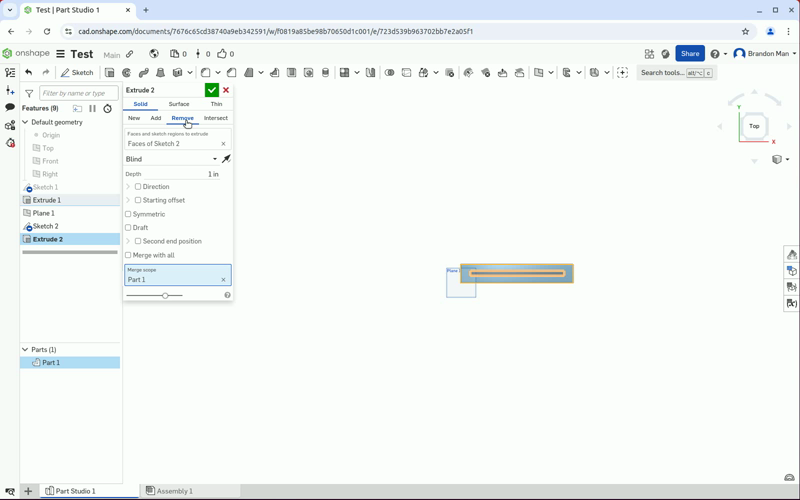
key(tab, 4)
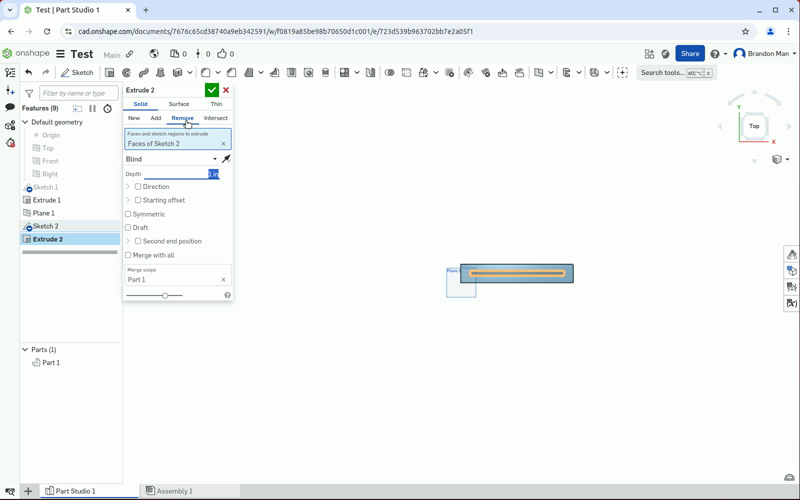
text(0.241)
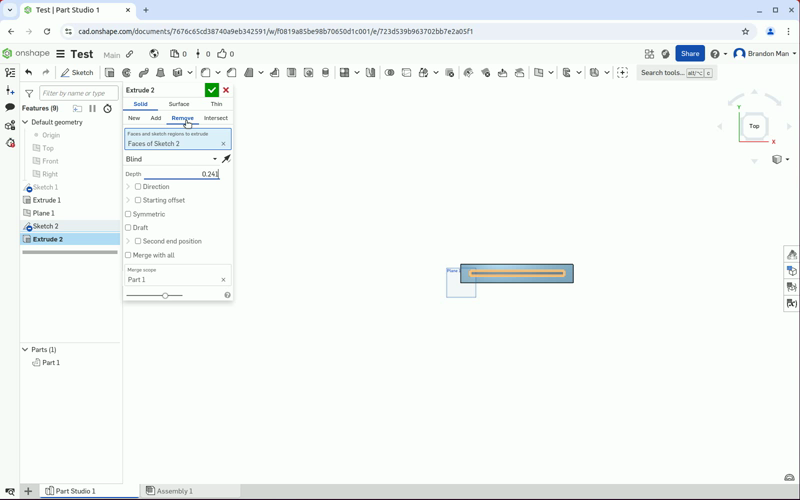
key(tab, 6)
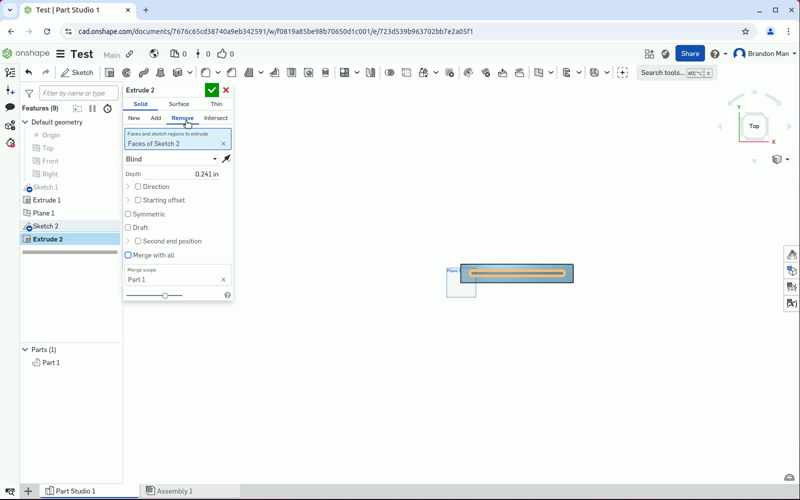
key(space)
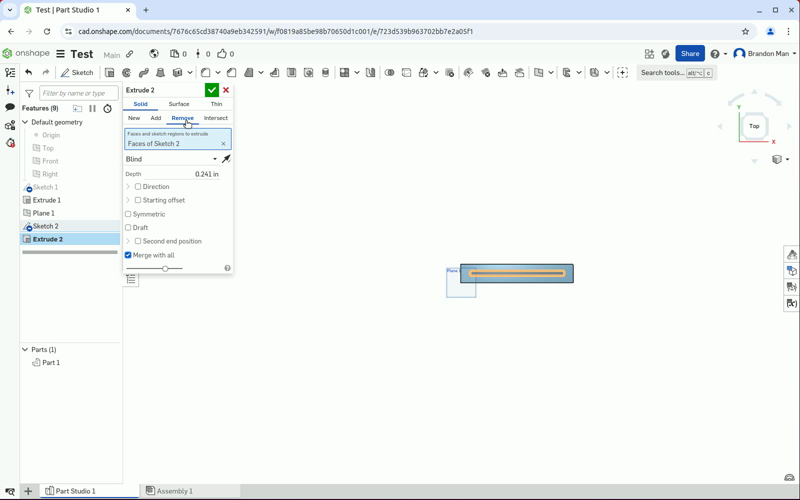
key(enter)
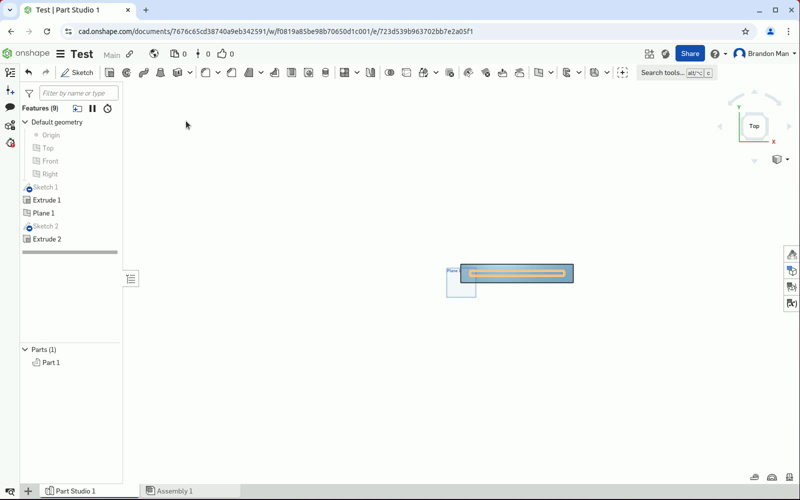
key(shift+h)
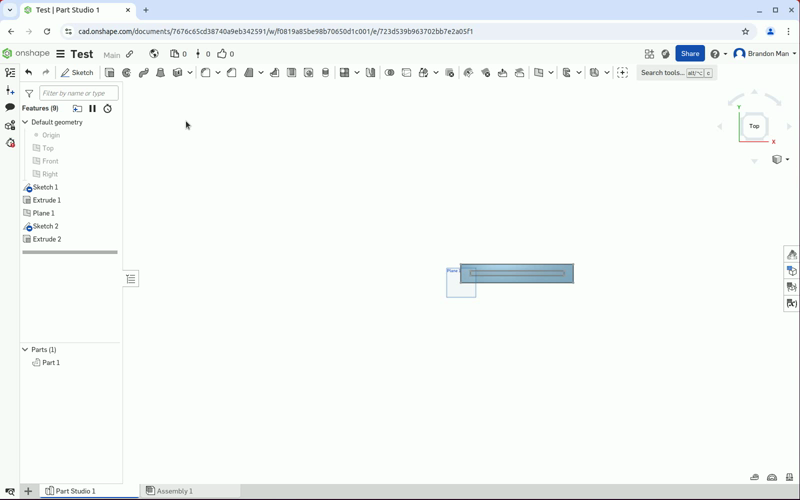
key(shift+h)
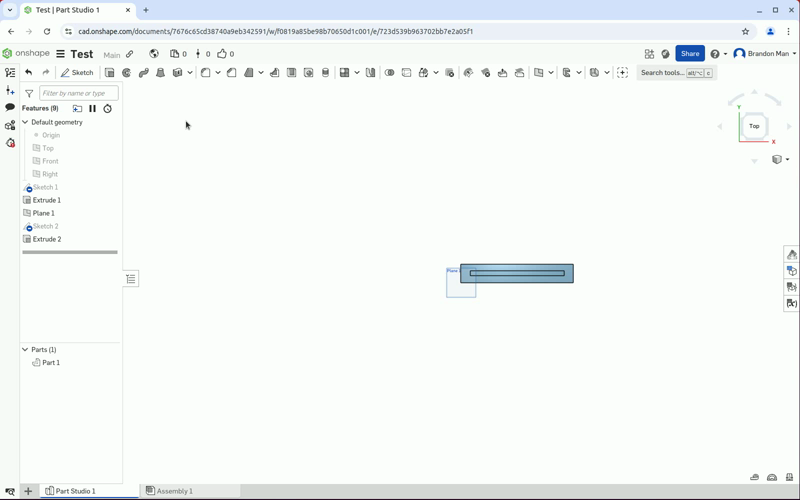
mouse_move(73, 189)
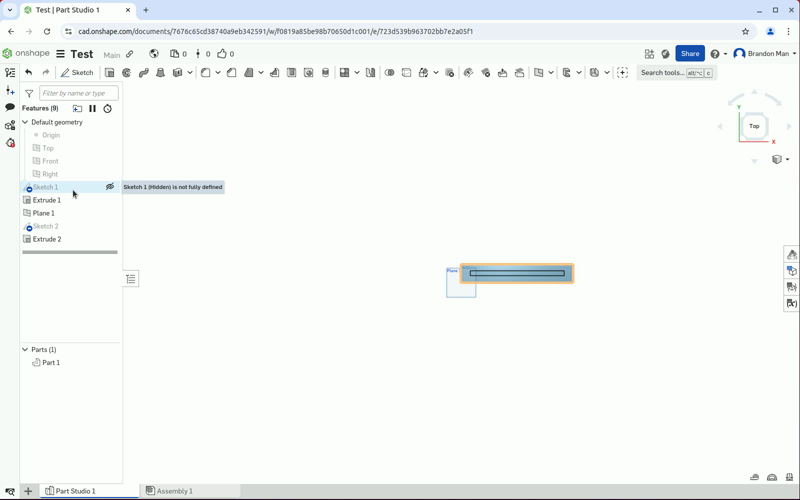
click(73, 189)
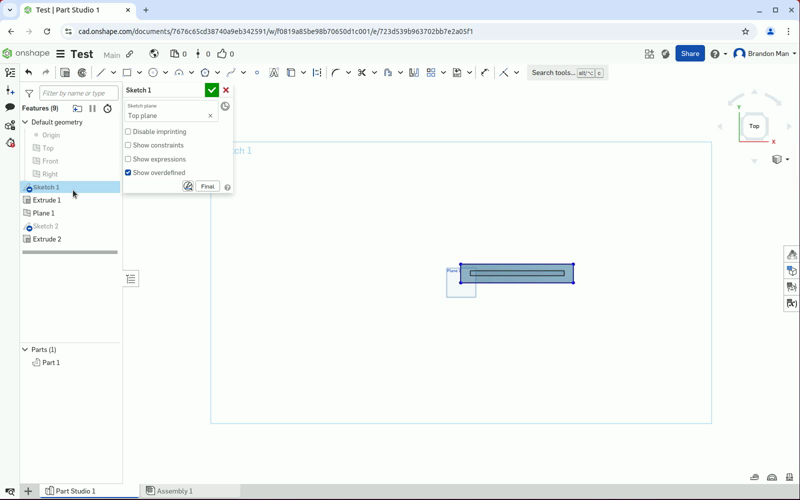
mouse_move(229, 92)
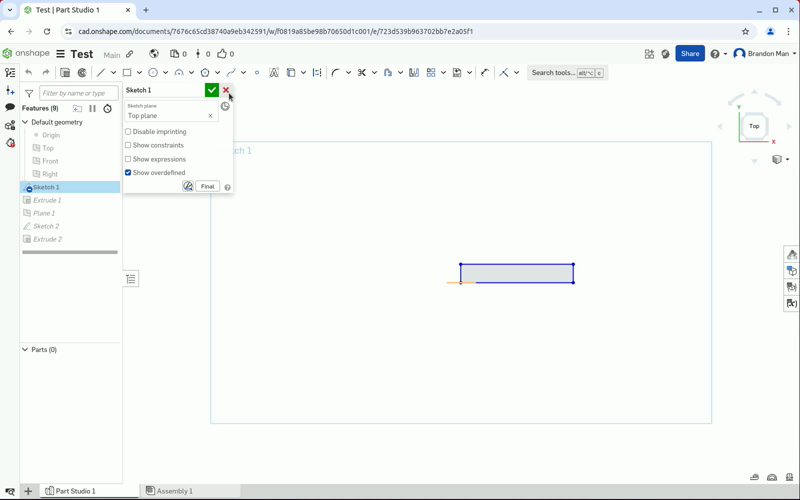
click(229, 92)
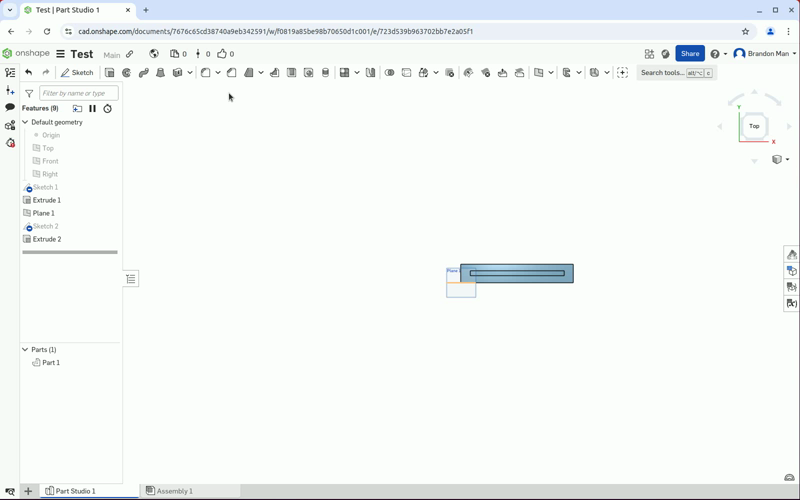
mouse_move(541, 75)
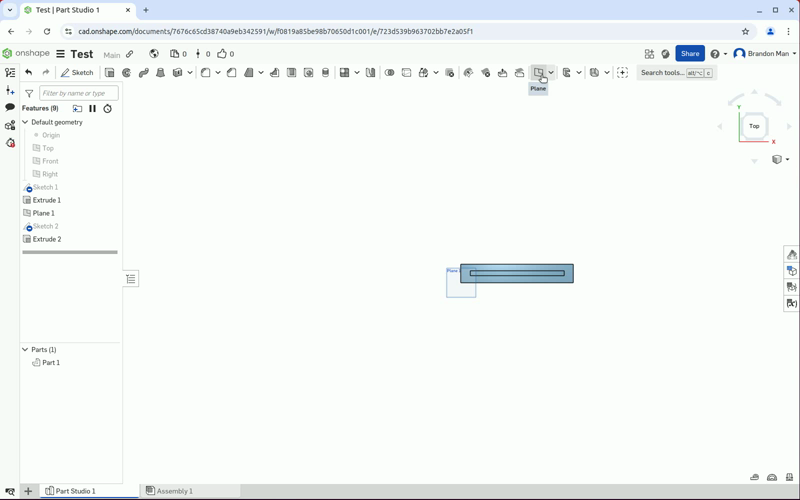
click(541, 75)
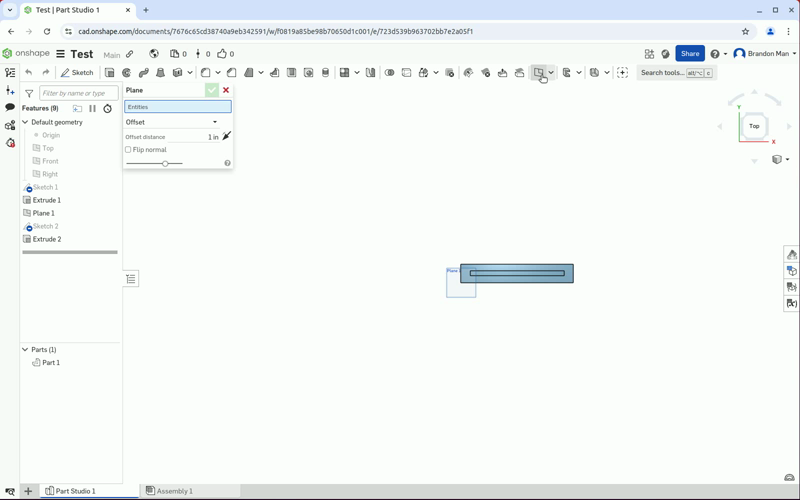
mouse_move(73, 150)
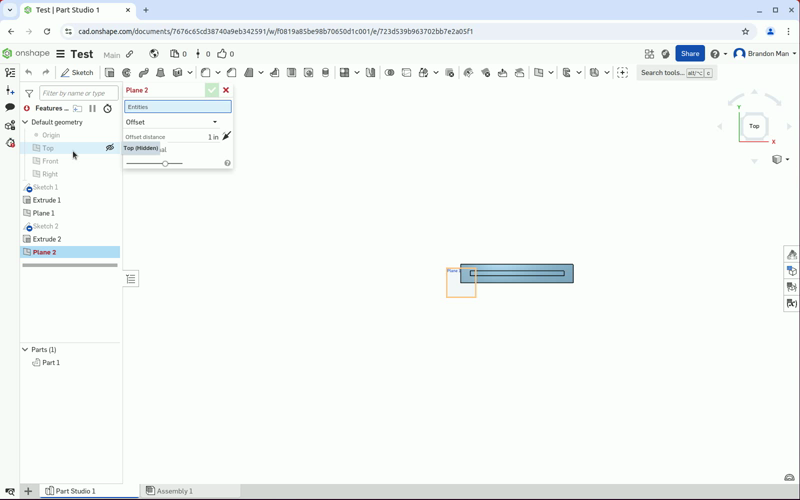
click(73, 150)
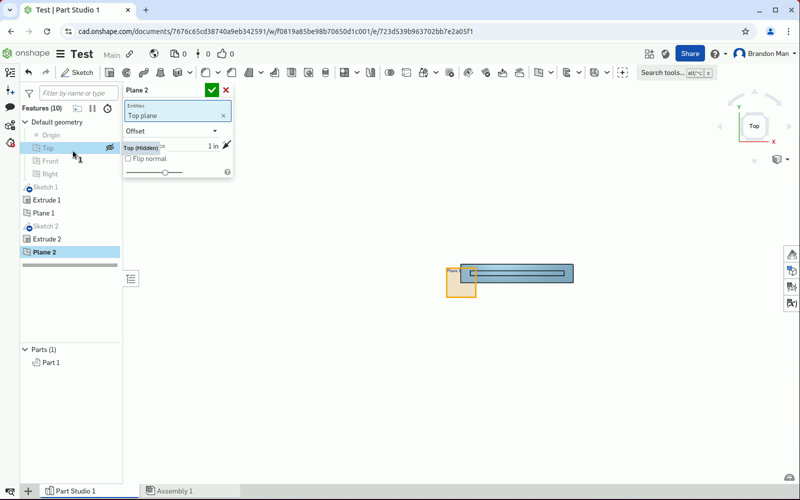
key(tab, 2)
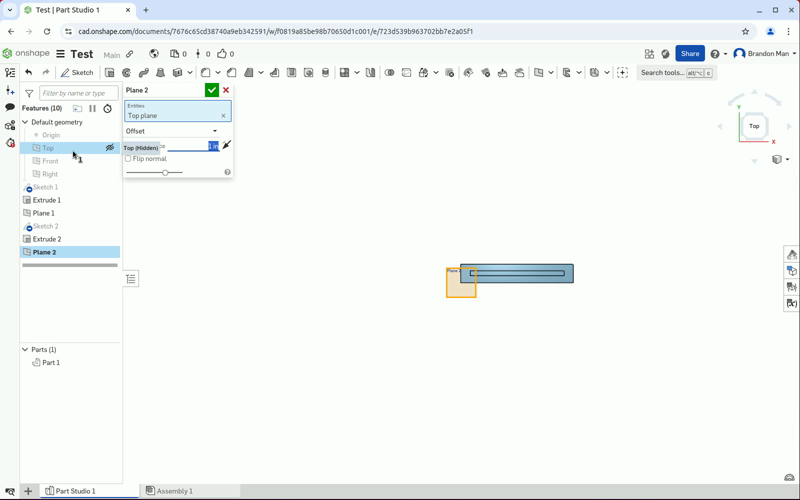
text(2.65)
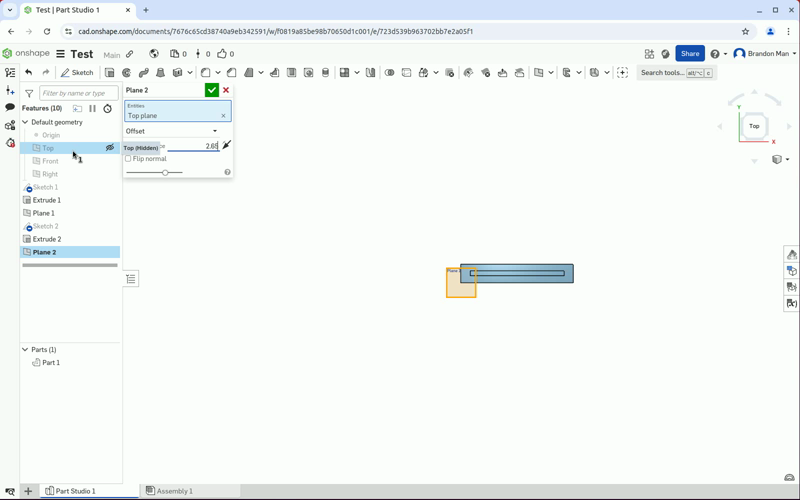
key(enter, 2)
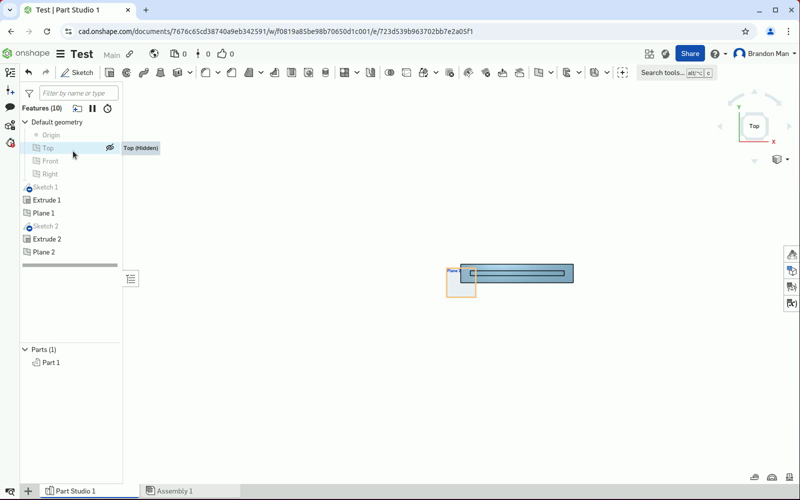
key(shift+s)
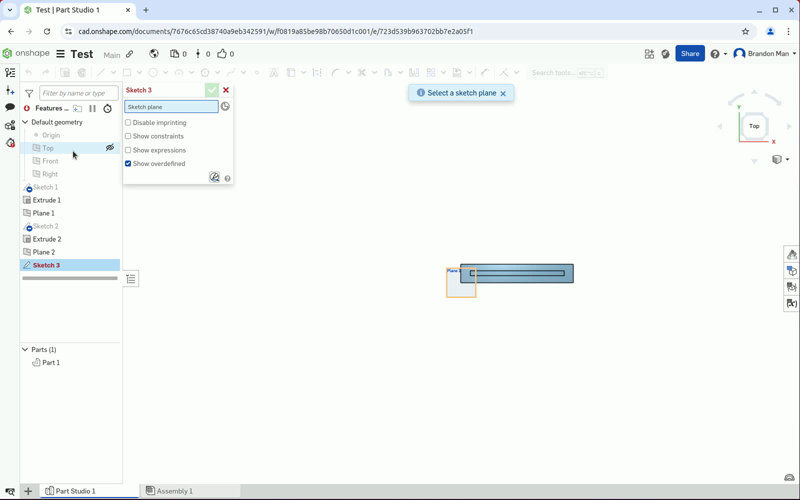
mouse_move(73, 254)
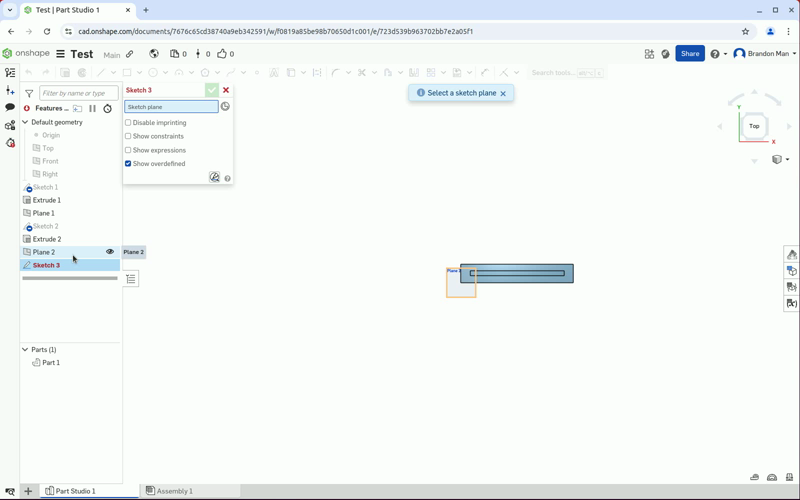
click(73, 254)
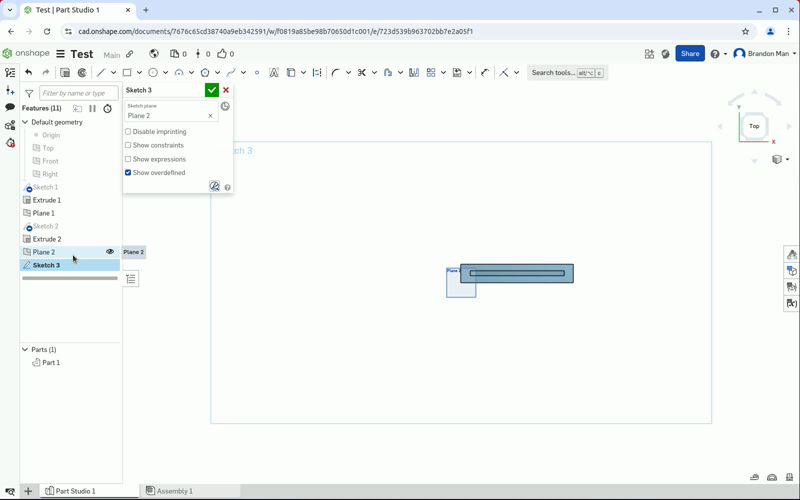
mouse_move(73, 352)
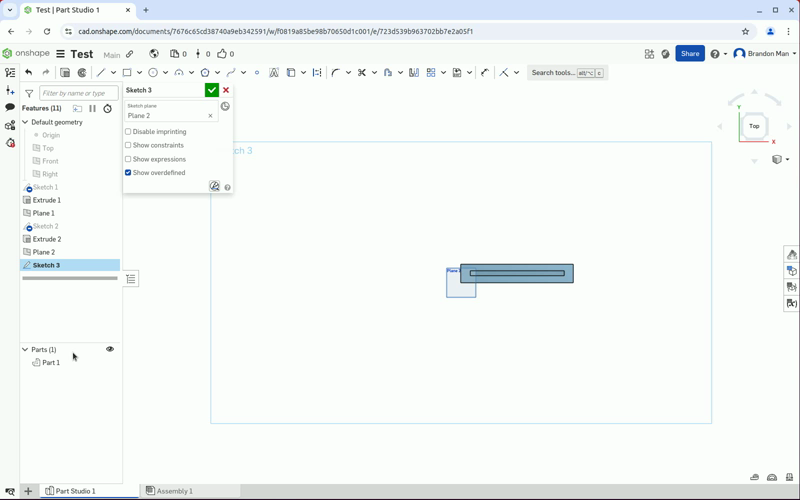
key(y)
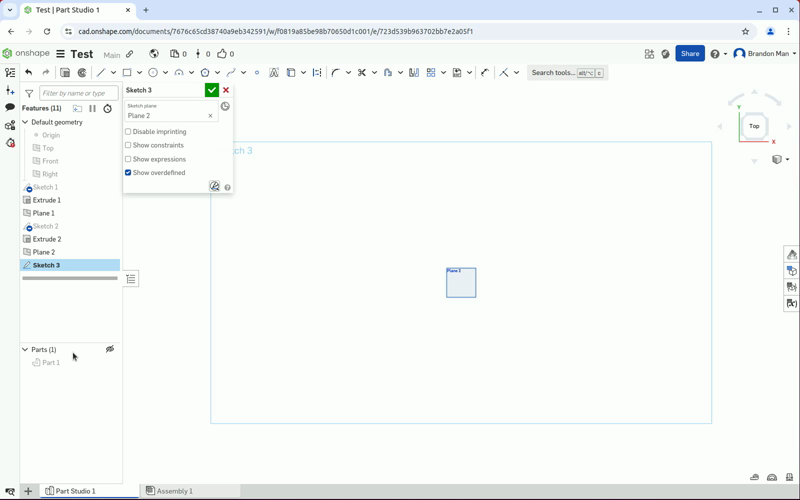
key(l)
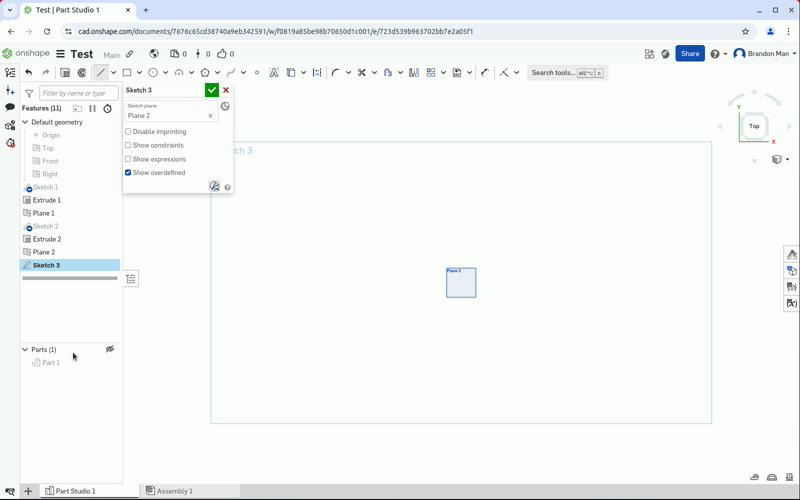
key_down(shift)
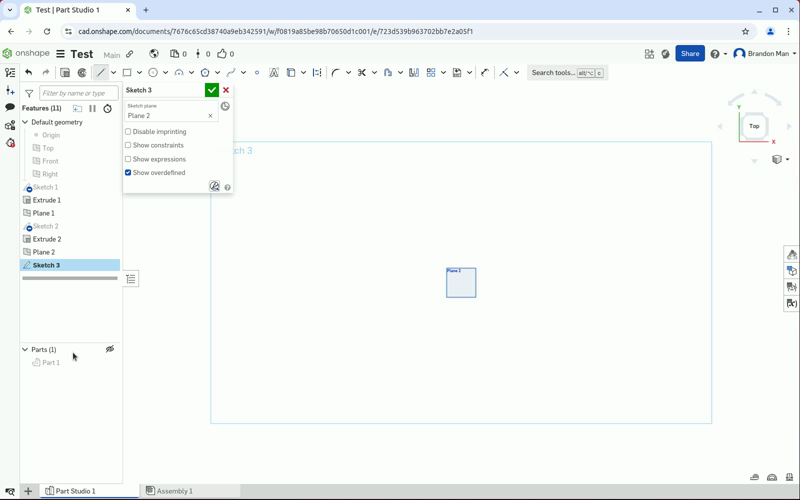
mouse_move(470, 273)
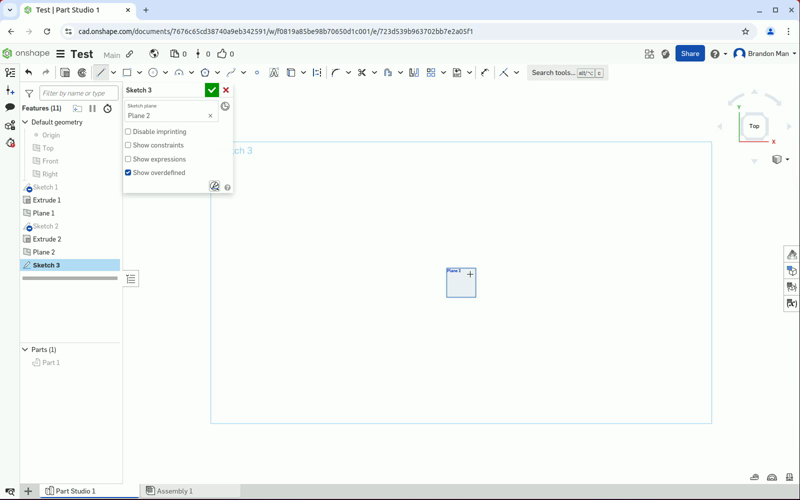
click(470, 273)
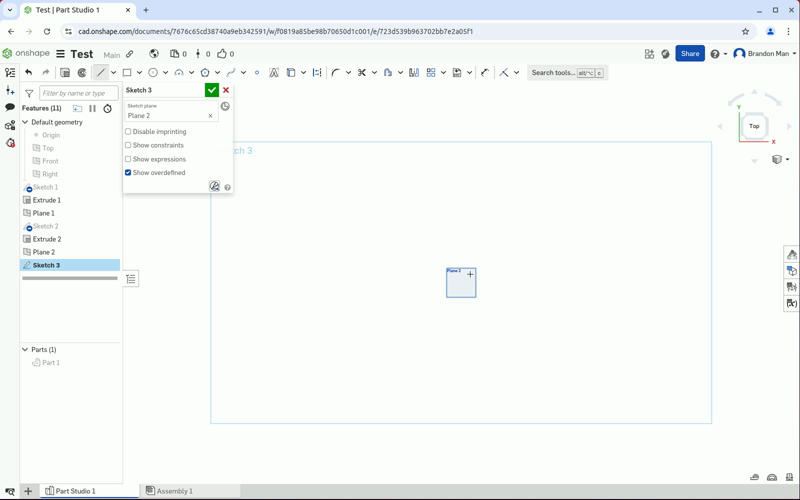
key_up(shift)
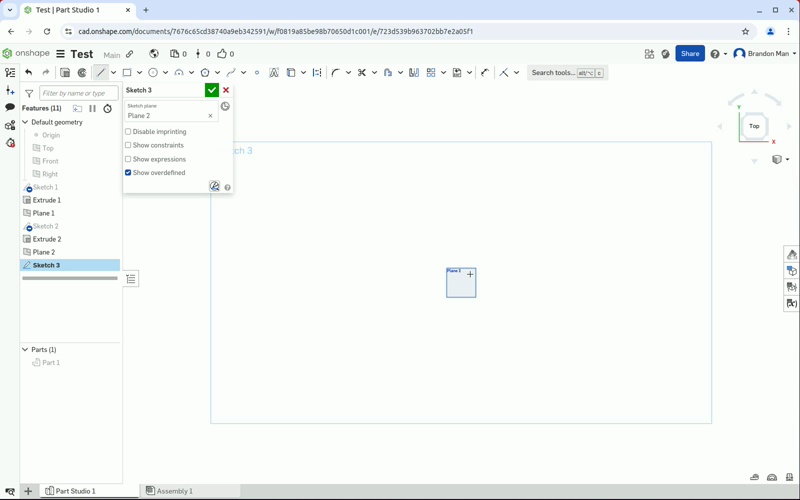
key_down(shift)
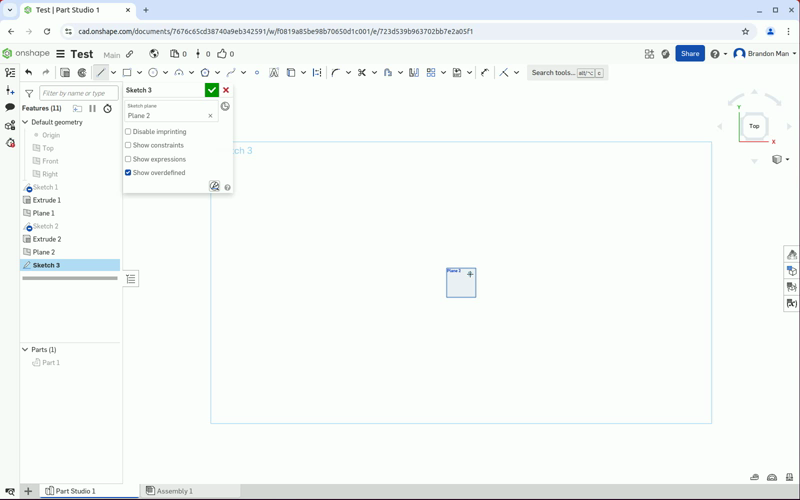
mouse_move(564, 273)
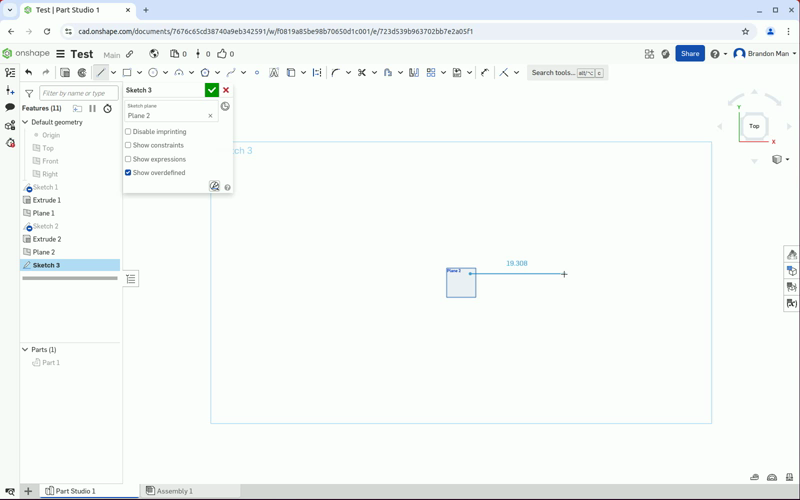
click(564, 273)
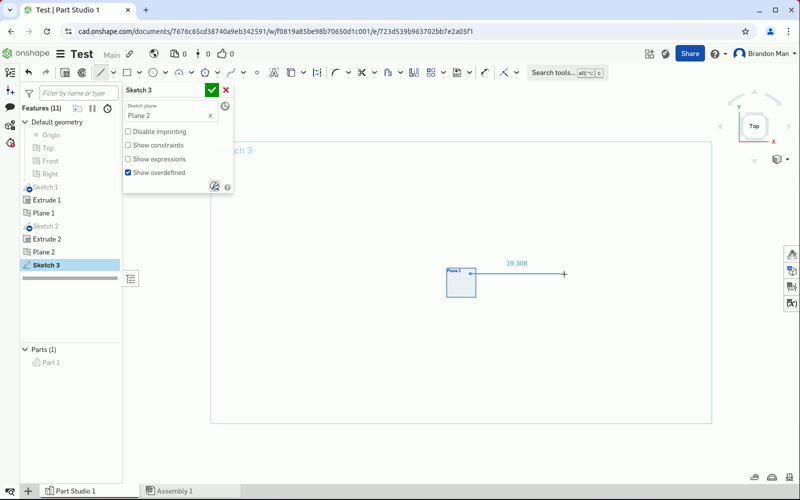
key_up(shift)
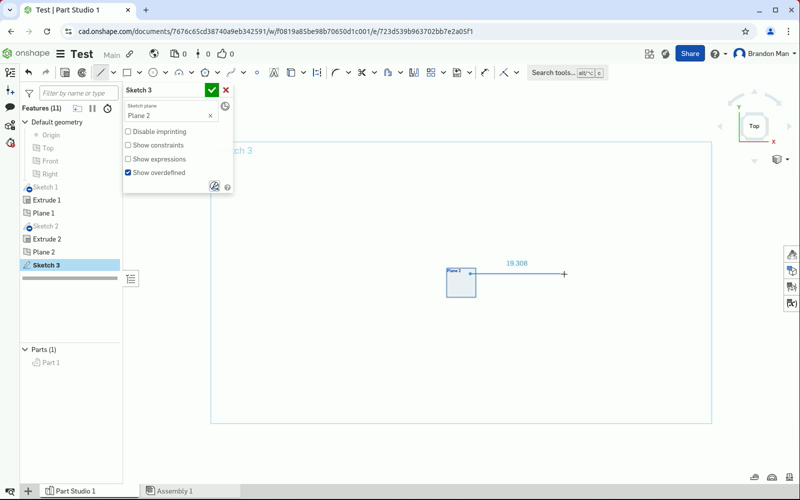
key_down(shift)
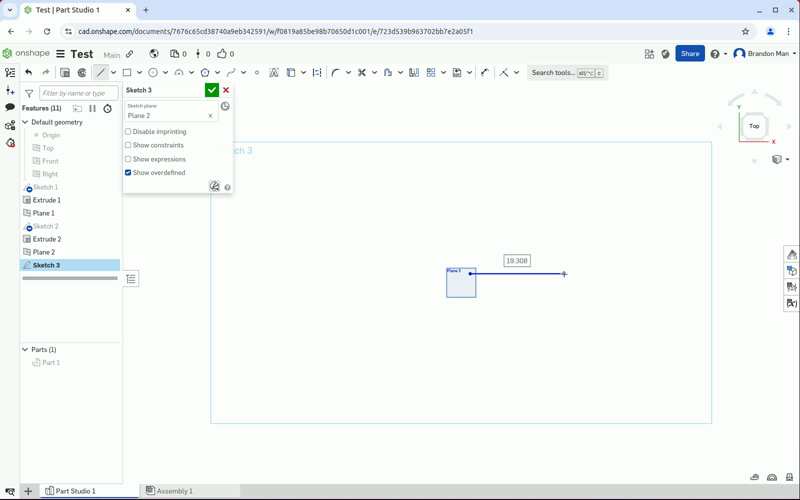
mouse_move(589, 273)
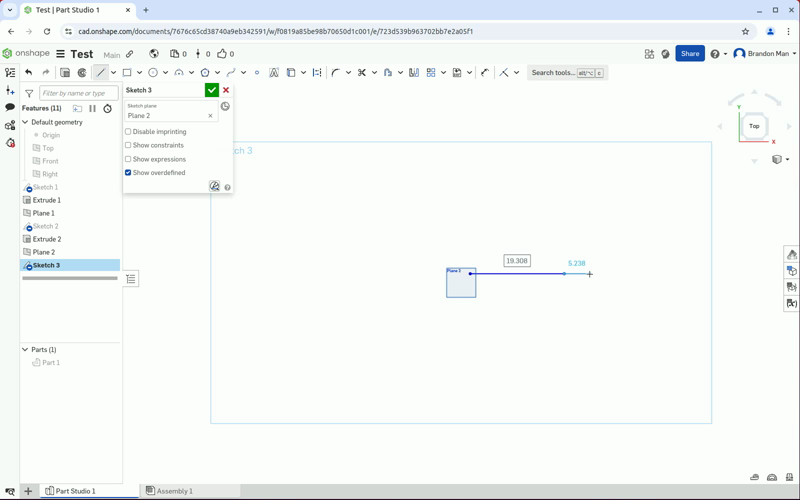
mouse_move(564, 272)
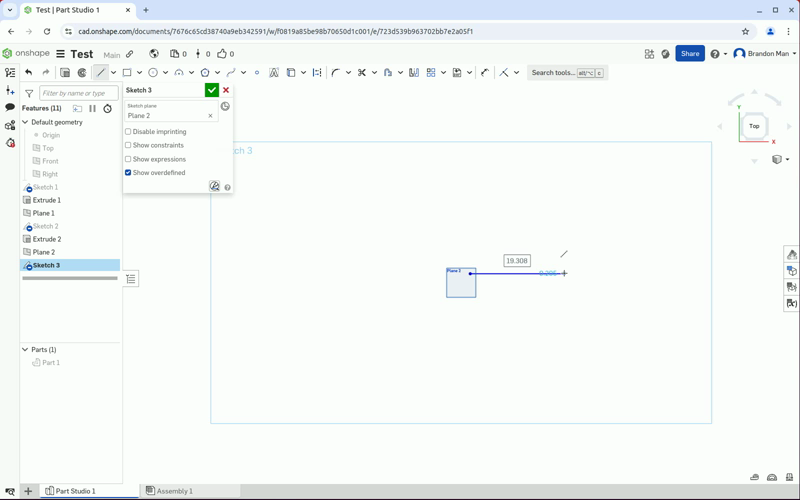
scroll(6)
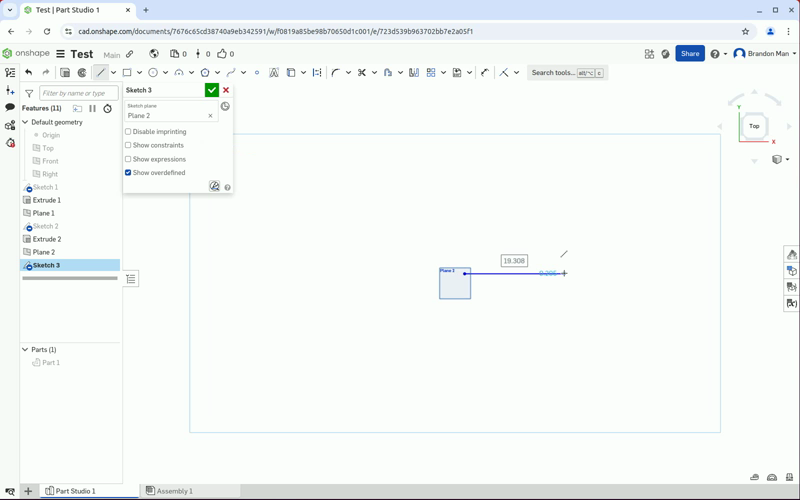
scroll(6)
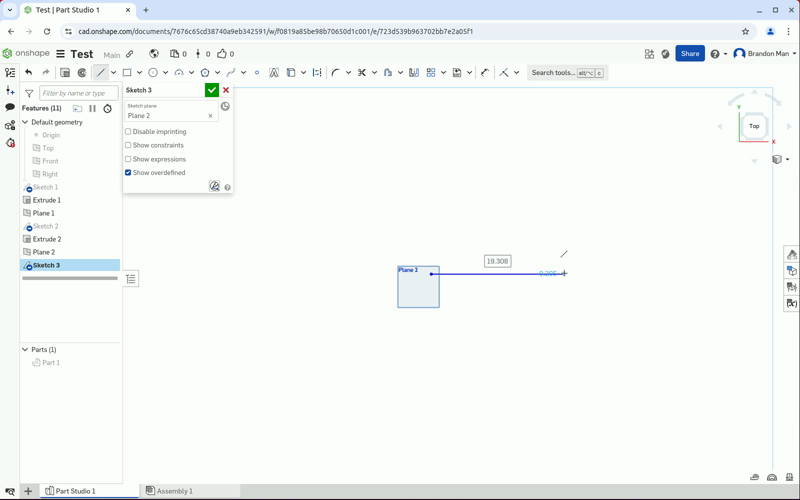
scroll(6)
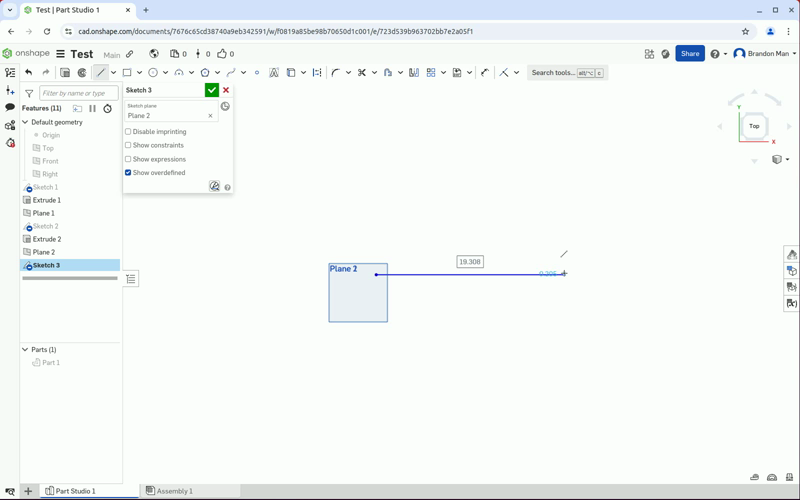
scroll(6)
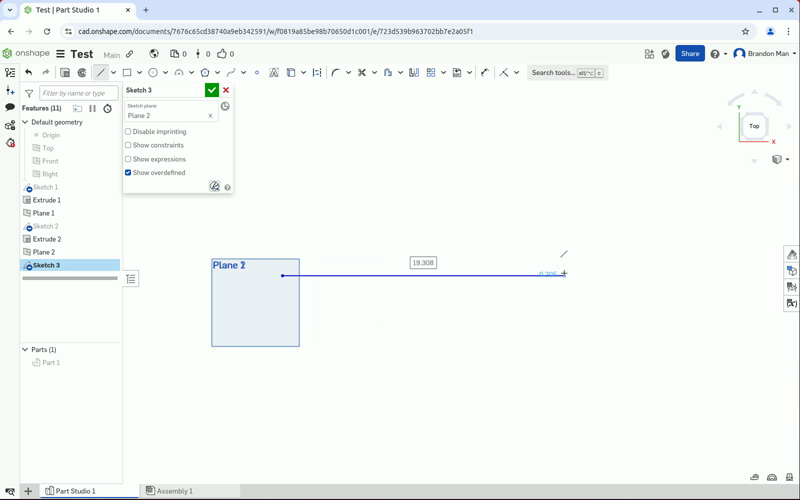
scroll(6)
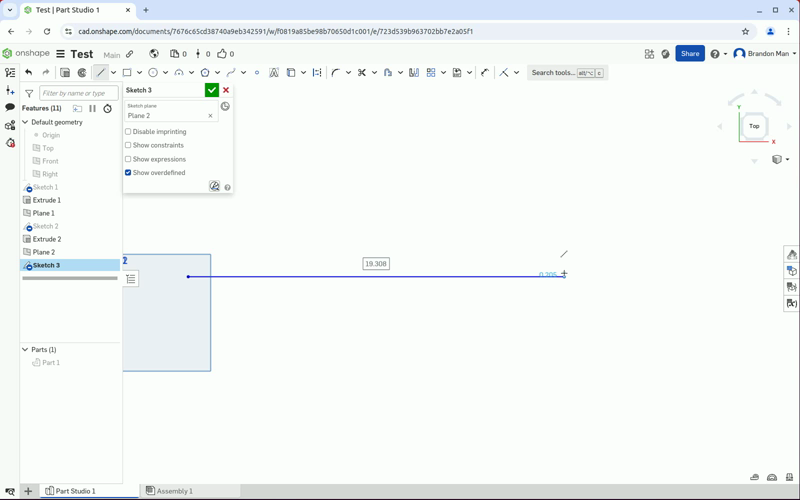
scroll(6)
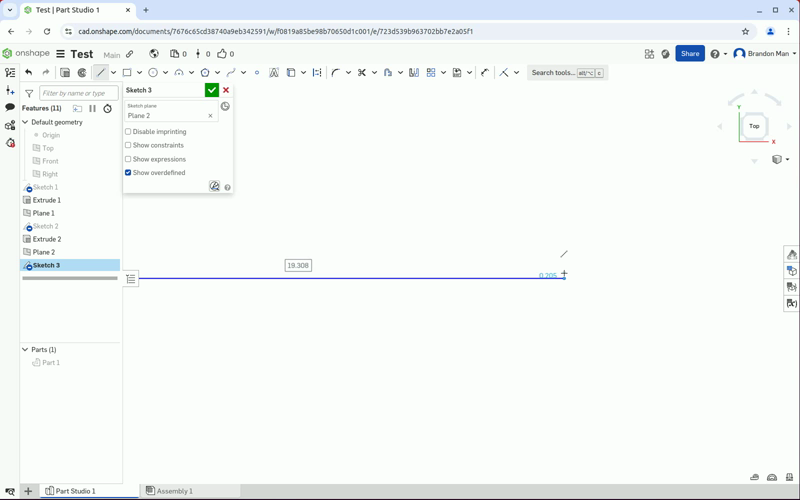
scroll(6)
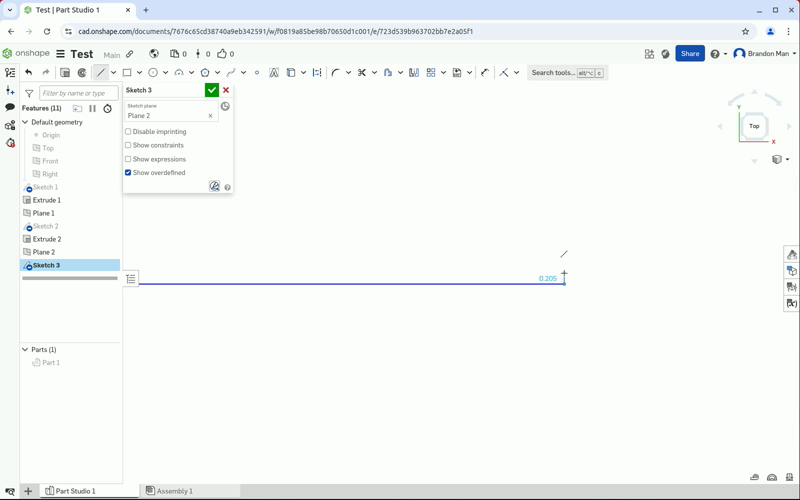
click(564, 272)
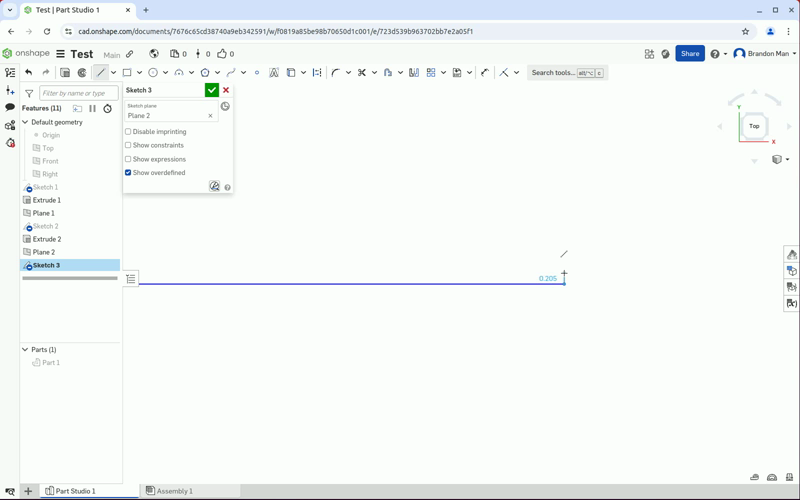
scroll(-6)
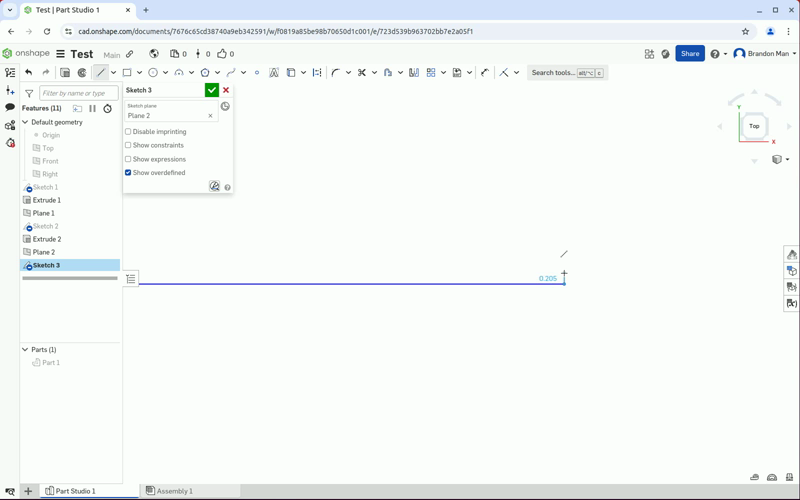
scroll(-6)
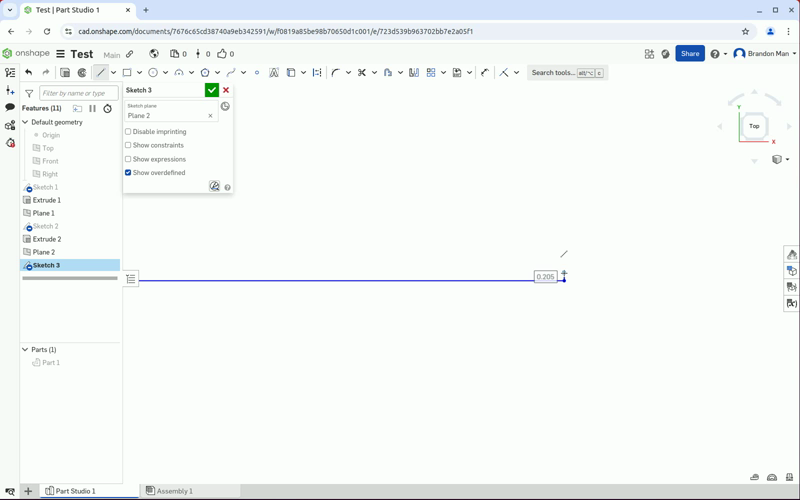
scroll(-6)
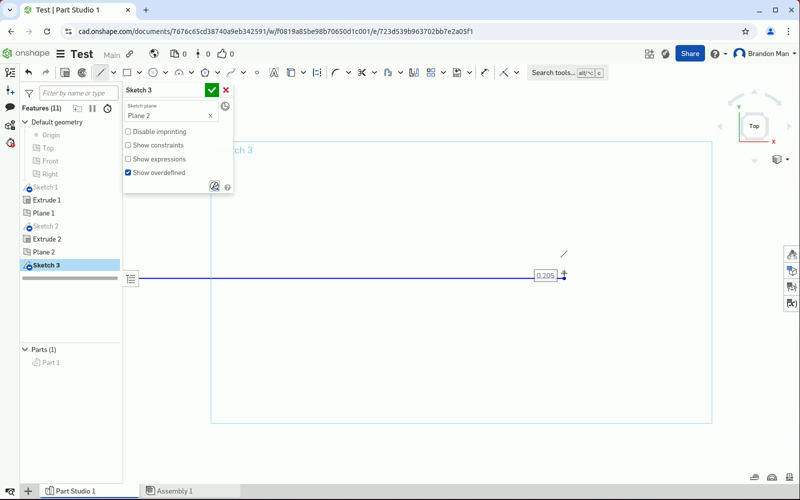
scroll(-6)
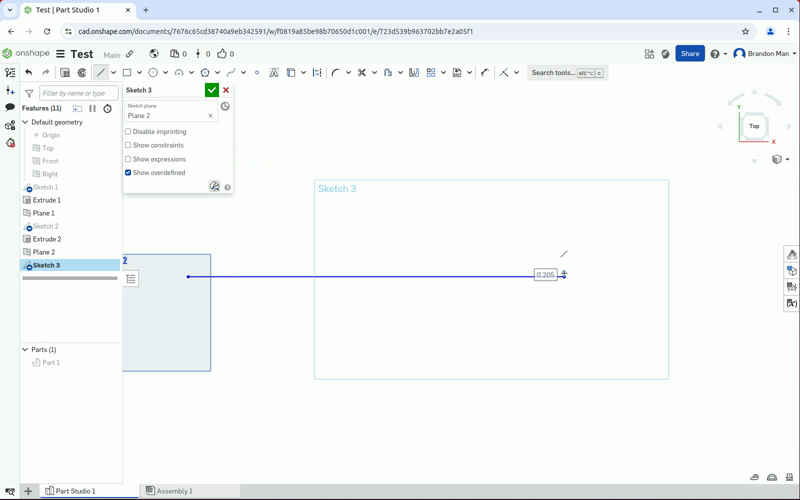
scroll(-6)
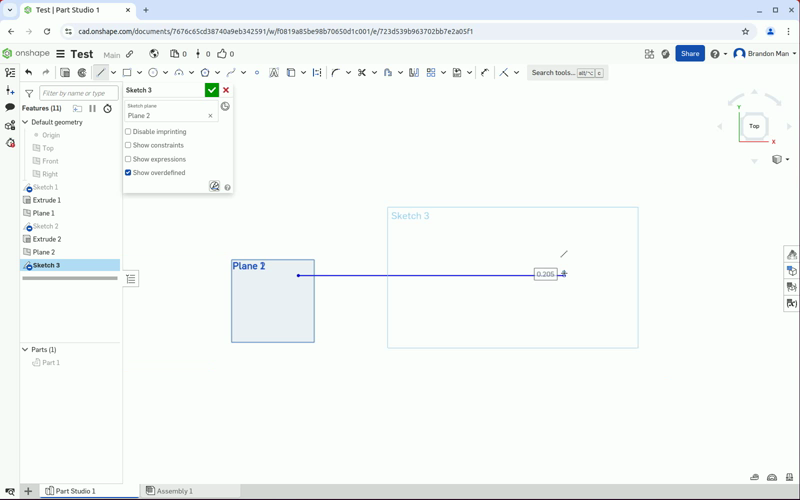
scroll(-6)
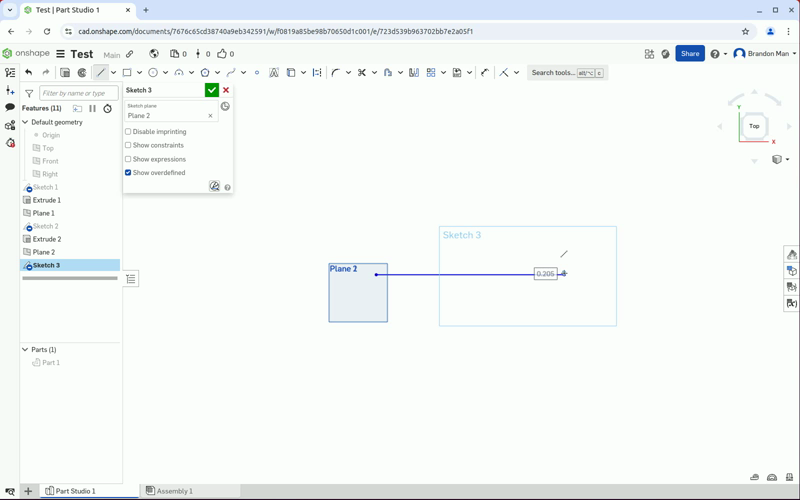
scroll(-6)
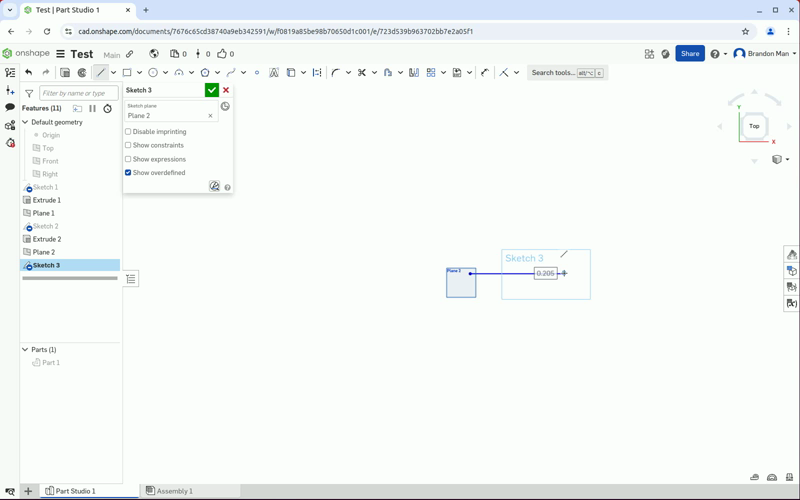
key_up(shift)
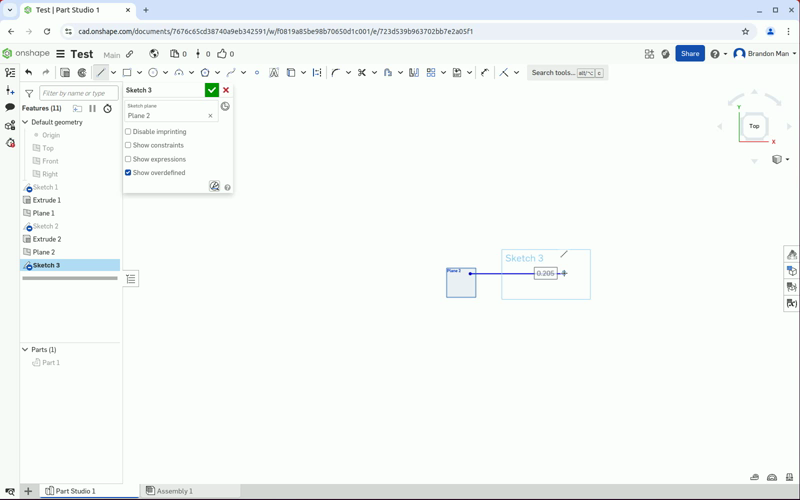
key_down(shift)
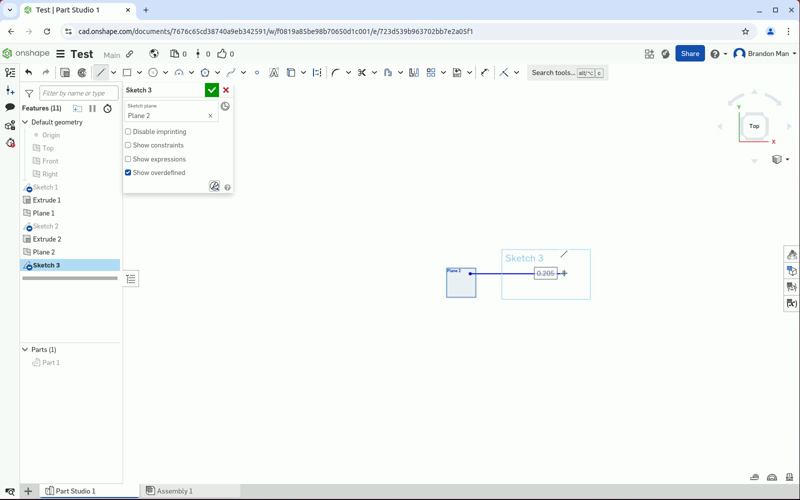
mouse_move(470, 272)
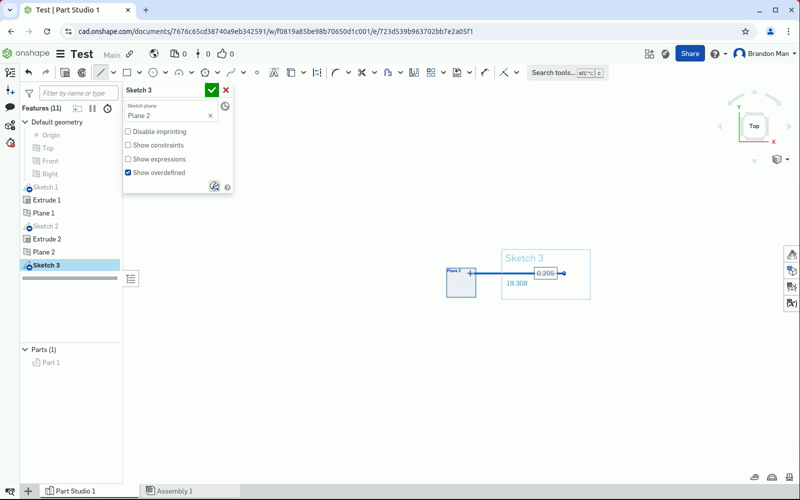
scroll(6)
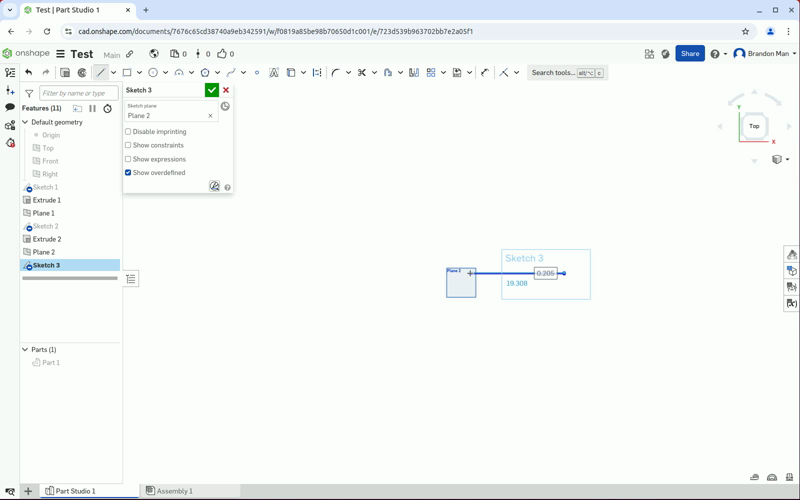
scroll(6)
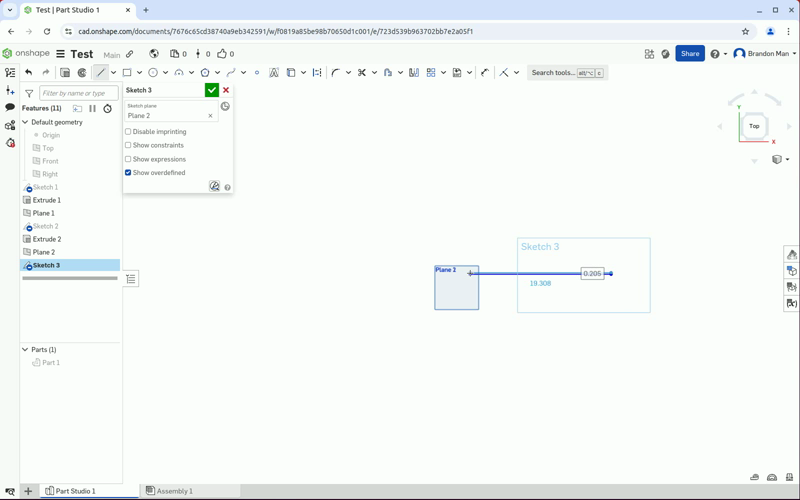
scroll(6)
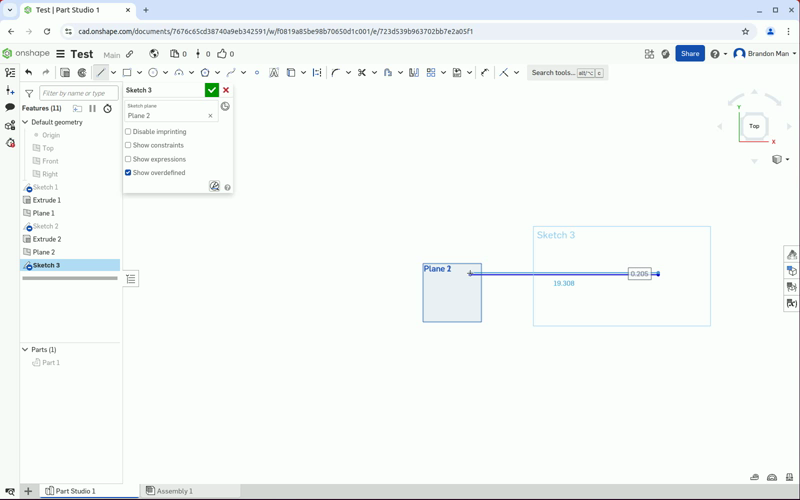
scroll(6)
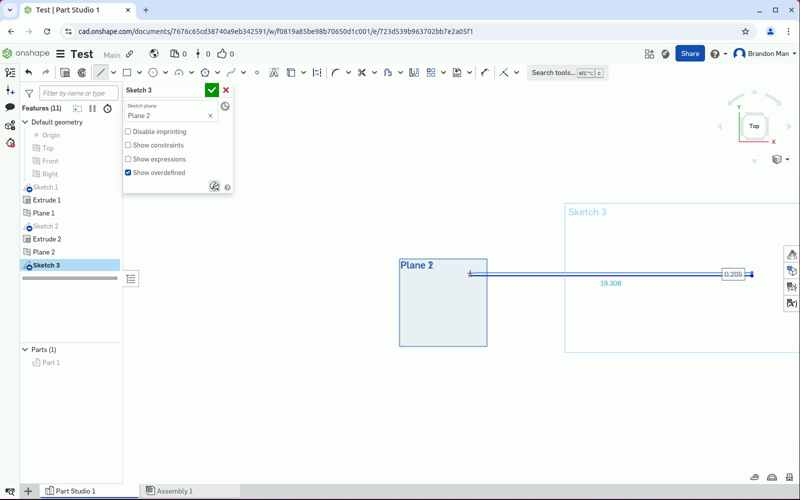
scroll(6)
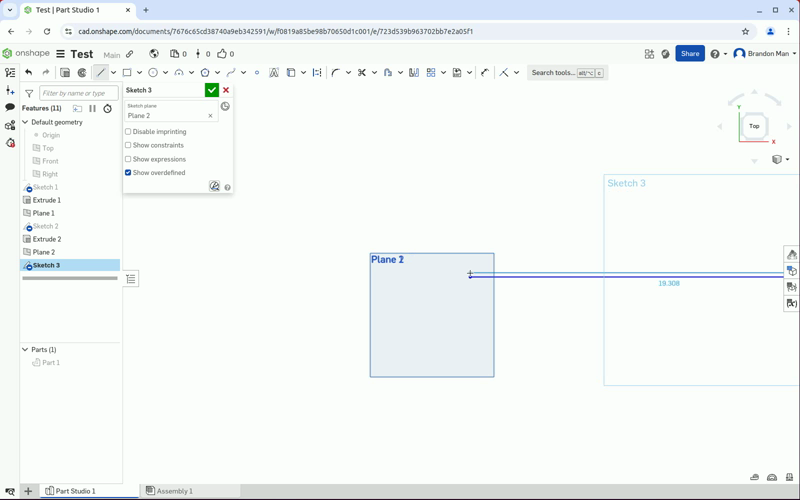
scroll(6)
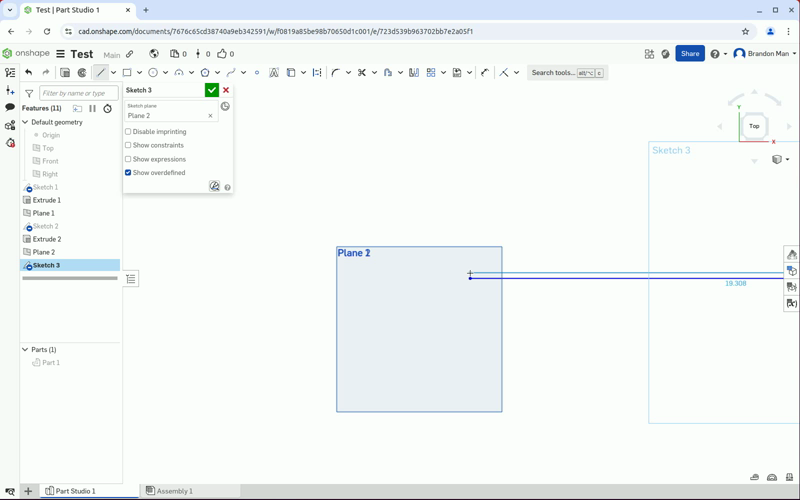
scroll(6)
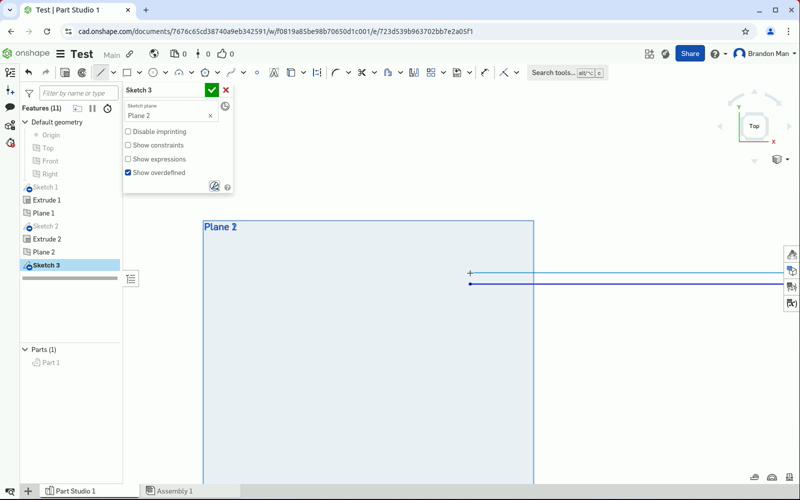
click(470, 272)
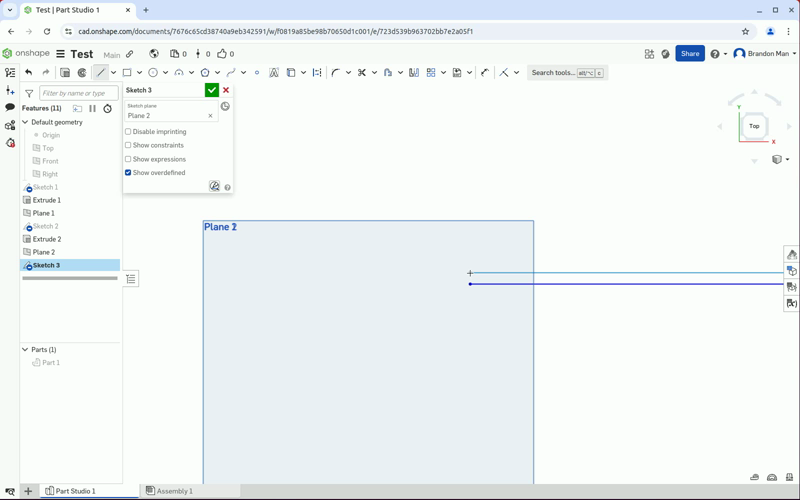
scroll(-6)
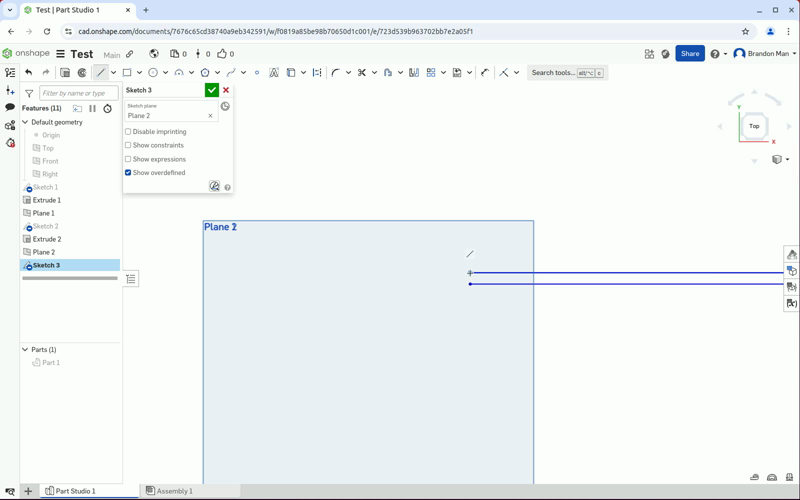
scroll(-6)
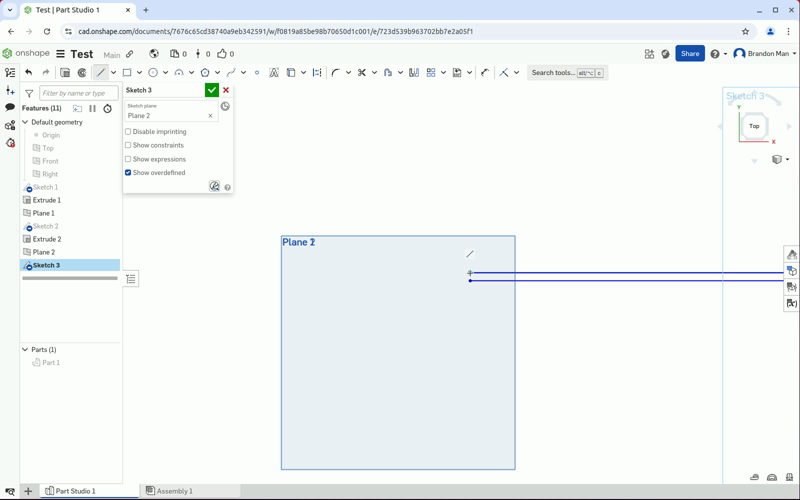
scroll(-6)
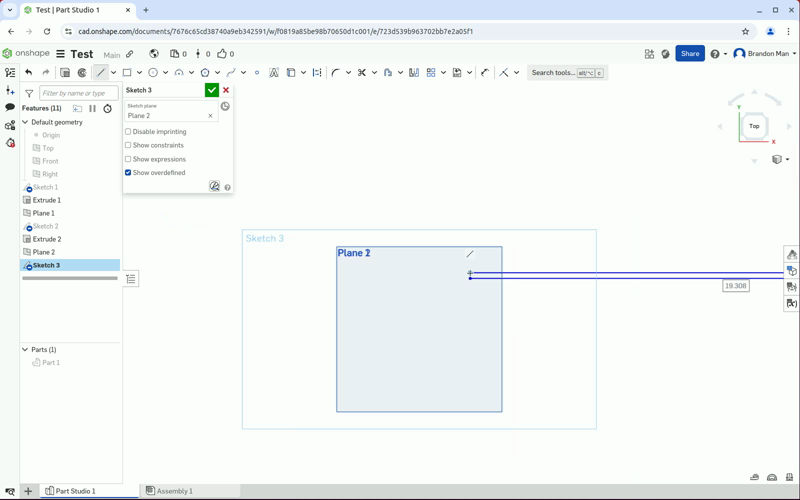
scroll(-6)
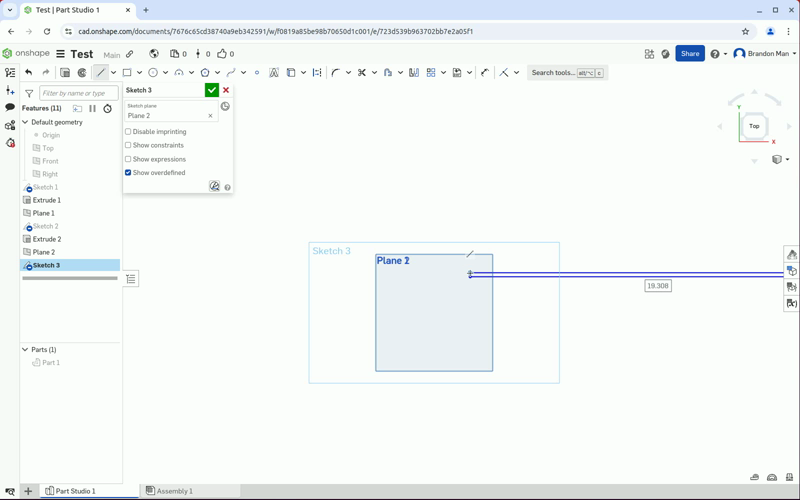
scroll(-6)
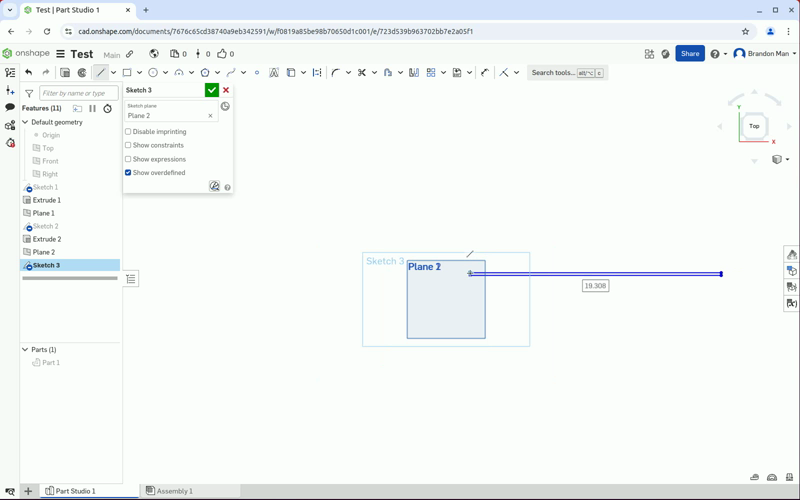
scroll(-6)
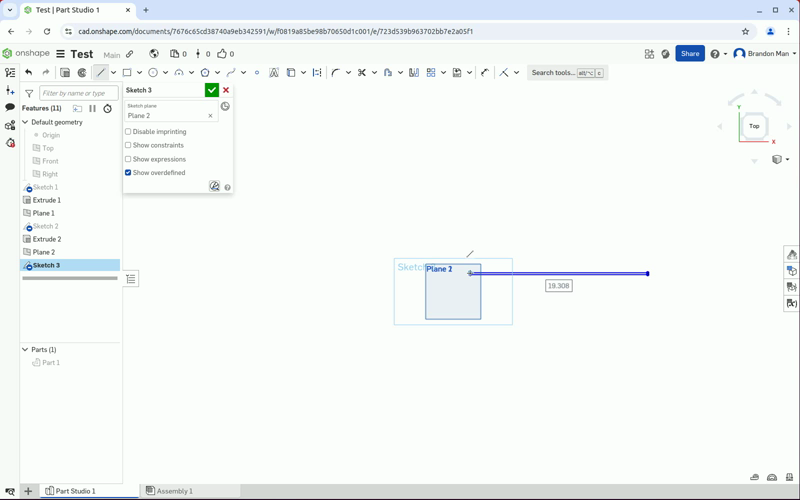
scroll(-6)
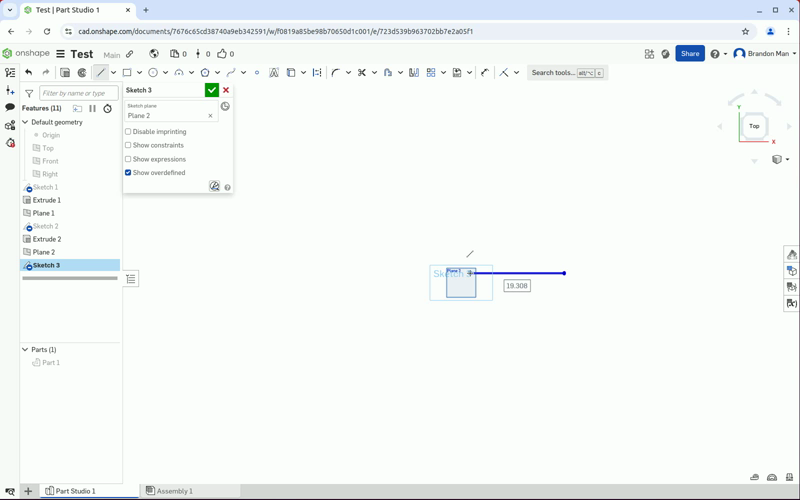
key_up(shift)
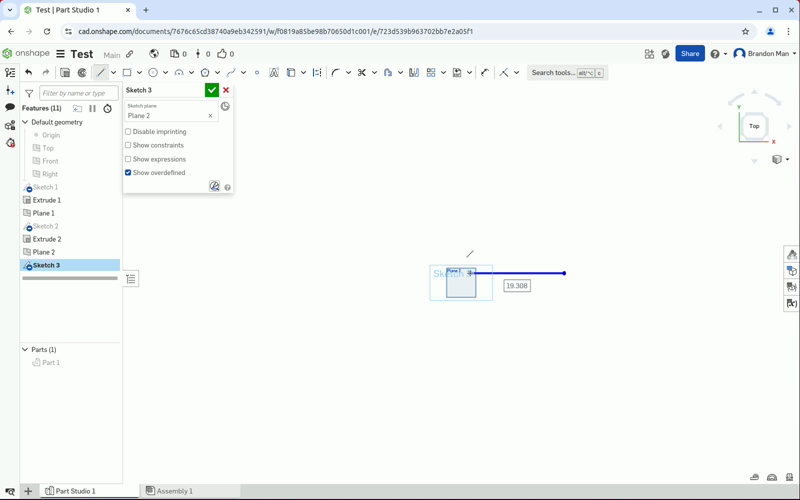
mouse_move(500, 272)
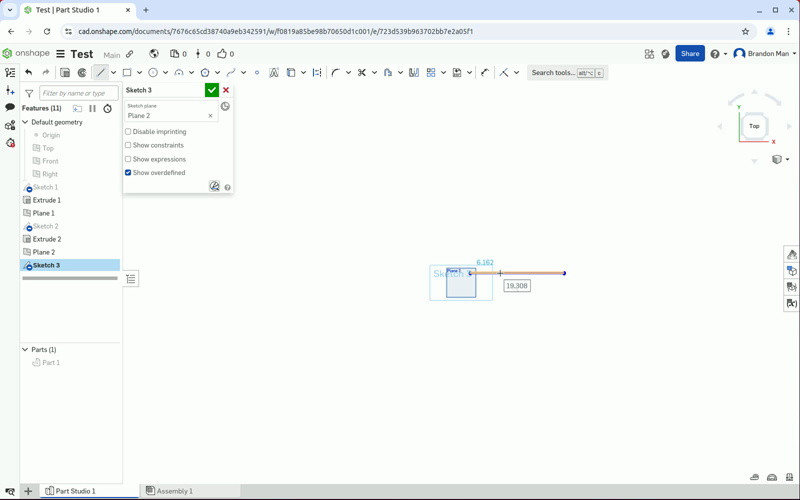
key_down(shift)
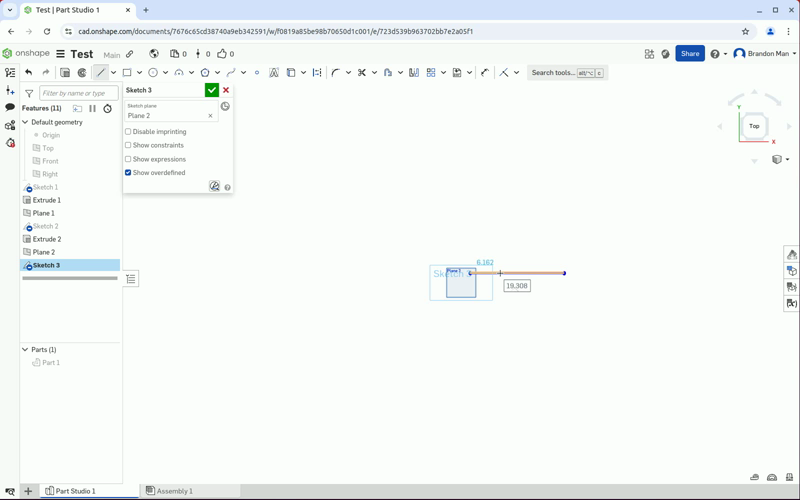
mouse_move(470, 273)
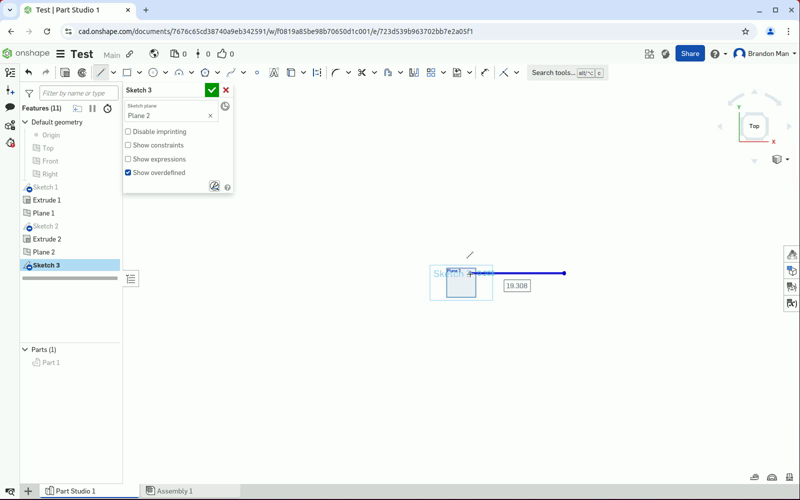
scroll(6)
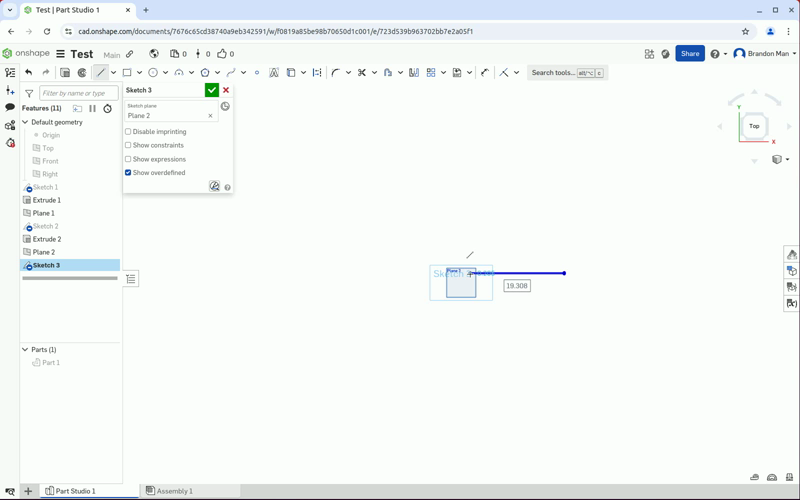
scroll(6)
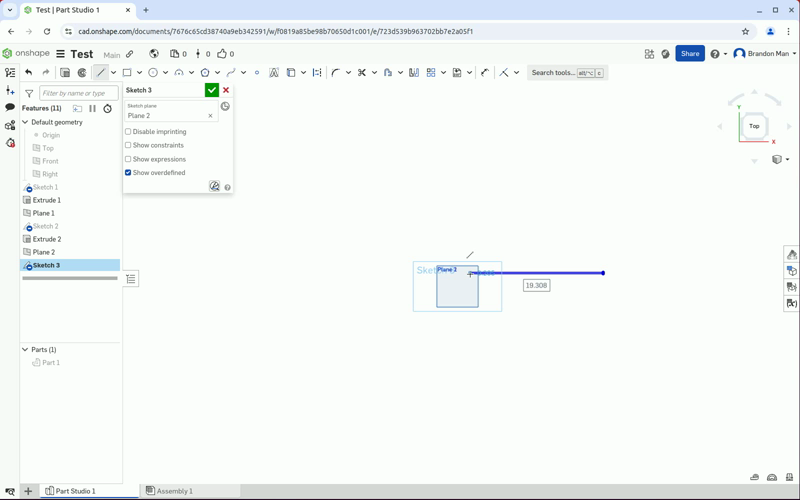
scroll(6)
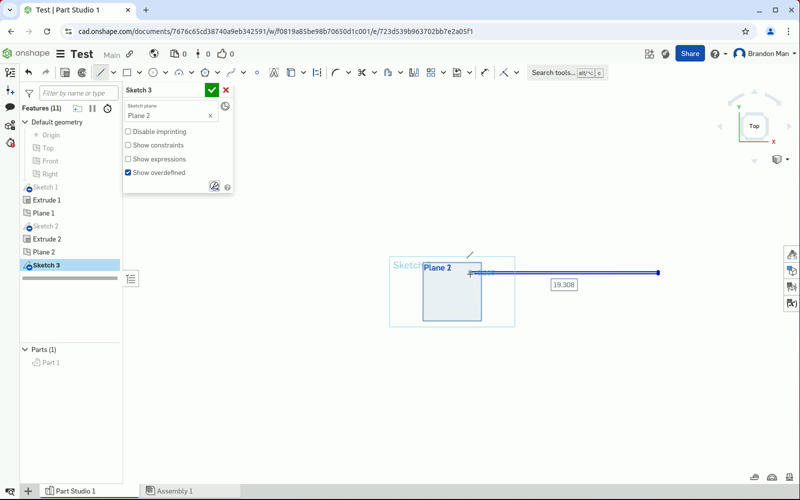
scroll(6)
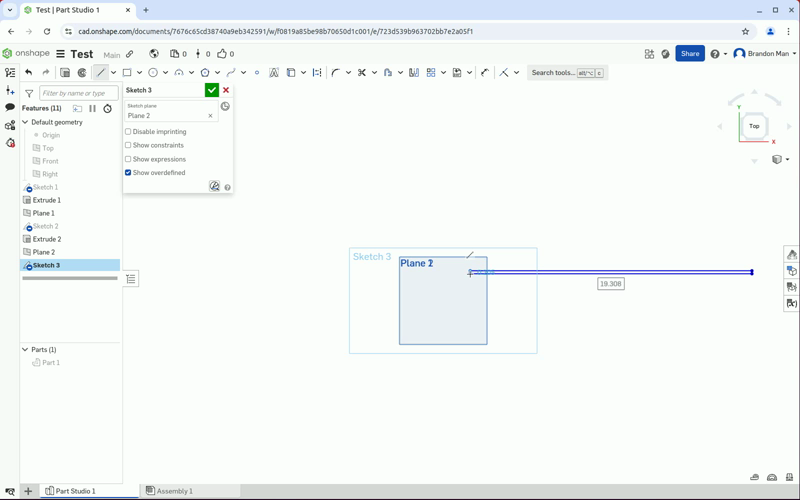
scroll(6)
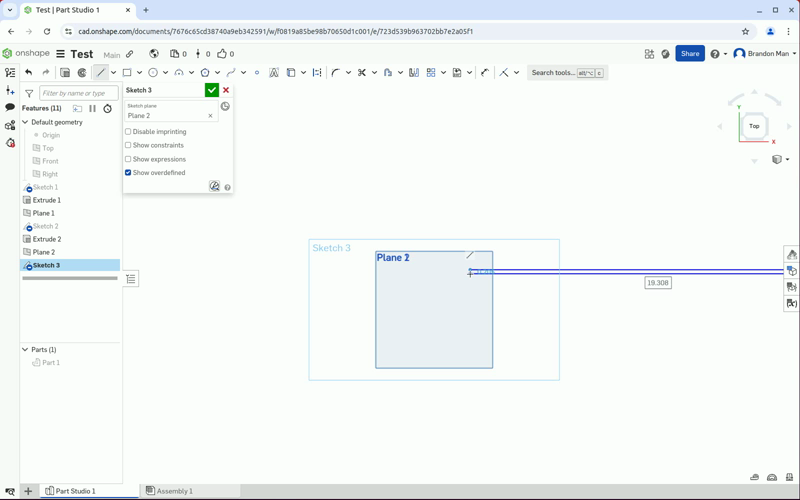
scroll(6)
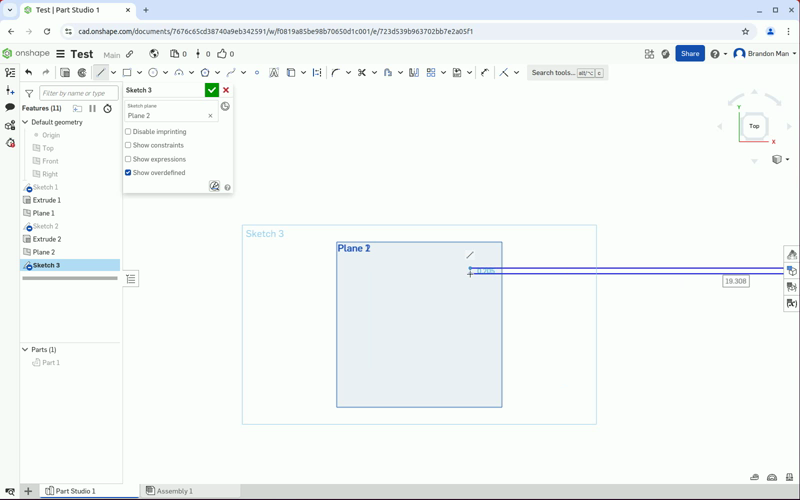
scroll(6)
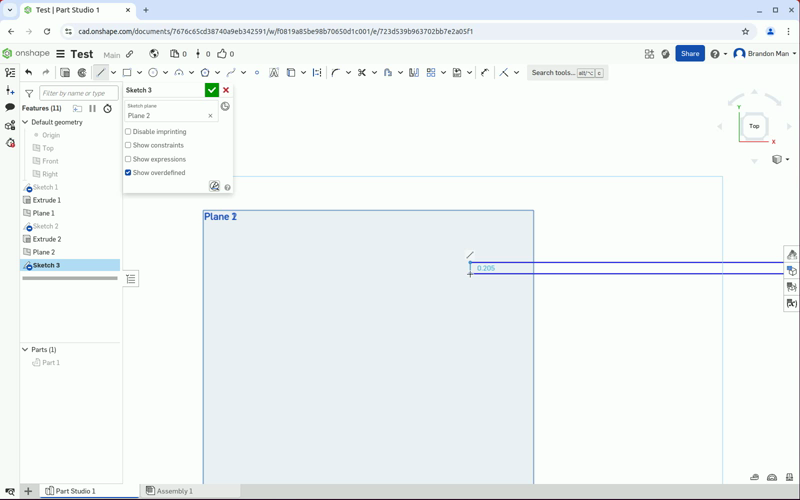
key_up(shift)
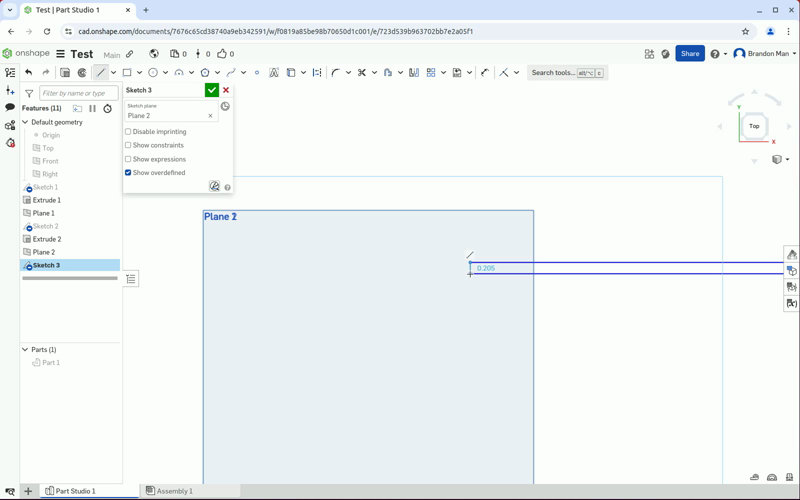
click(470, 273)
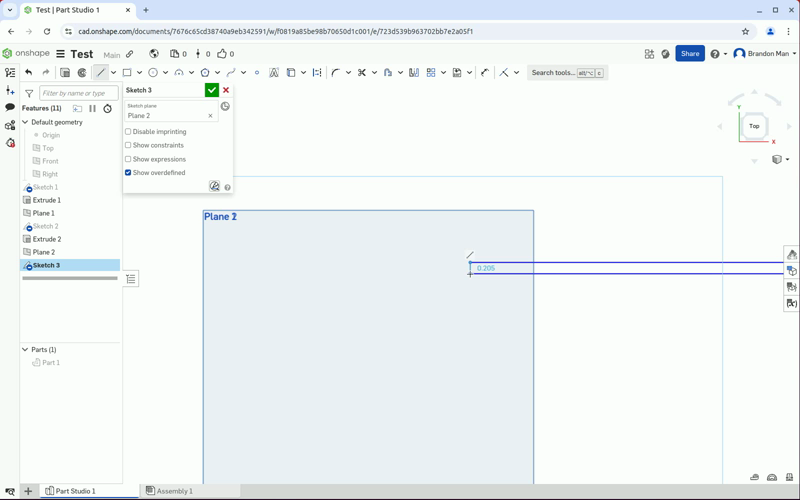
scroll(-6)
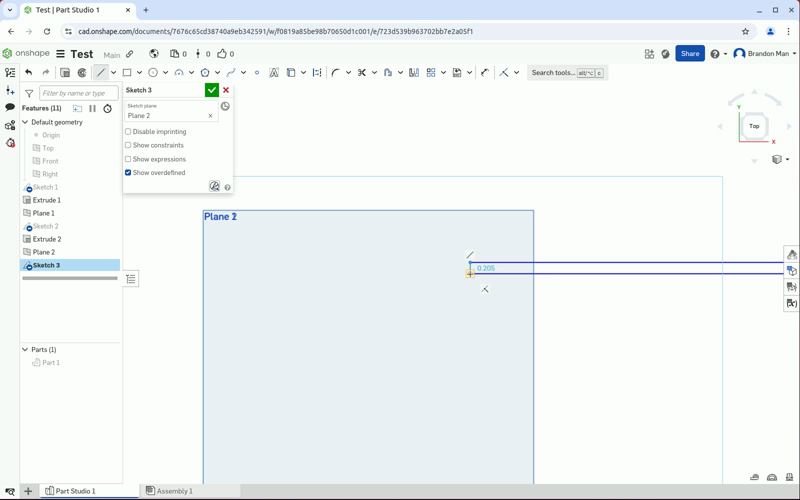
scroll(-6)
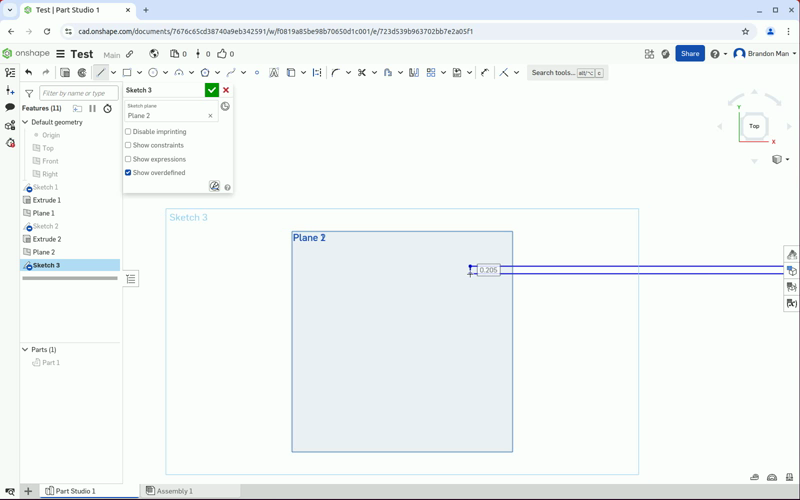
scroll(-6)
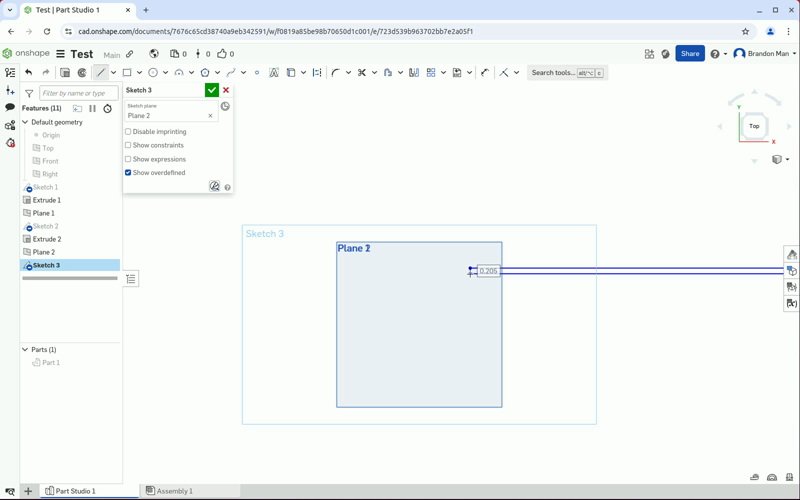
scroll(-6)
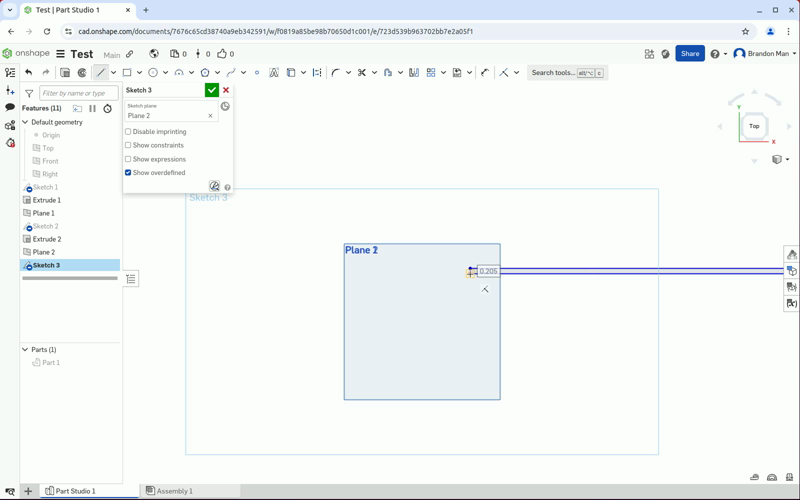
scroll(-6)
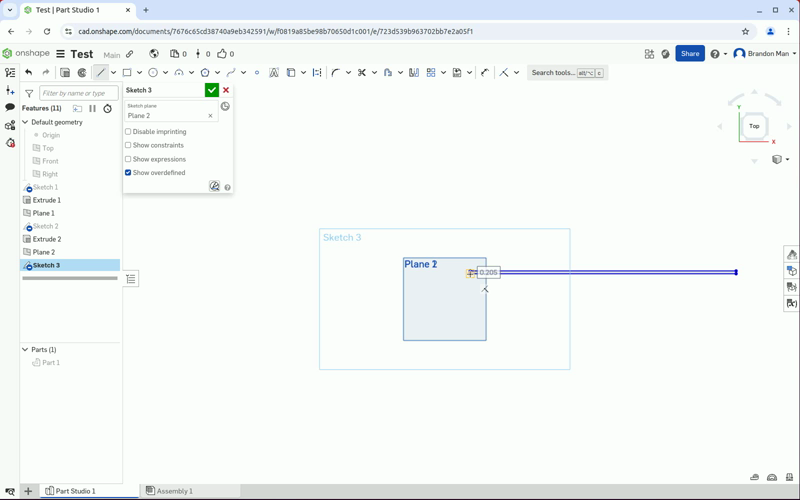
scroll(-6)
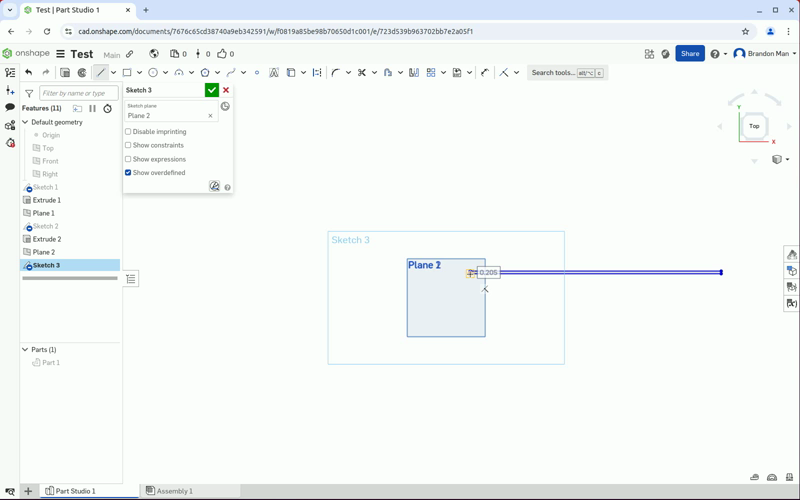
scroll(-6)
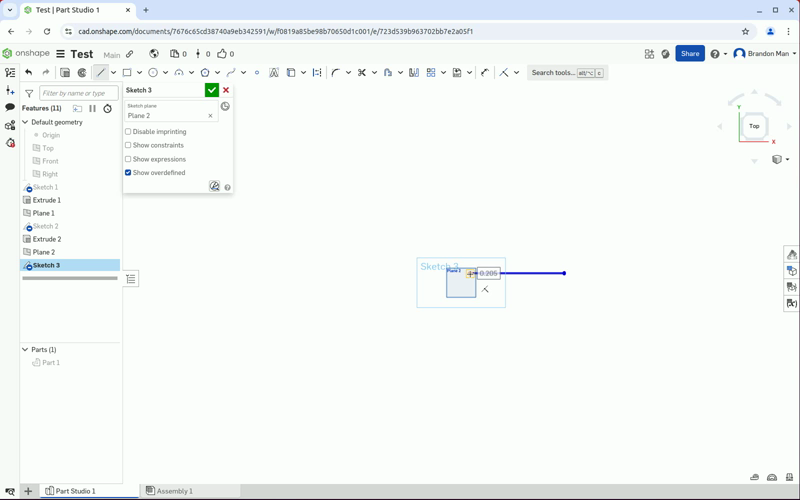
key(esc)
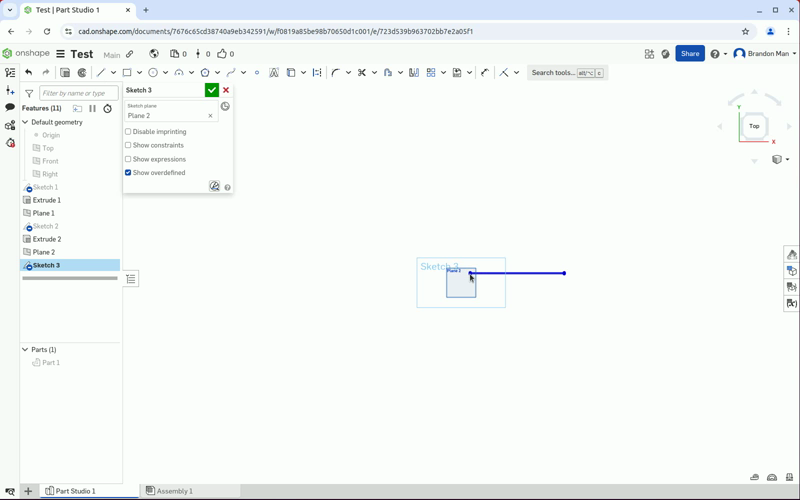
mouse_move(507, 273)
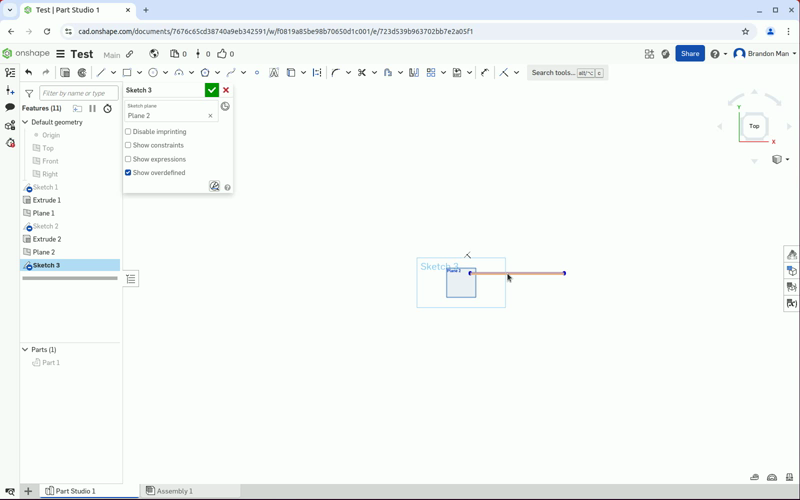
scroll(6)
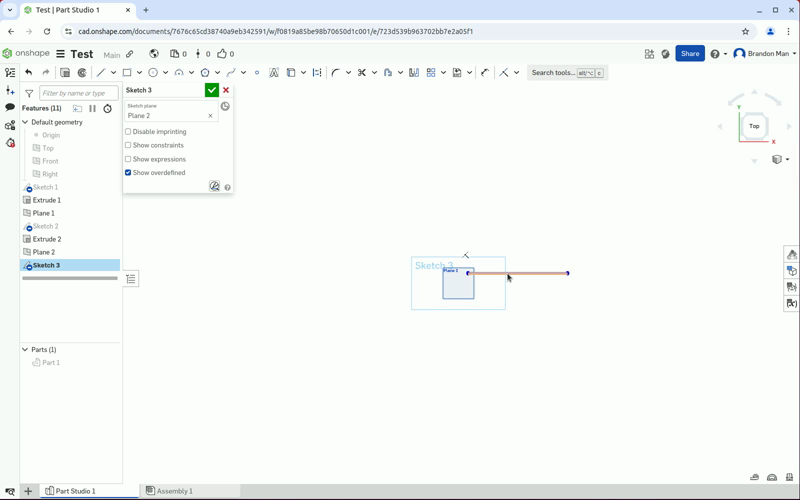
scroll(6)
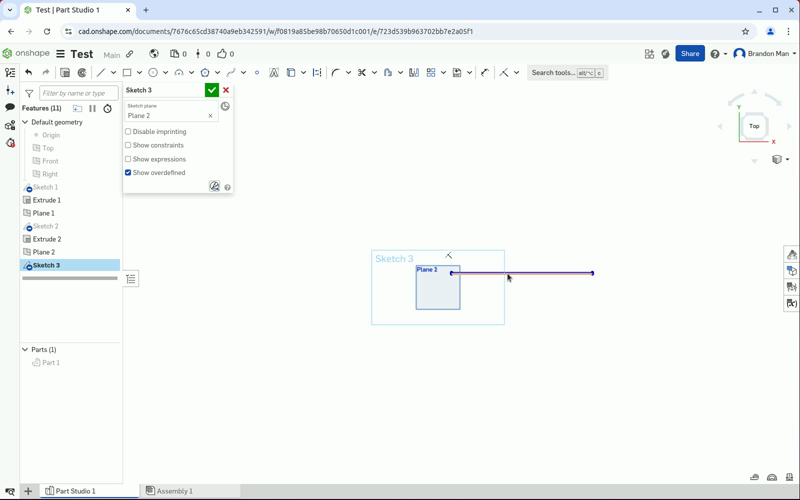
scroll(6)
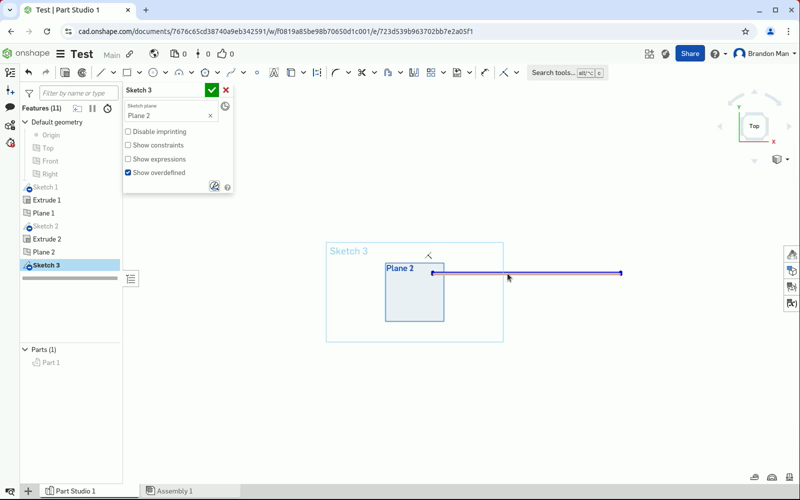
scroll(6)
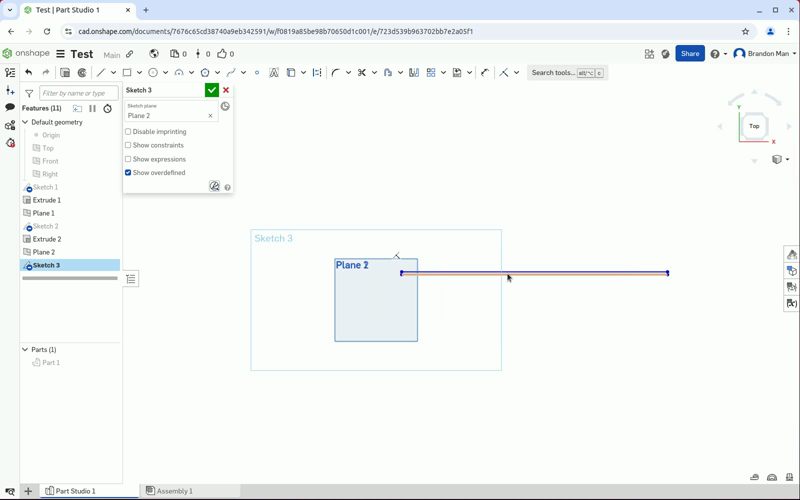
scroll(6)
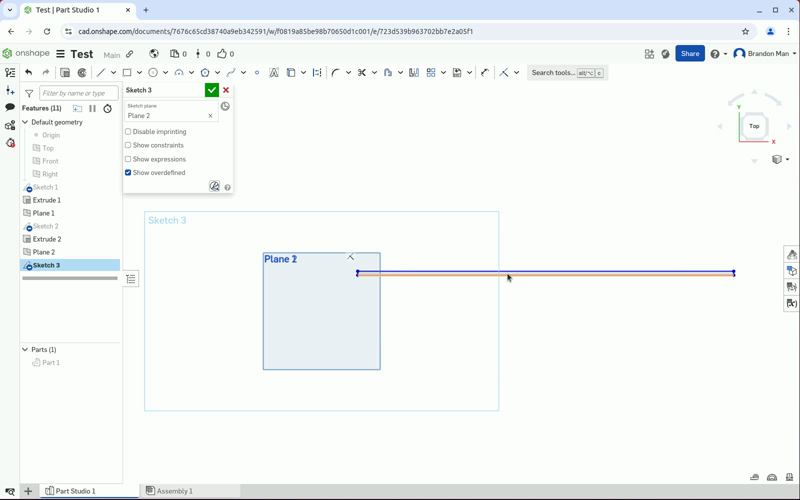
scroll(6)
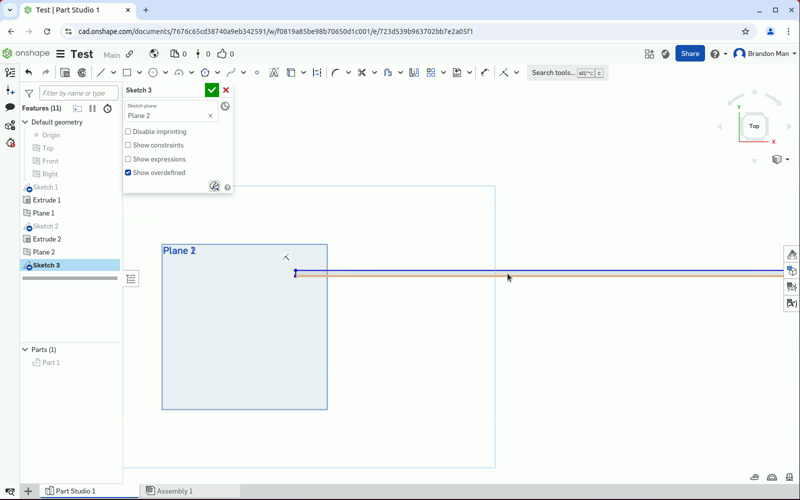
scroll(6)
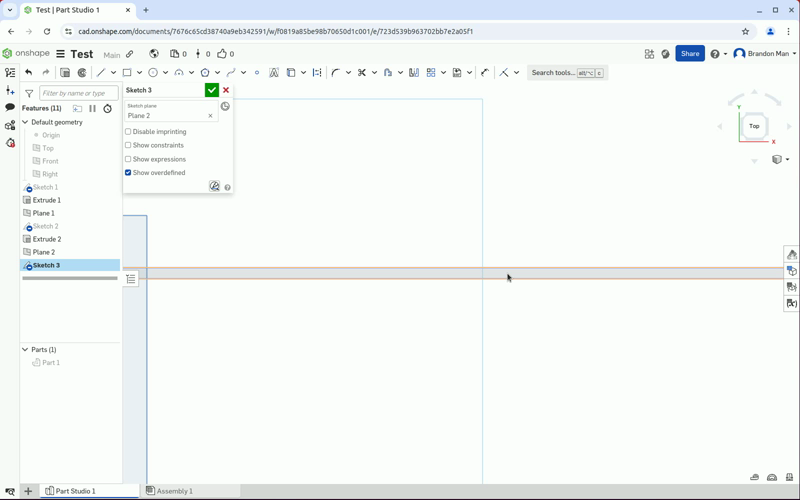
click(507, 273)
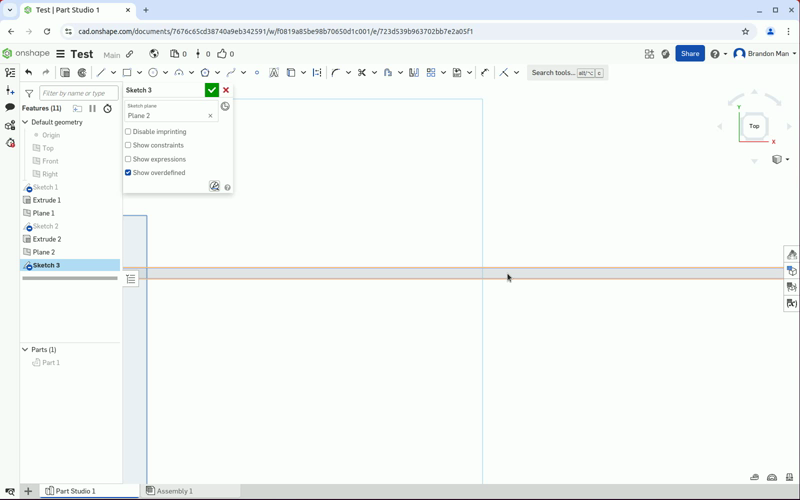
scroll(-6)
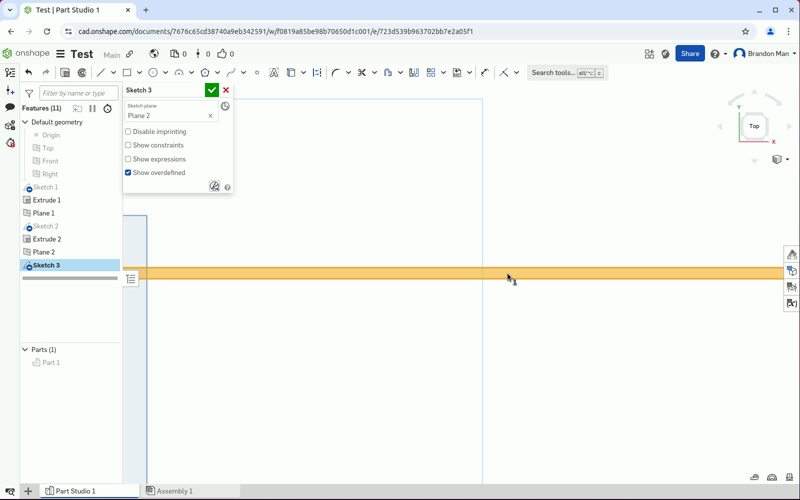
scroll(-6)
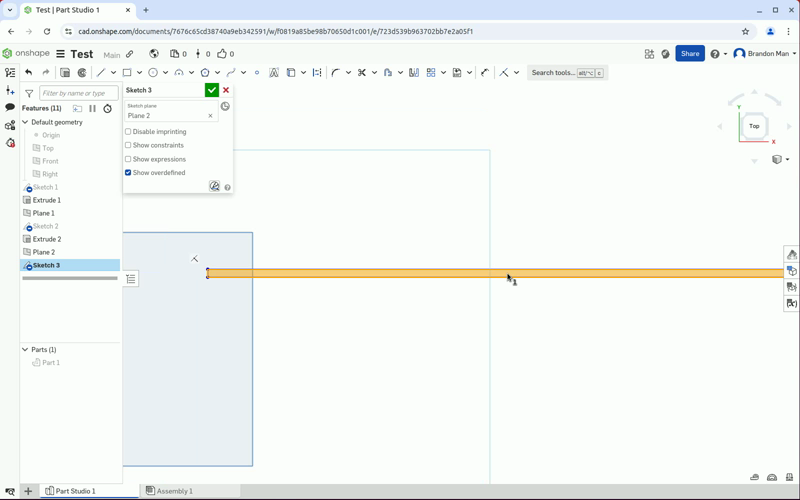
scroll(-6)
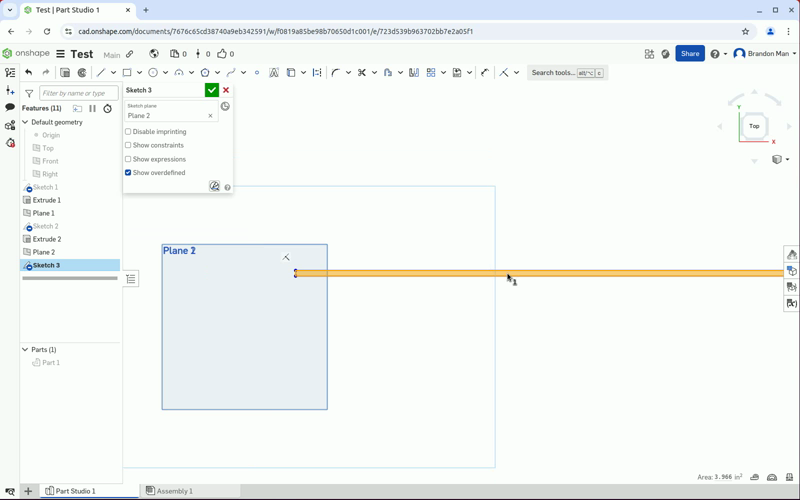
scroll(-6)
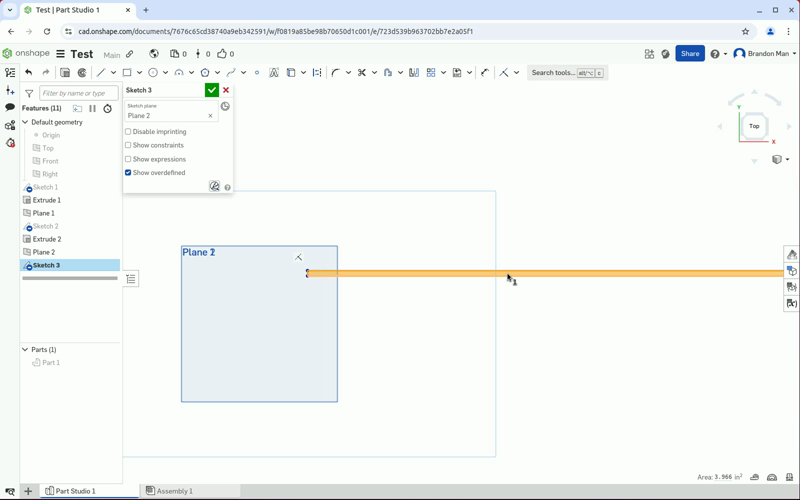
scroll(-6)
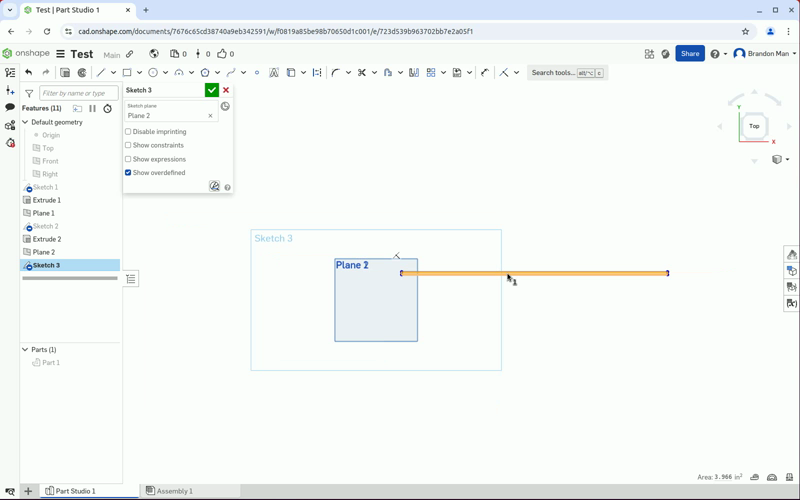
scroll(-6)
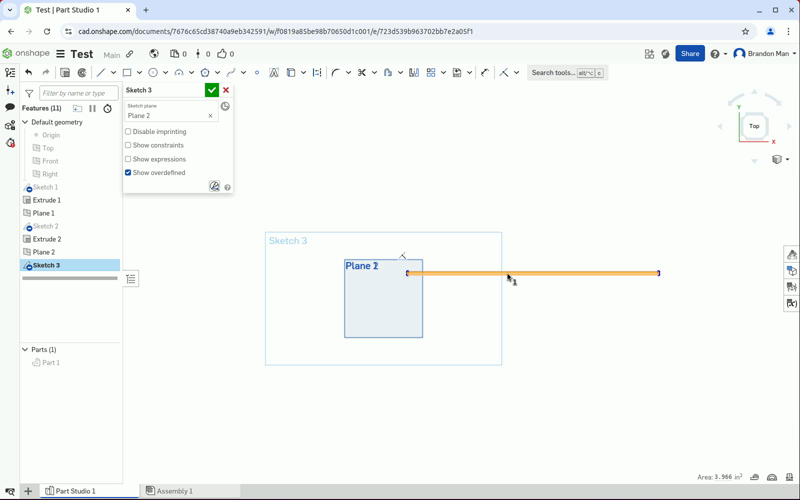
scroll(-6)
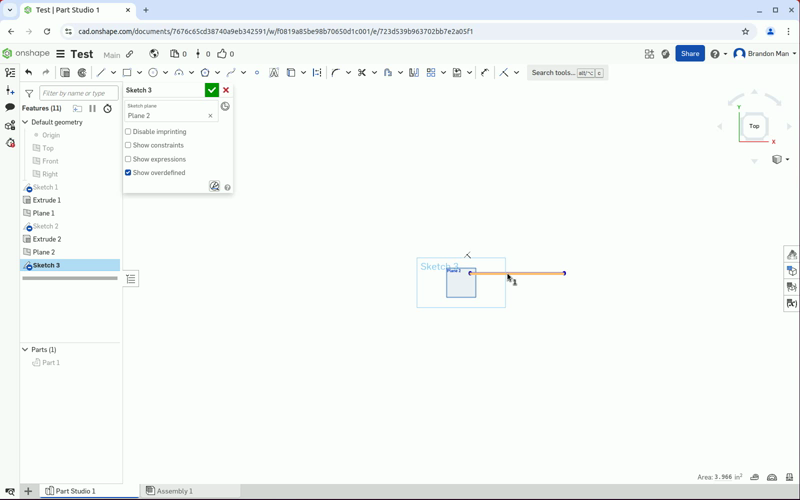
mouse_move(73, 352)
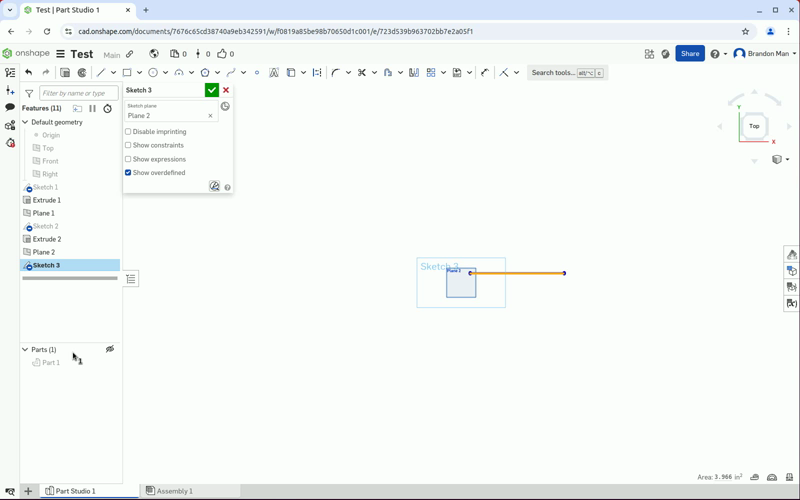
key(shift+y)
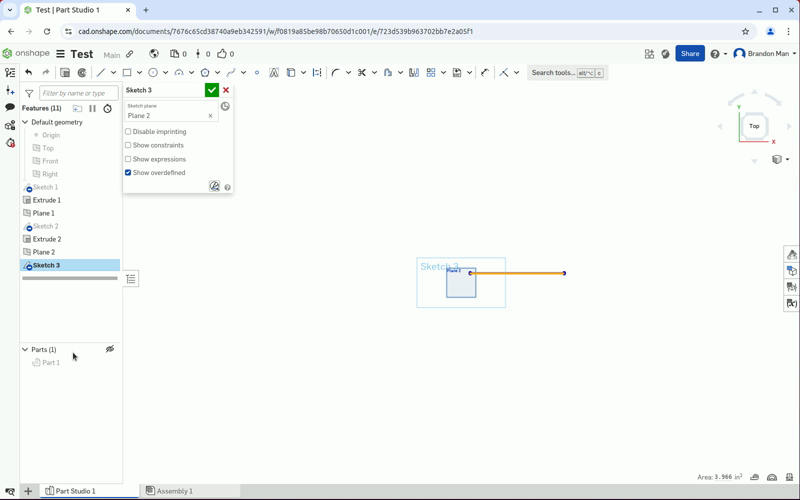
key(shift+e)
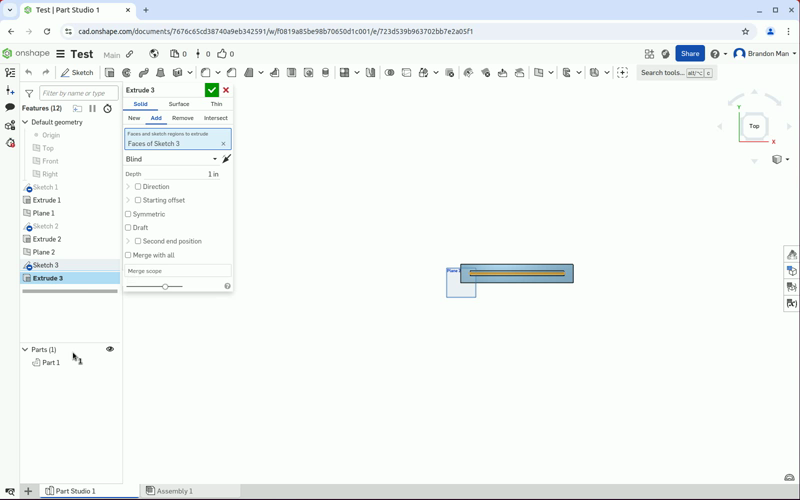
mouse_move(143, 106)
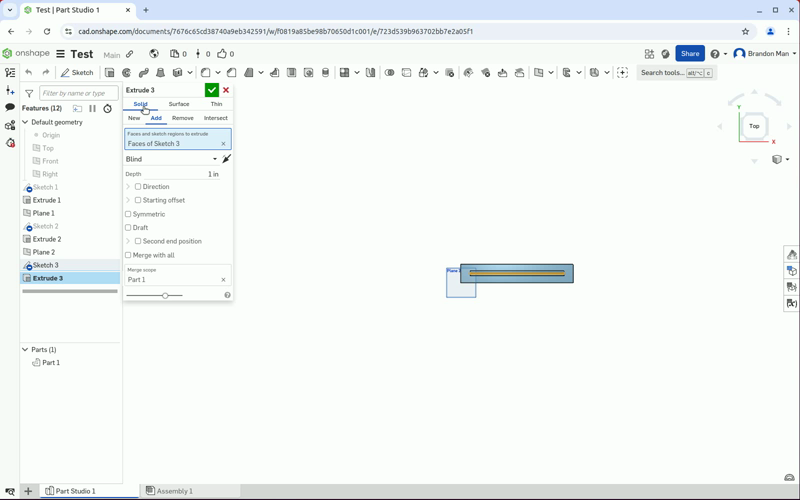
click(143, 106)
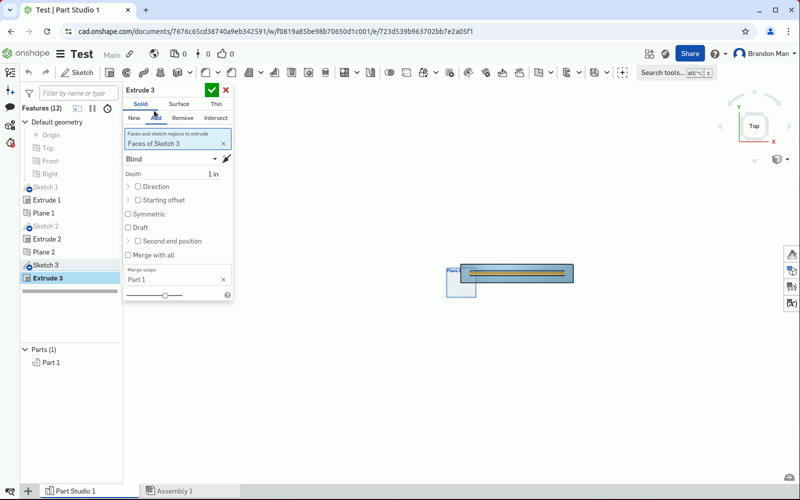
mouse_move(186, 120)
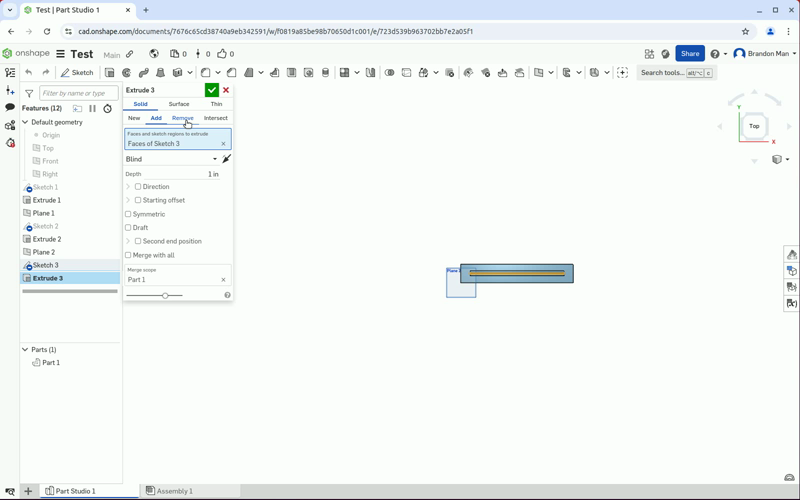
click(186, 120)
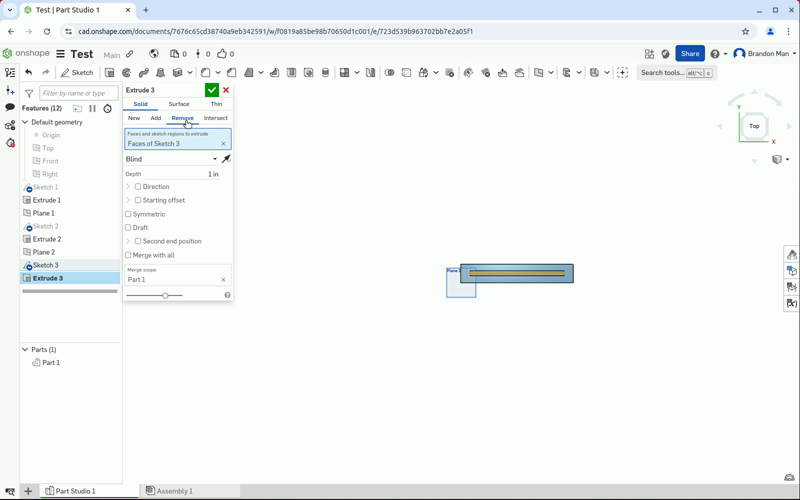
key(tab, 4)
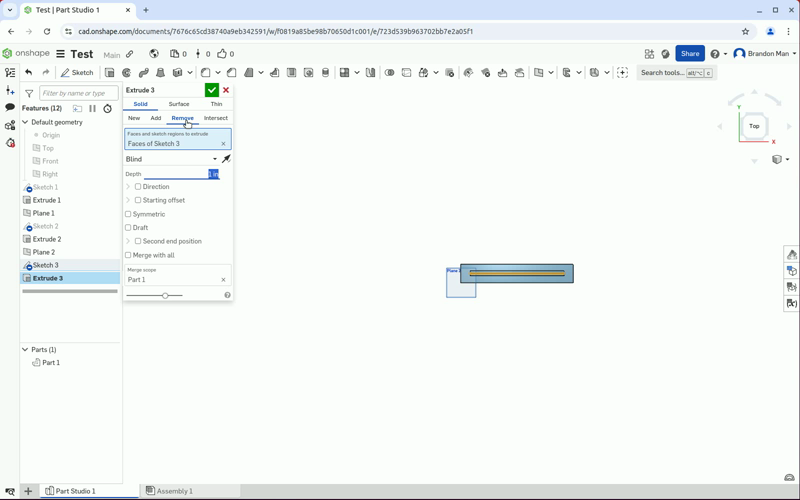
text(0.241)
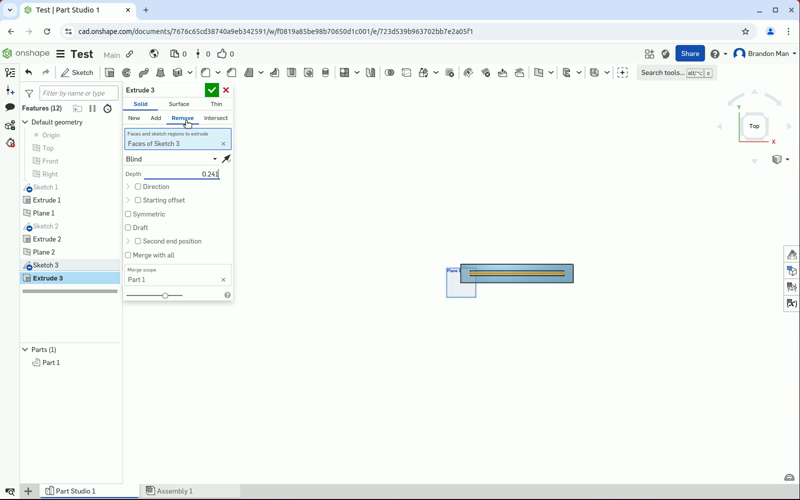
key(tab, 6)
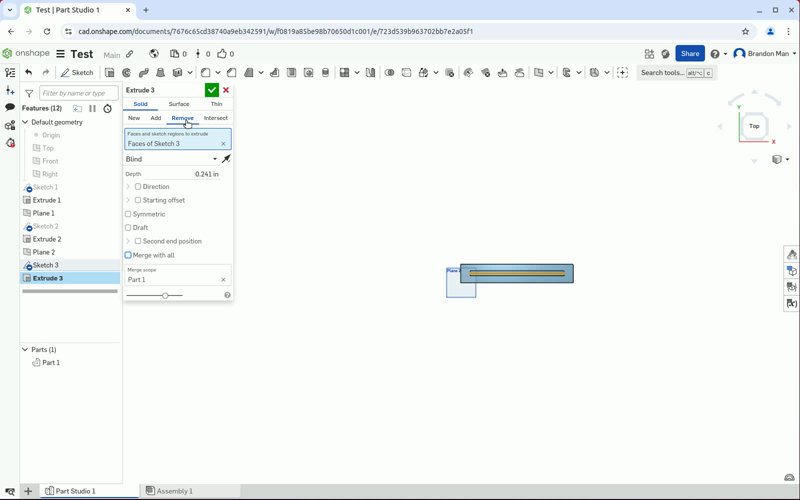
key(space)
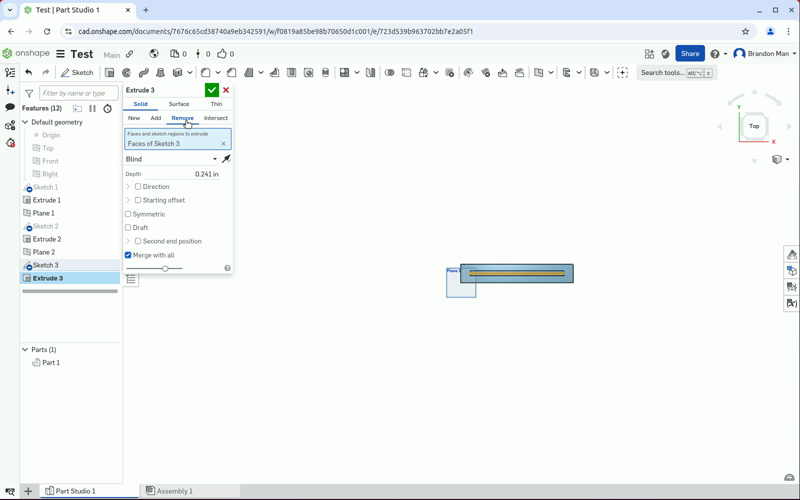
key(enter)
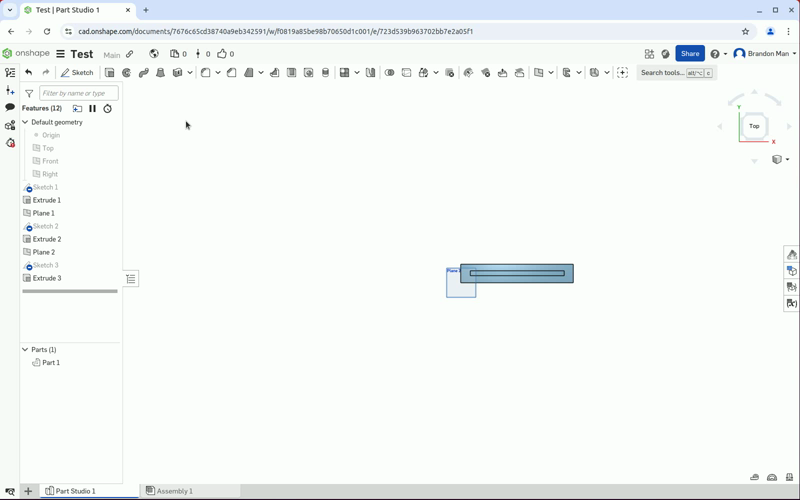
key(shift+h)
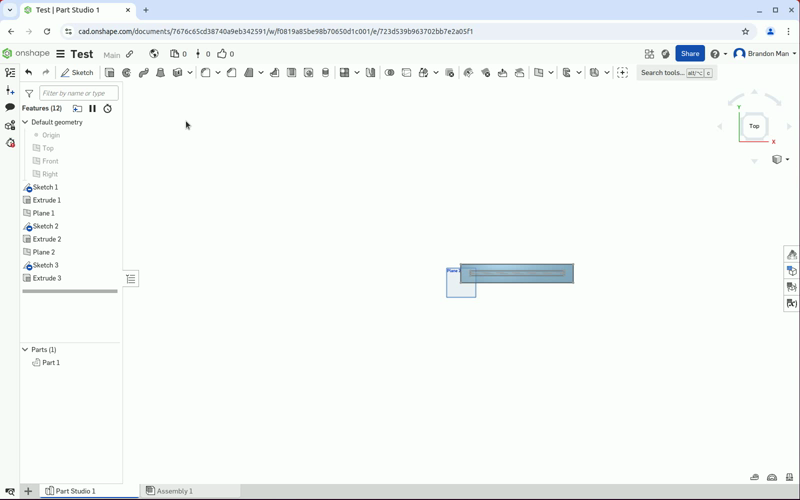
key(shift+h)
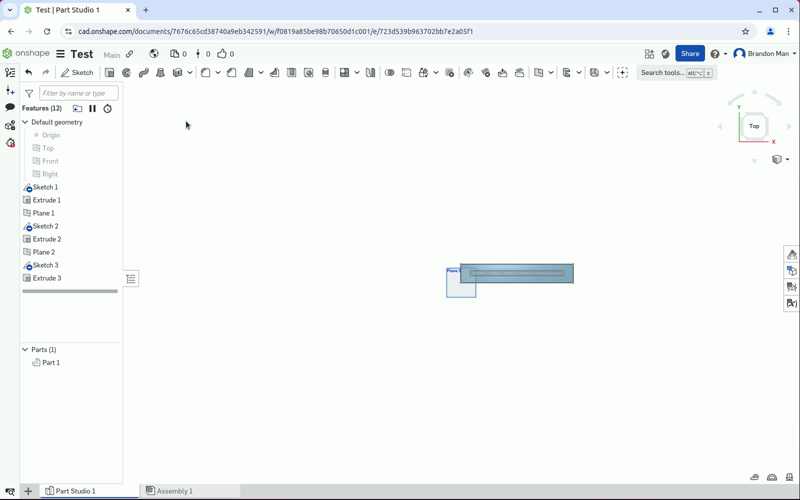
key(shift+7)
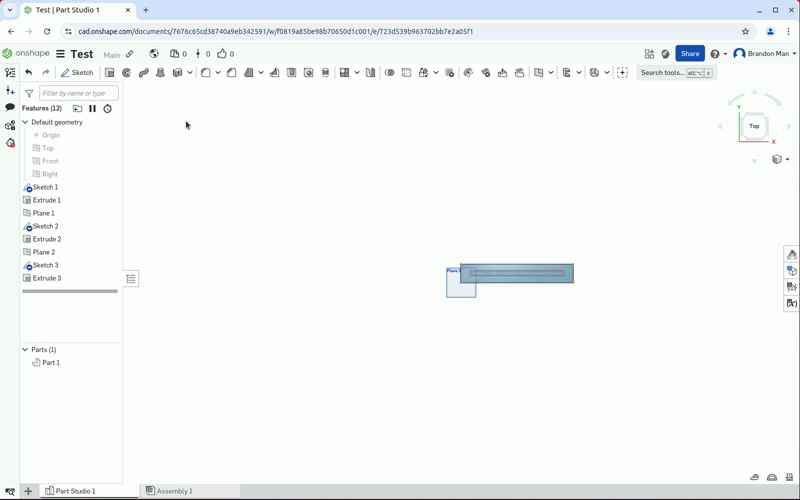
key(up, 3)
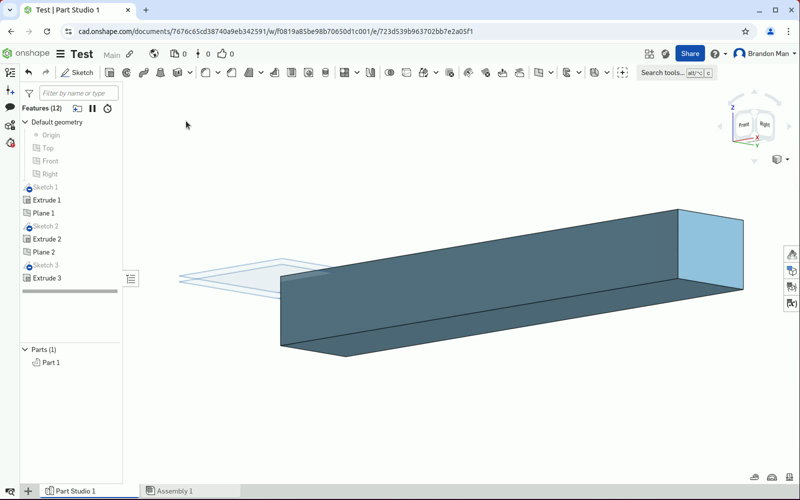
key(left, 3)
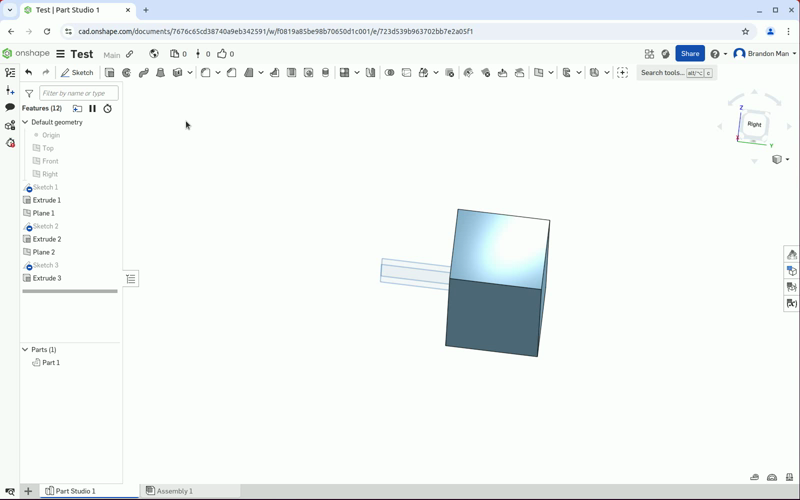
key(right, 3)
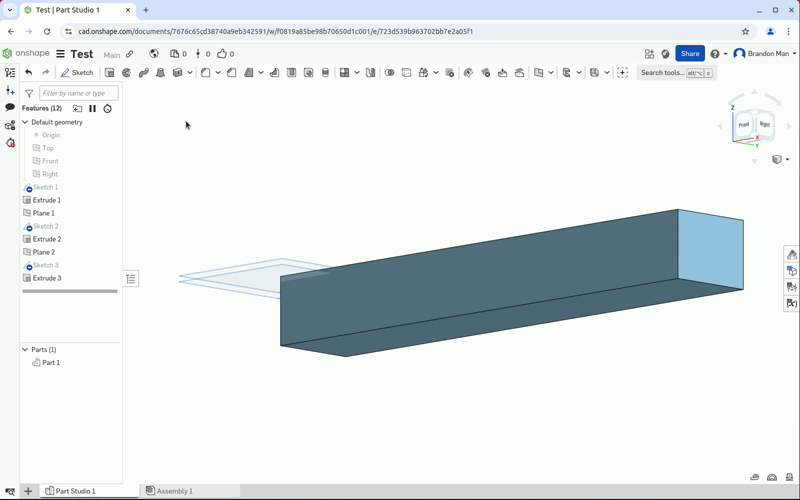
key(down, 3)
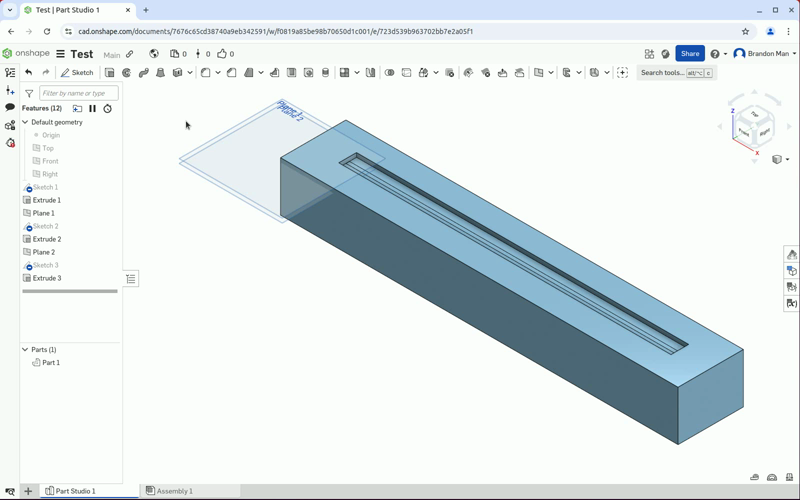
mouse_move(73, 189)
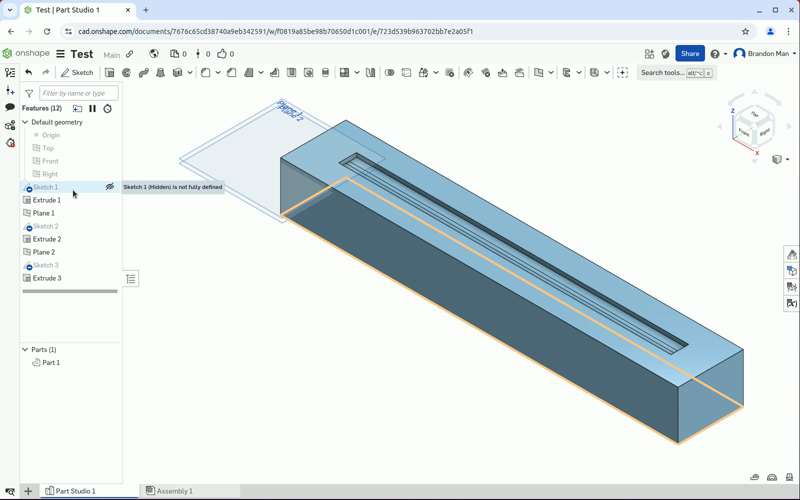
click(73, 189)